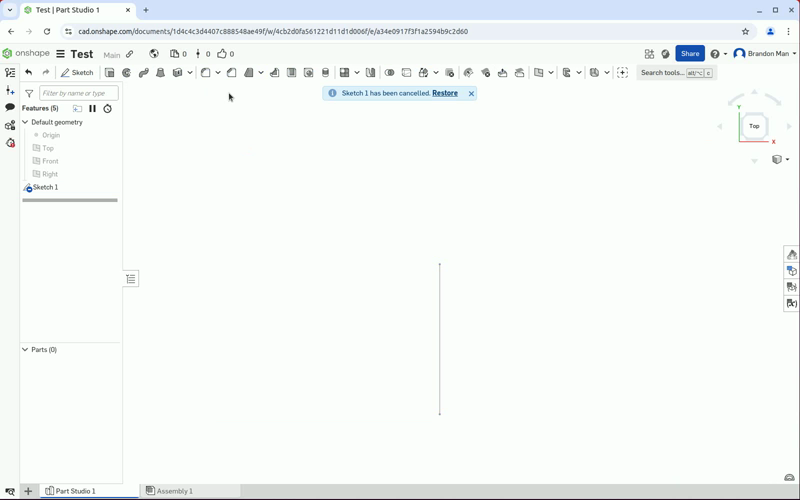
key(shift+h)
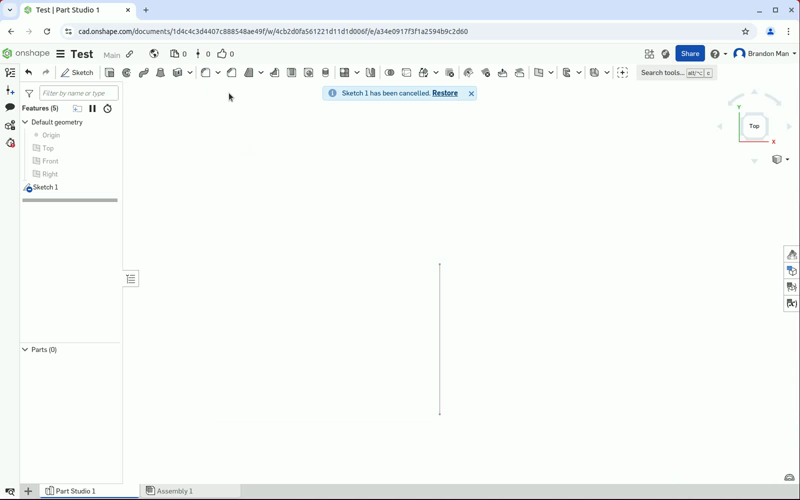
key(shift+s)
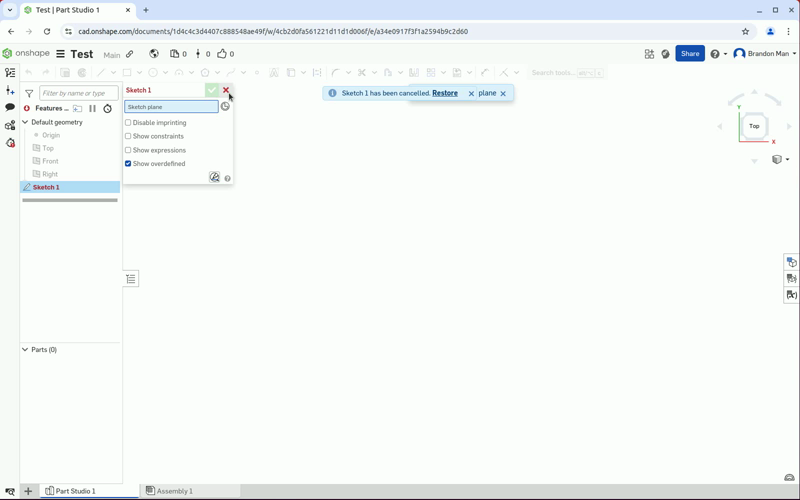
mouse_move(73, 150)
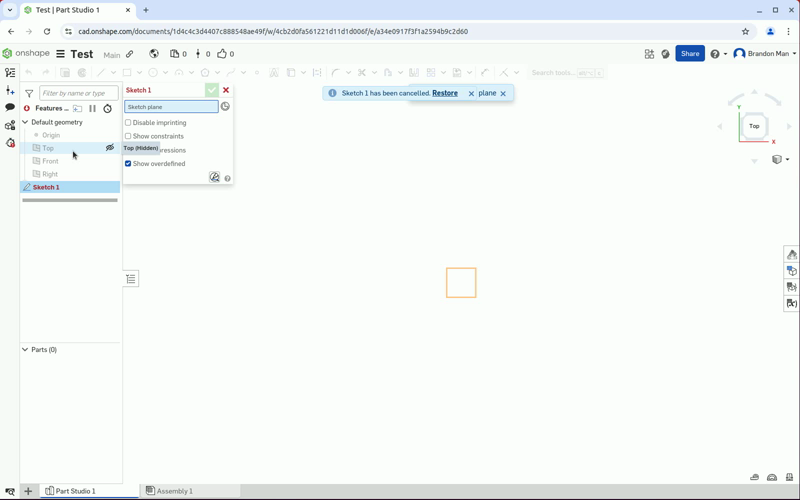
click(73, 150)
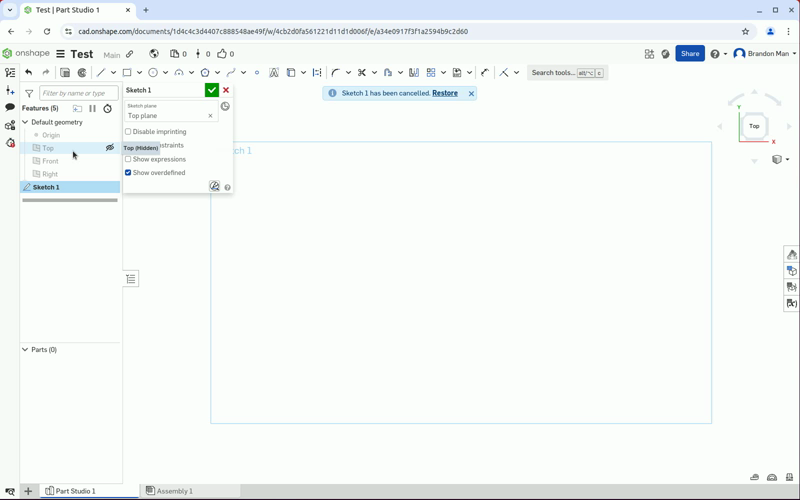
mouse_move(73, 352)
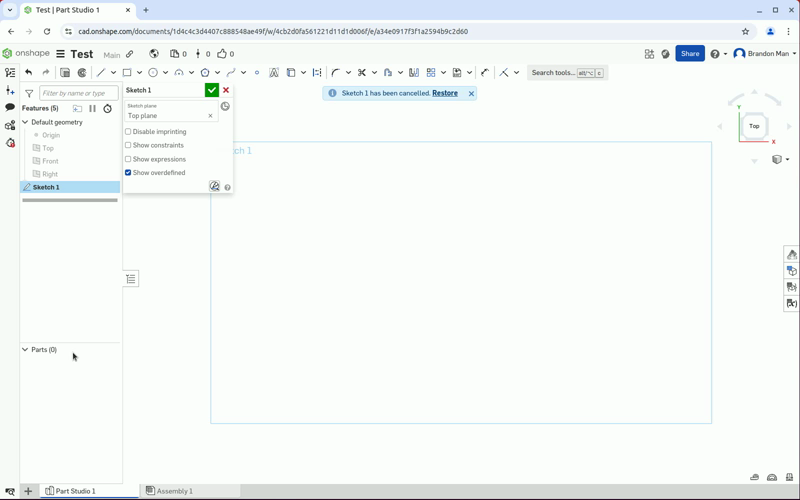
key(y)
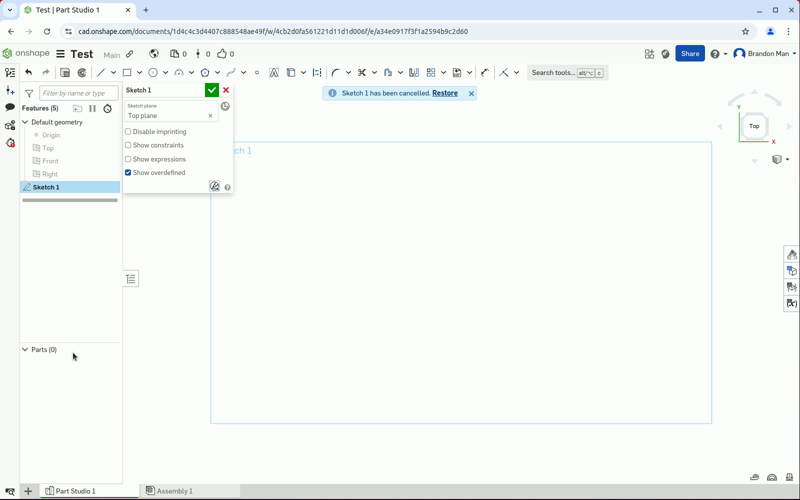
key(a)
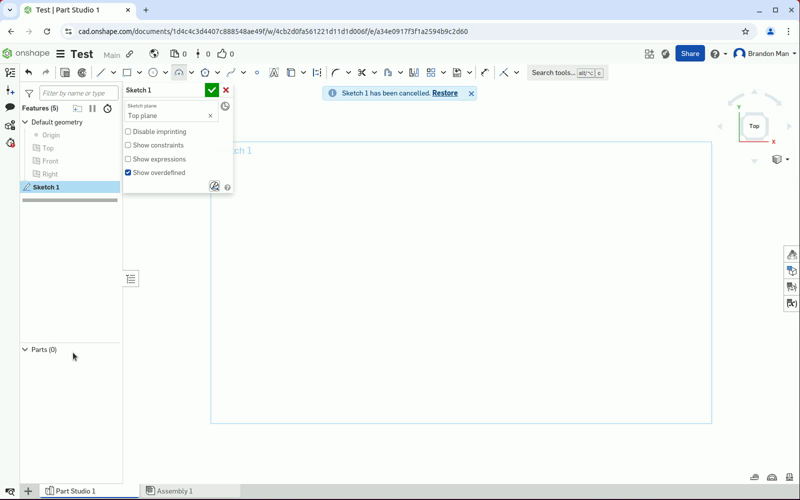
key_down(shift)
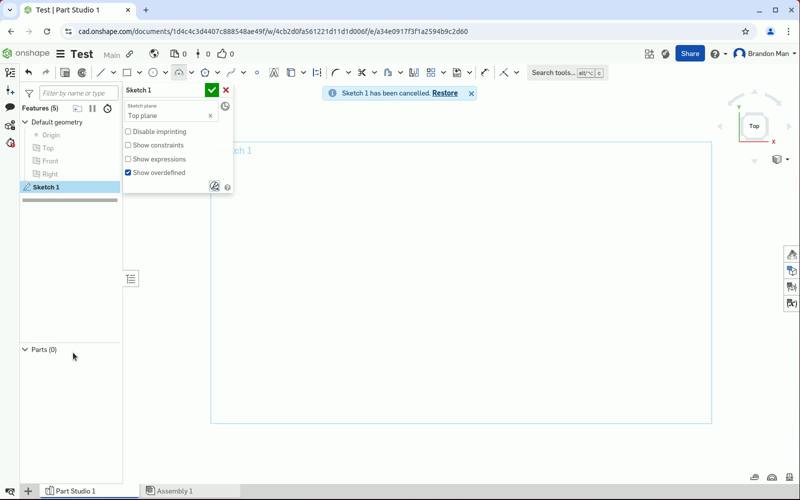
mouse_move(410, 282)
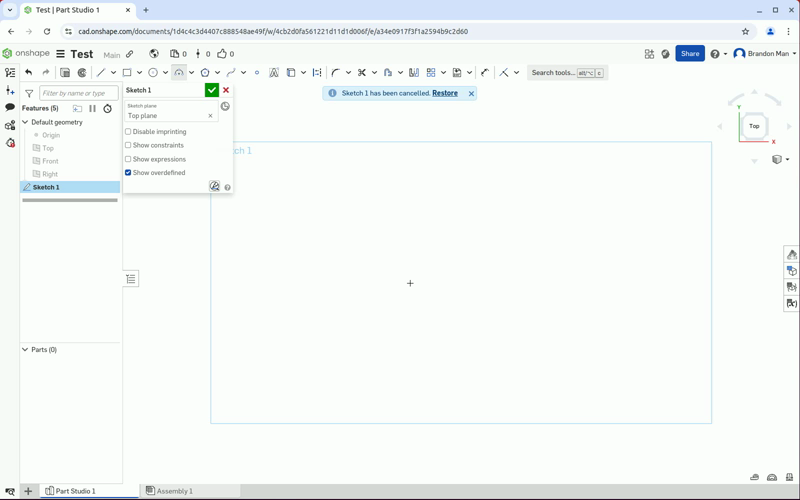
click(410, 282)
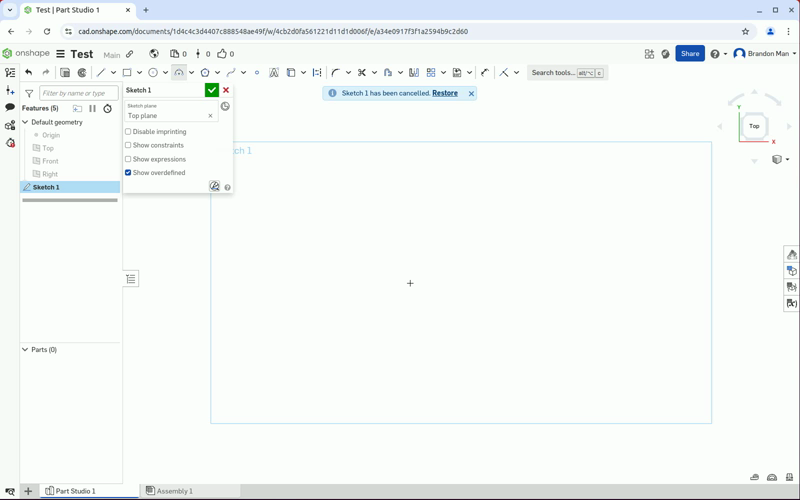
key_up(shift)
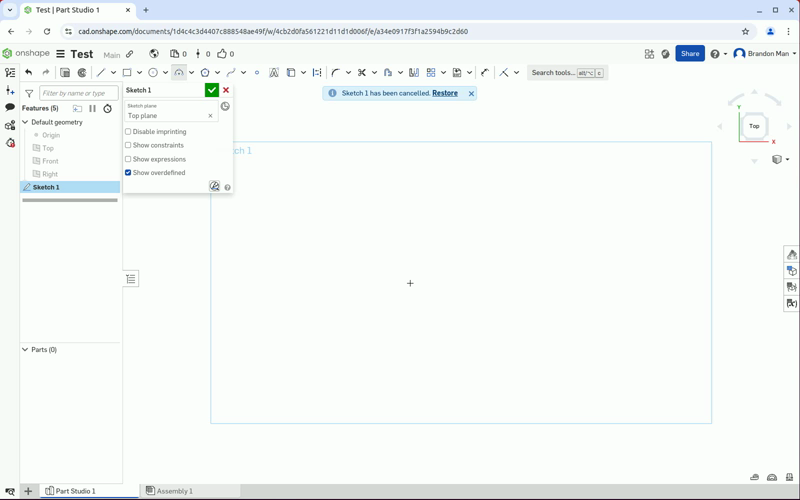
key_down(shift)
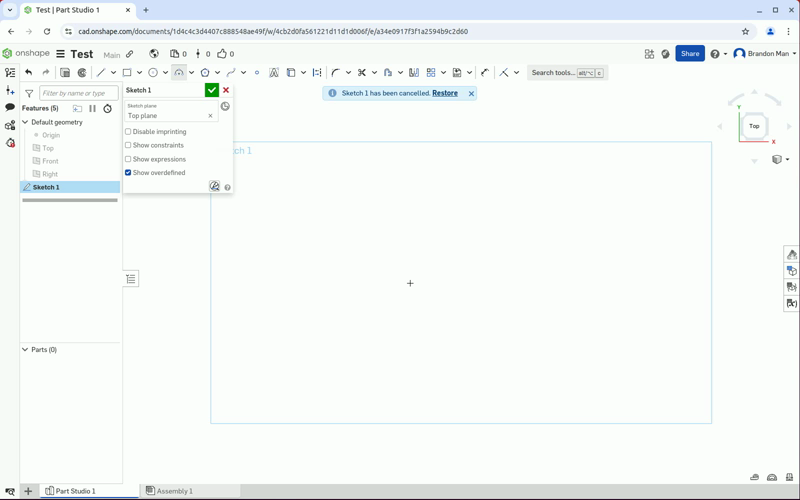
mouse_move(437, 237)
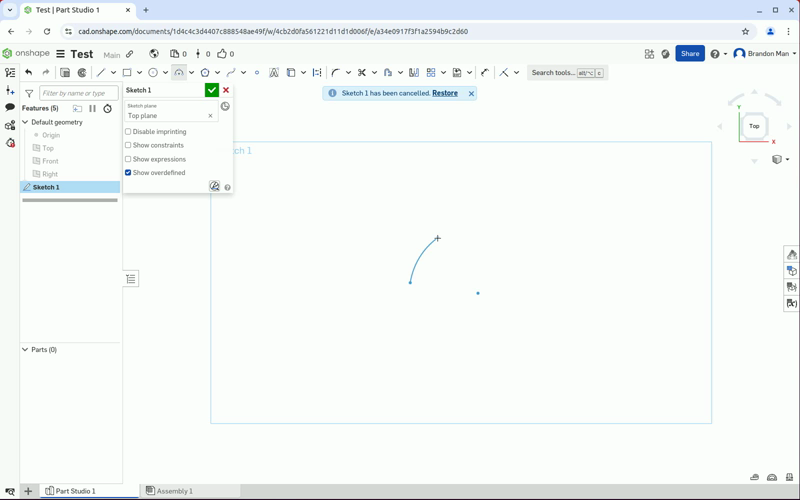
click(437, 237)
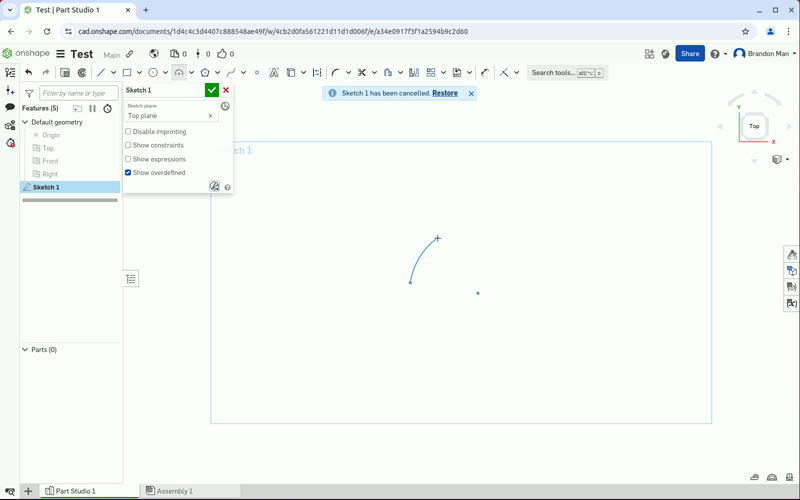
mouse_move(417, 256)
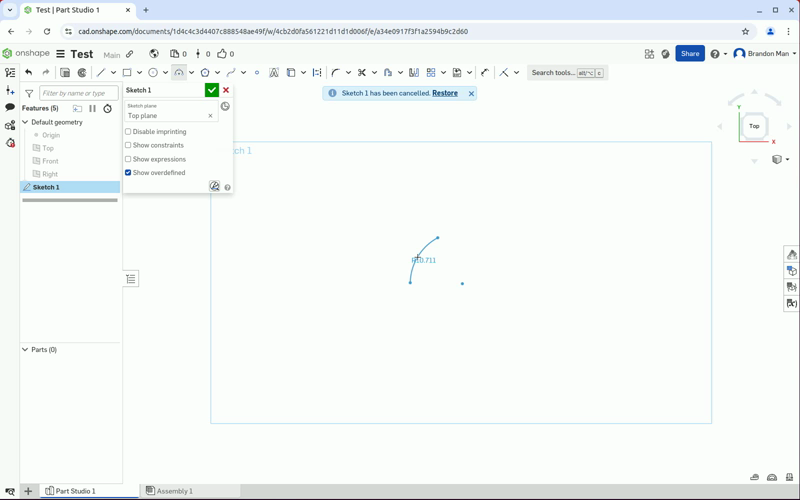
click(417, 256)
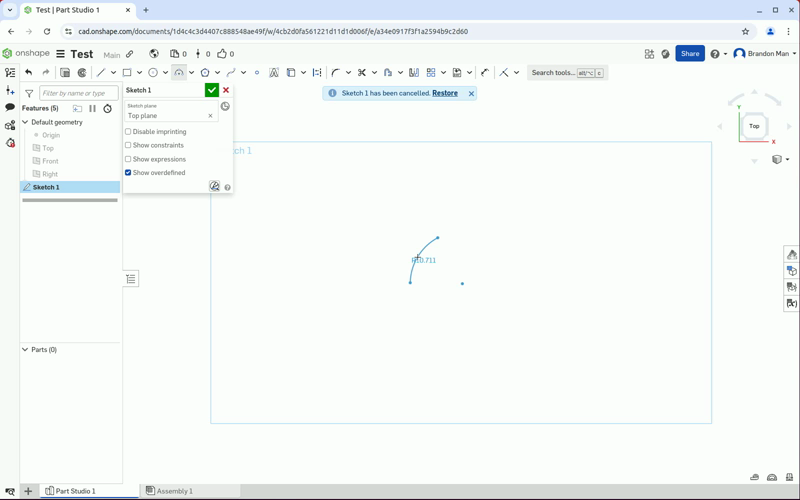
key_up(shift)
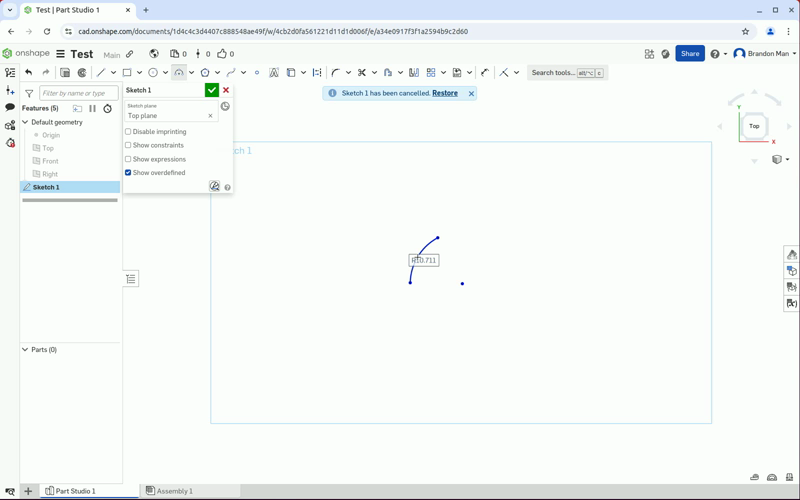
key(esc)
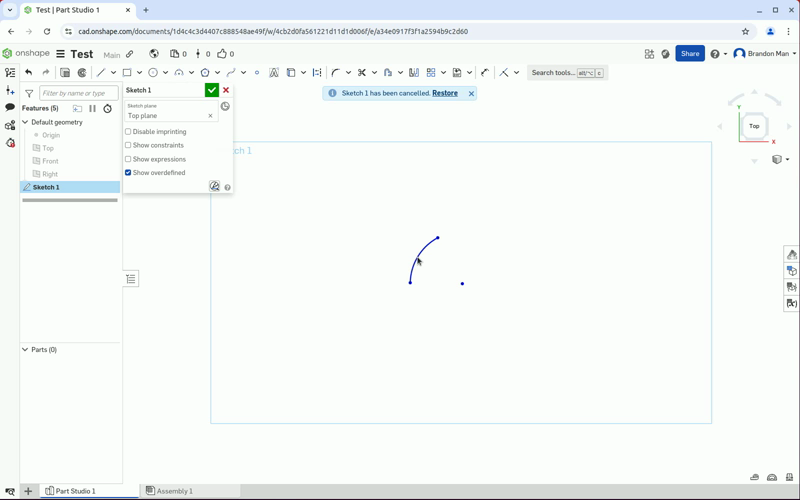
key(l)
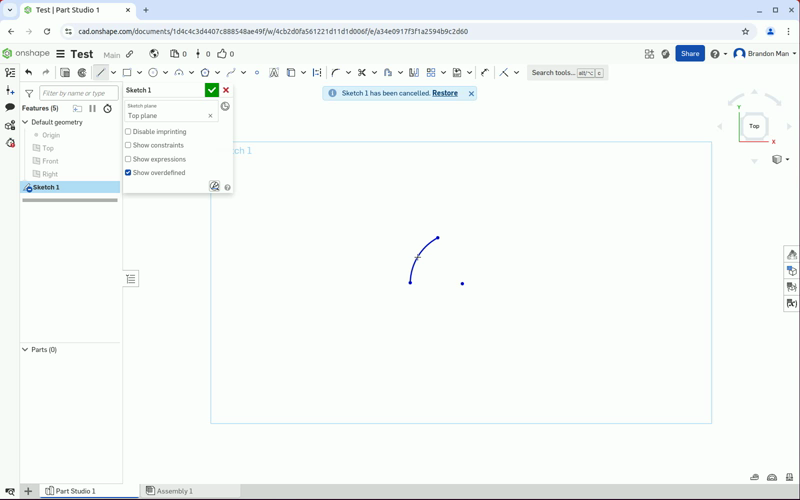
mouse_move(437, 237)
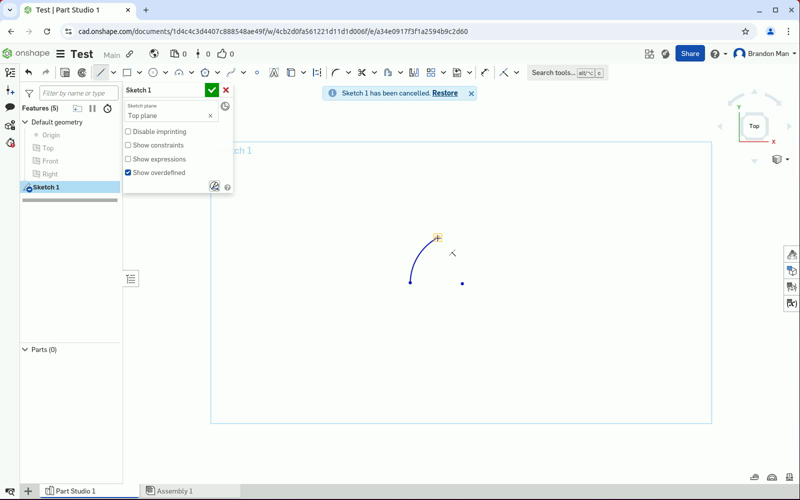
click(437, 237)
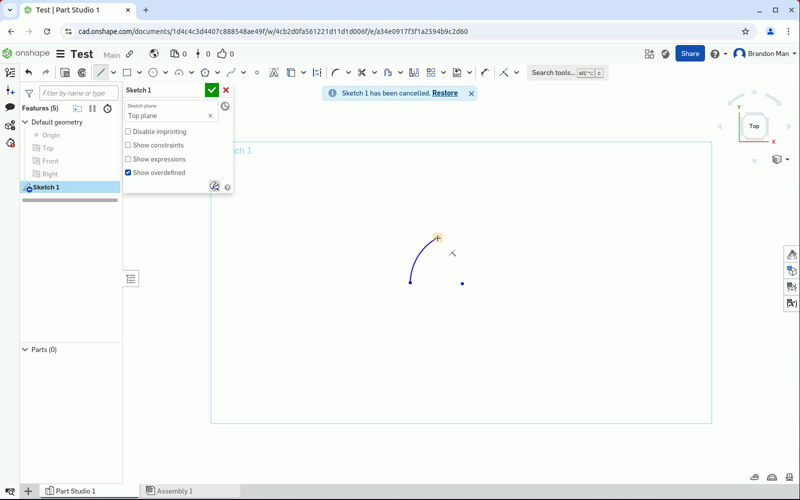
key_down(shift)
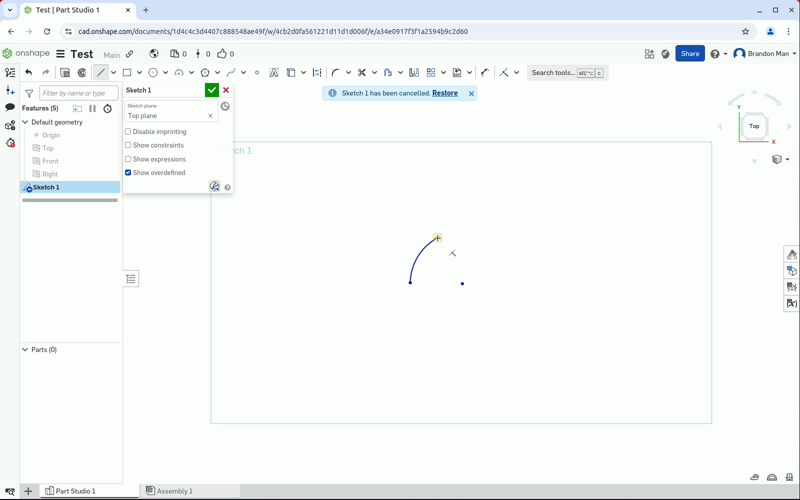
mouse_move(467, 237)
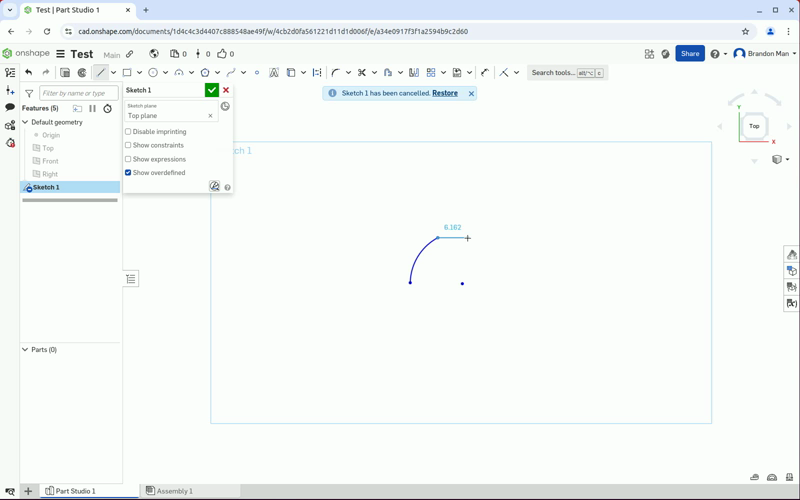
mouse_move(410, 237)
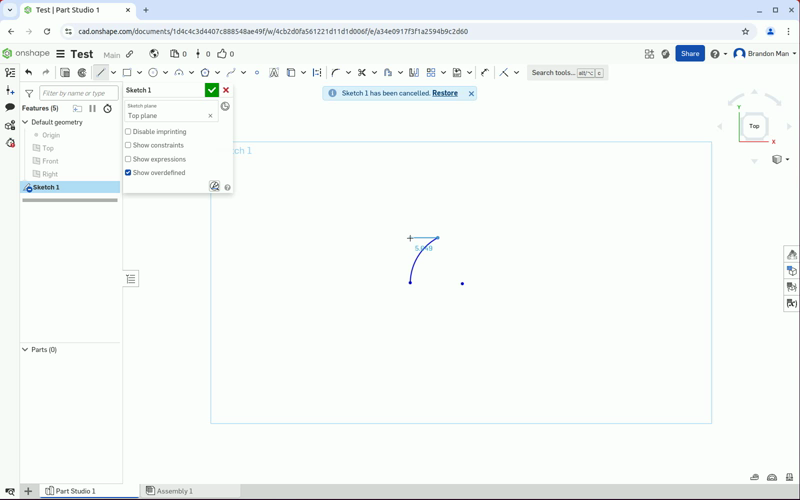
click(410, 237)
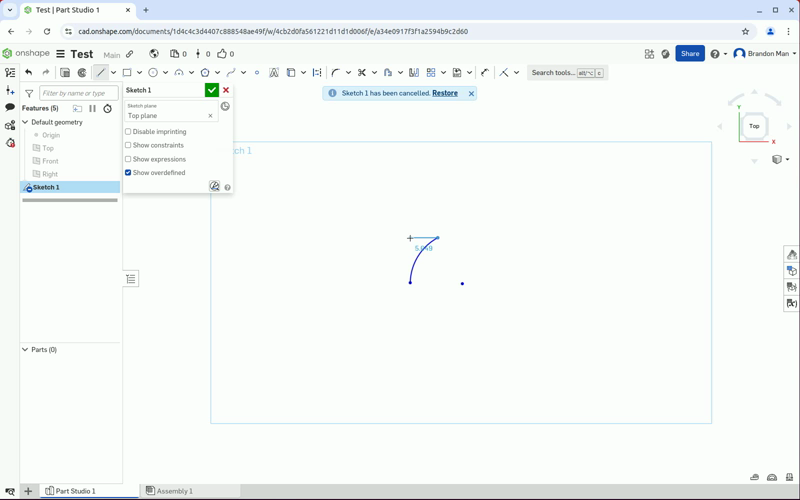
key_up(shift)
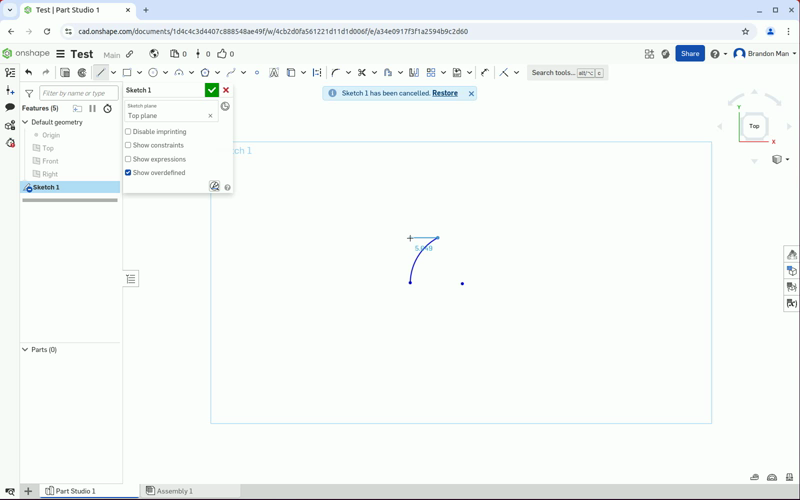
mouse_move(440, 237)
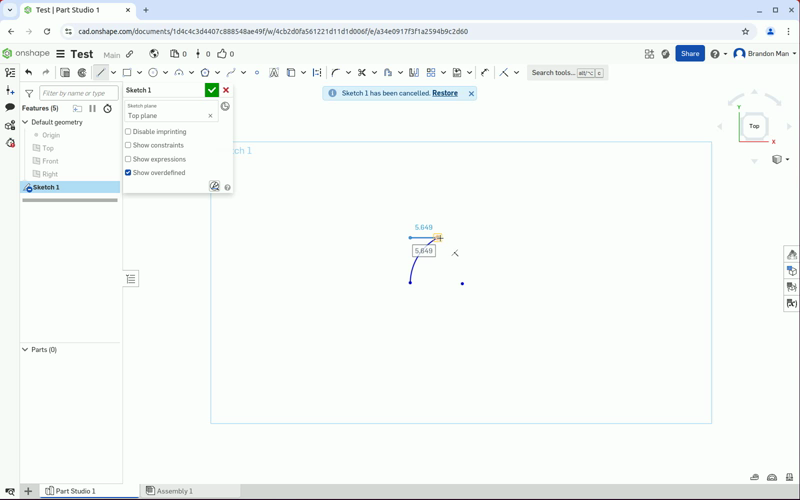
key_down(shift)
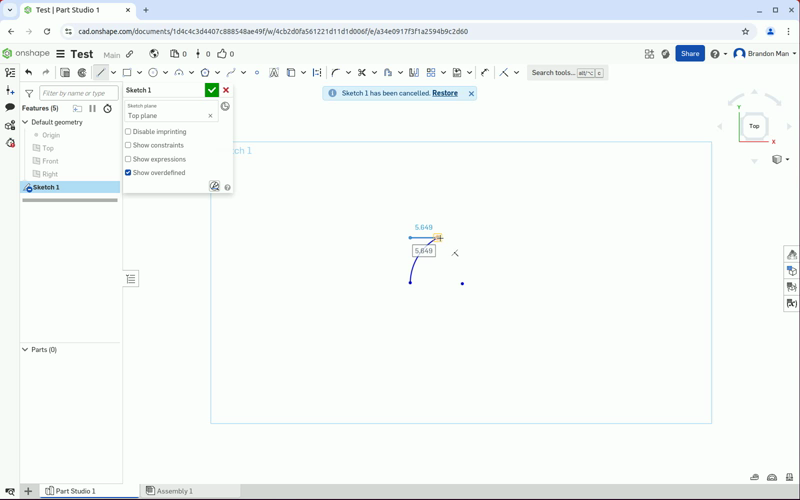
mouse_move(410, 282)
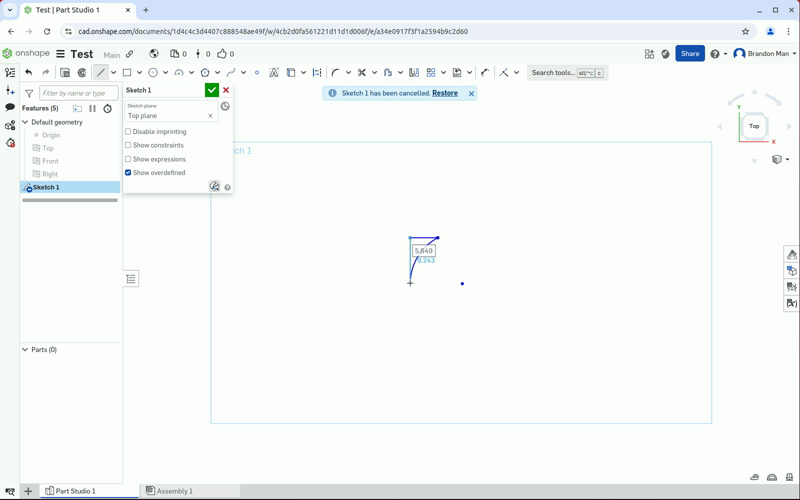
key_up(shift)
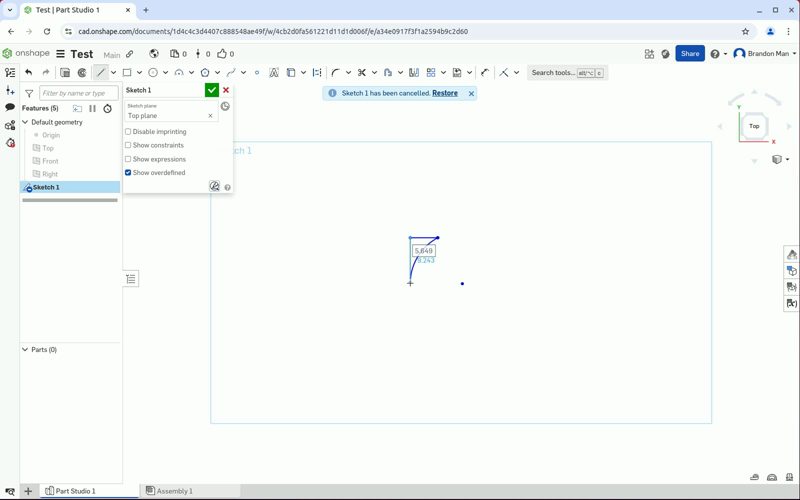
click(410, 282)
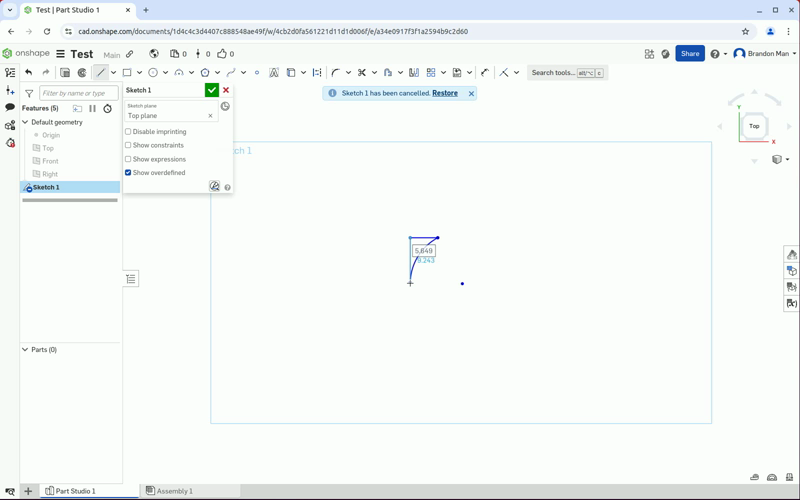
key(esc)
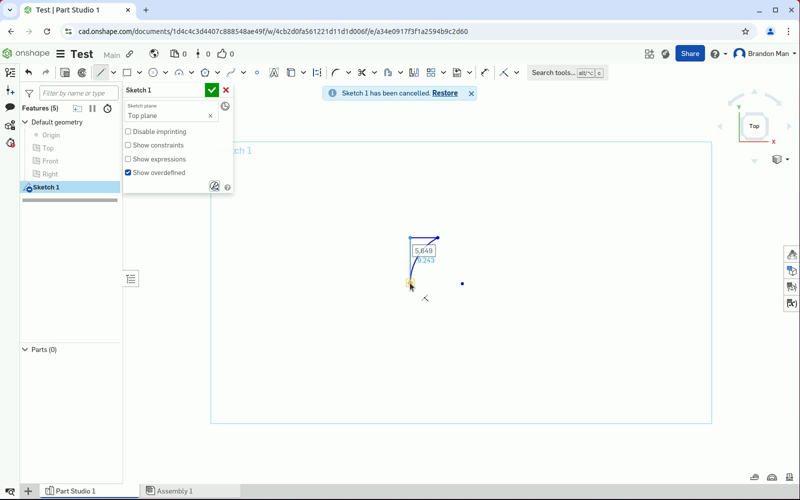
mouse_move(411, 238)
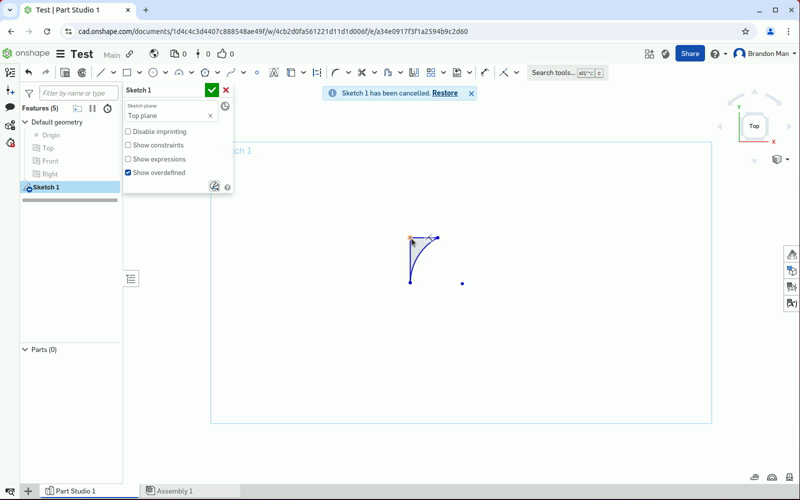
scroll(6)
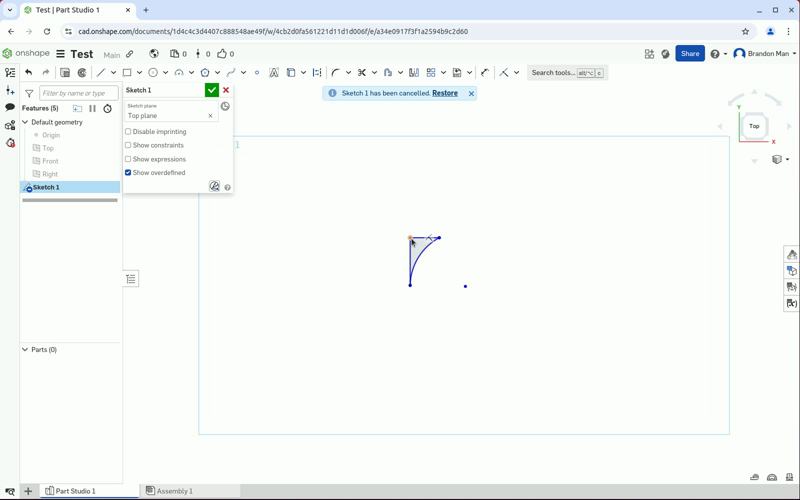
scroll(6)
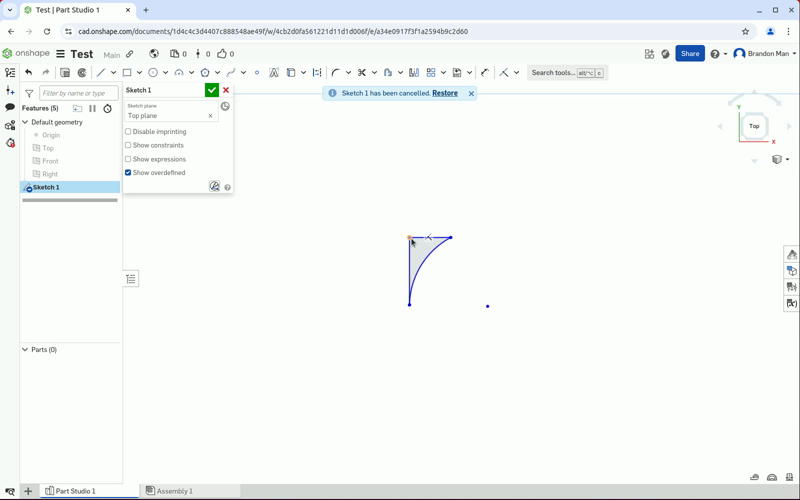
scroll(6)
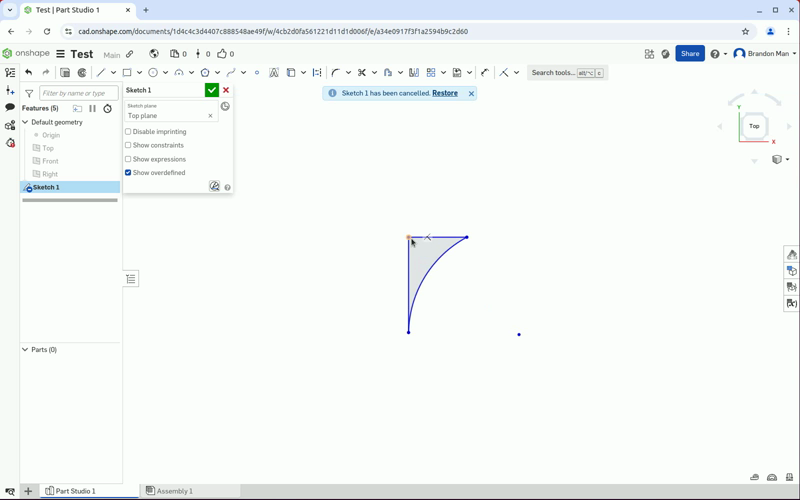
scroll(6)
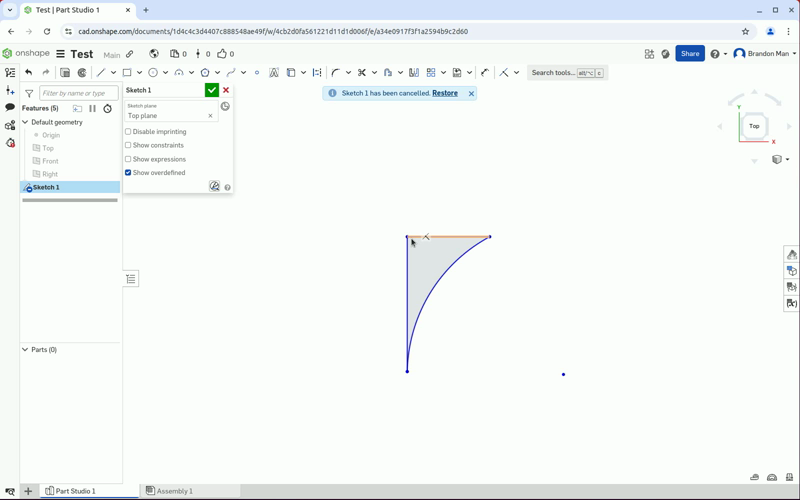
scroll(6)
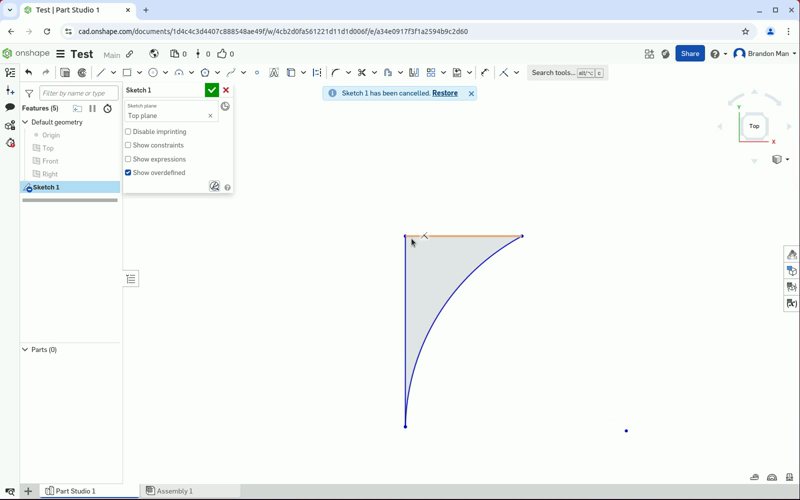
scroll(6)
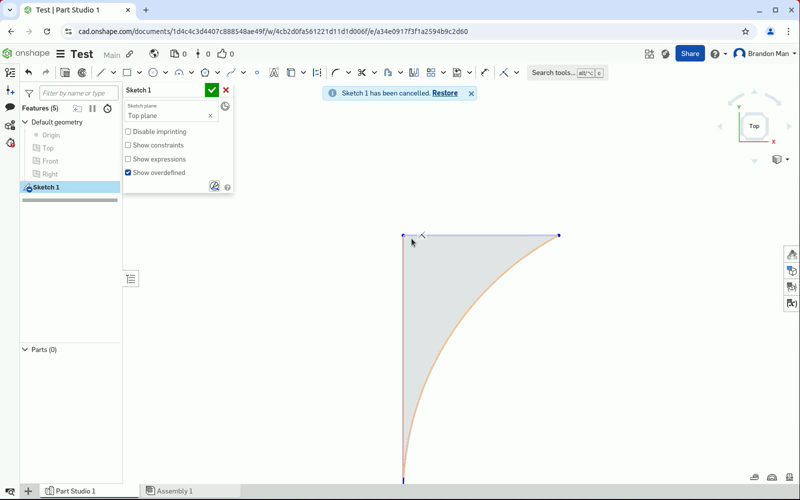
scroll(6)
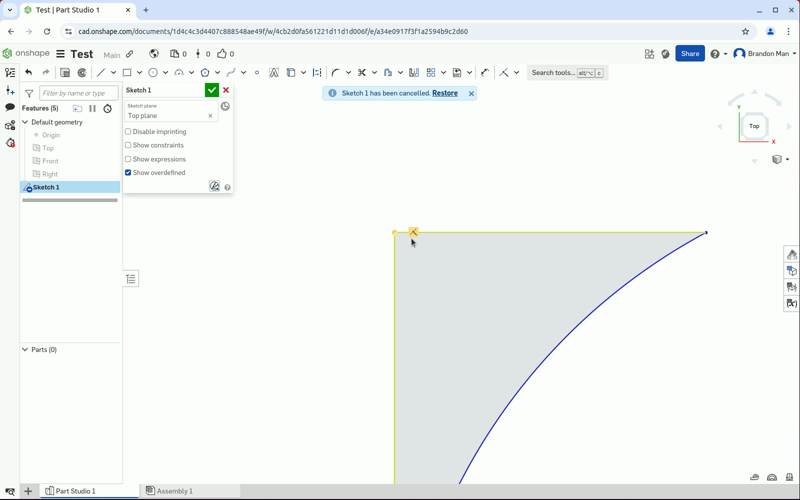
click(411, 238)
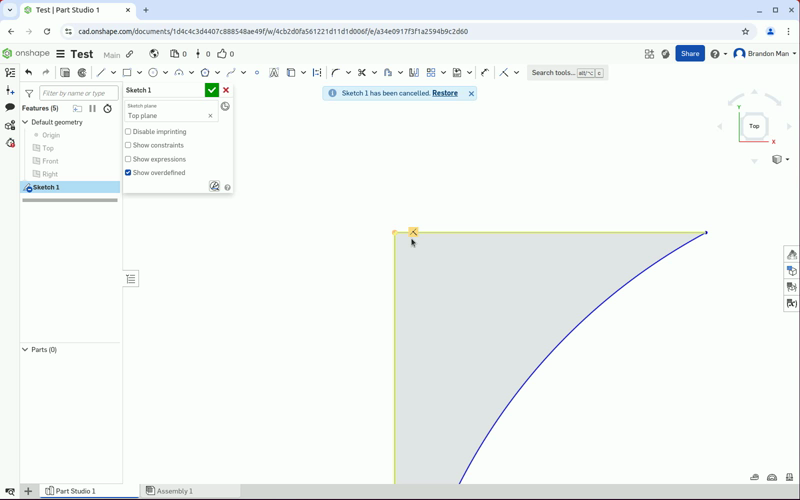
scroll(-6)
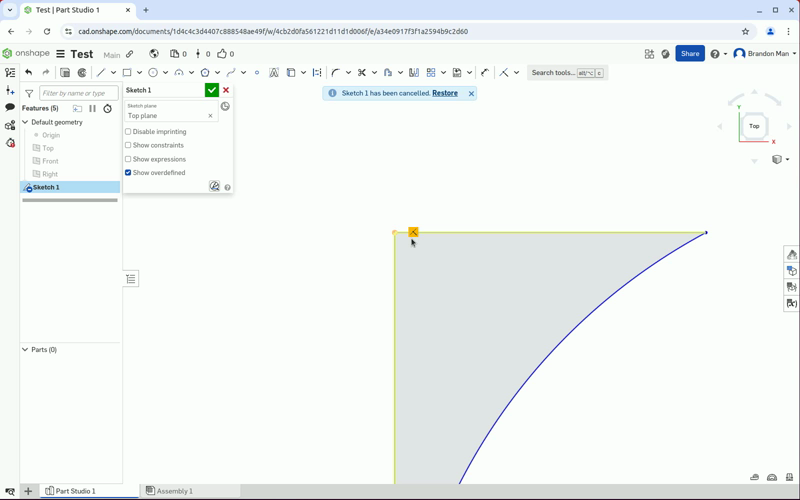
scroll(-6)
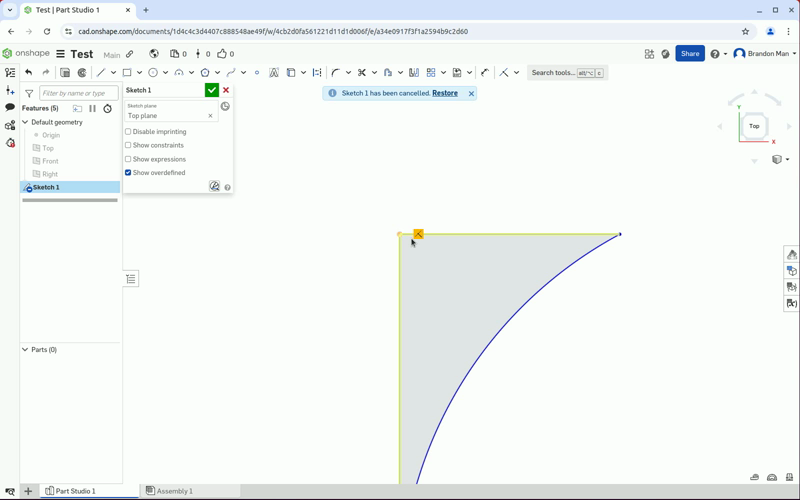
scroll(-6)
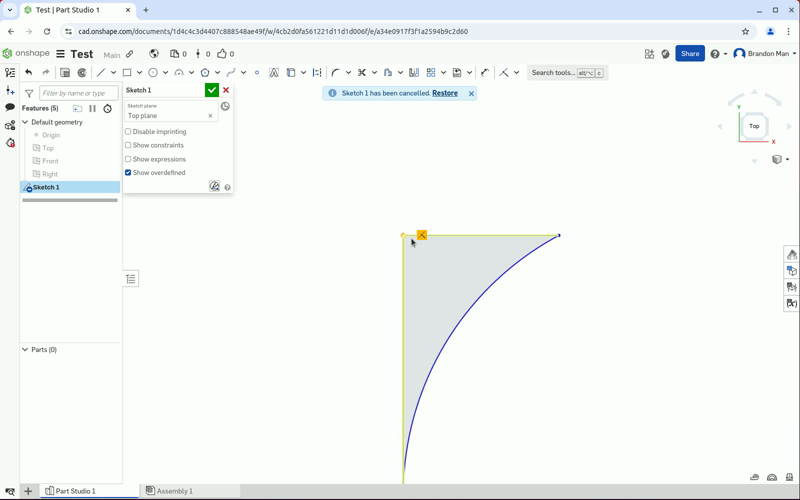
scroll(-6)
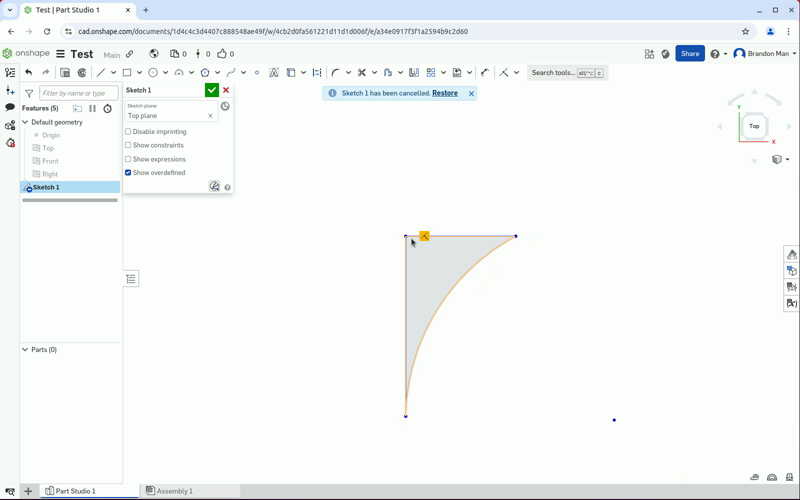
scroll(-6)
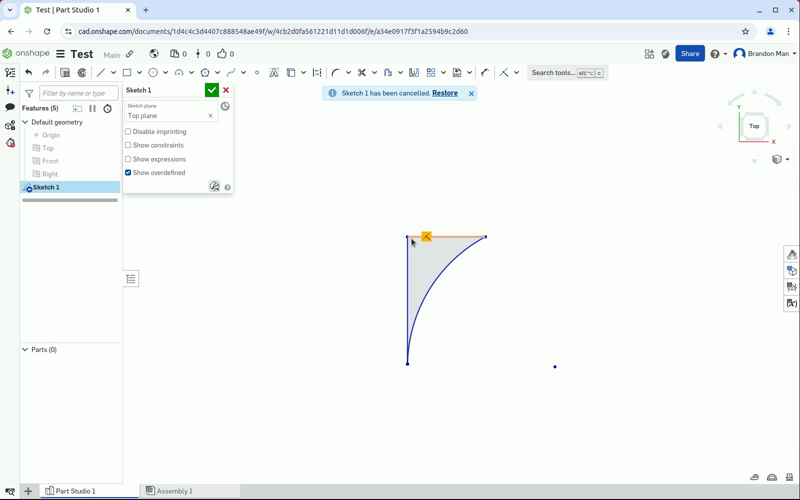
scroll(-6)
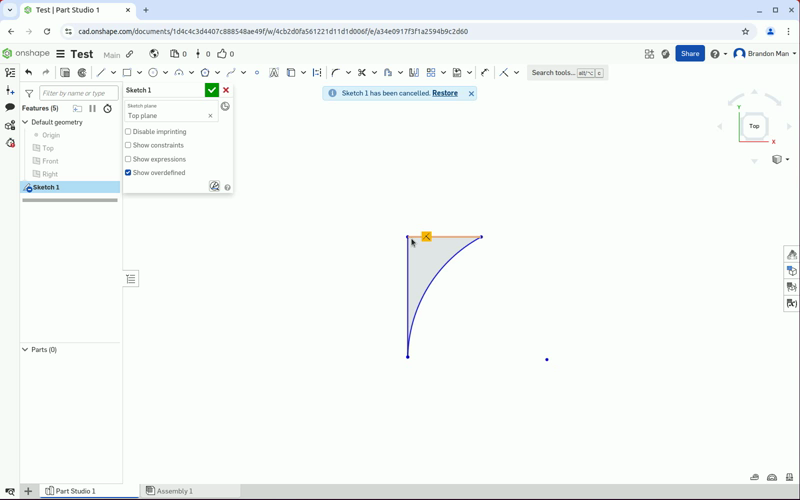
scroll(-6)
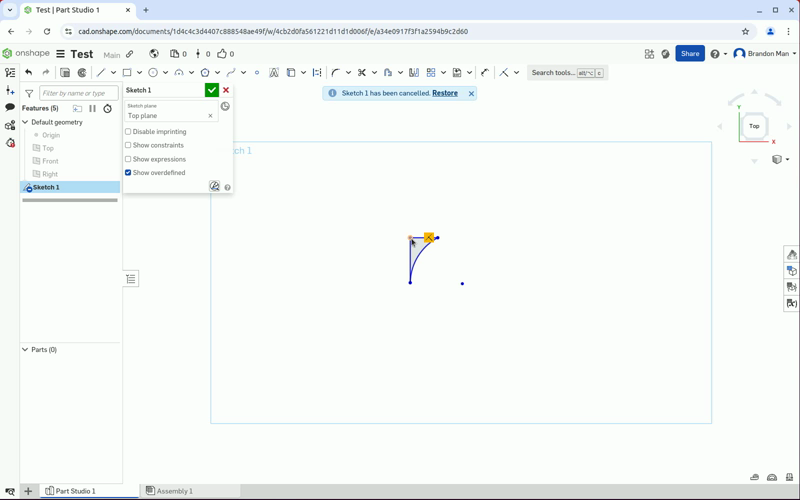
mouse_move(73, 352)
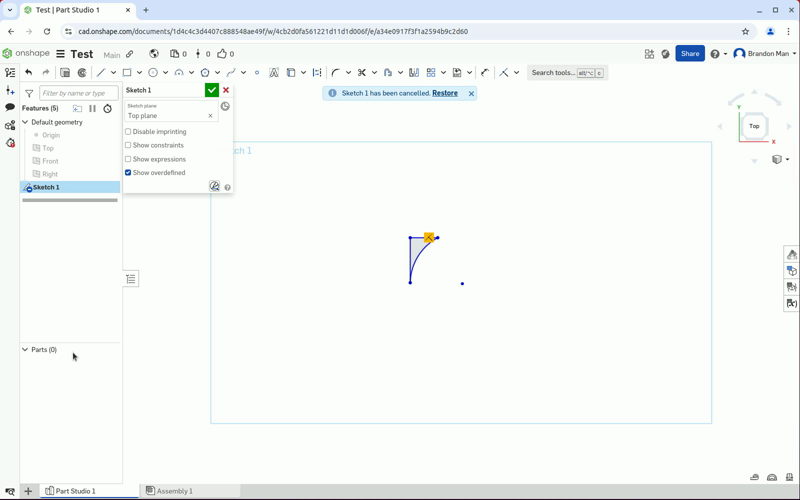
key(shift+y)
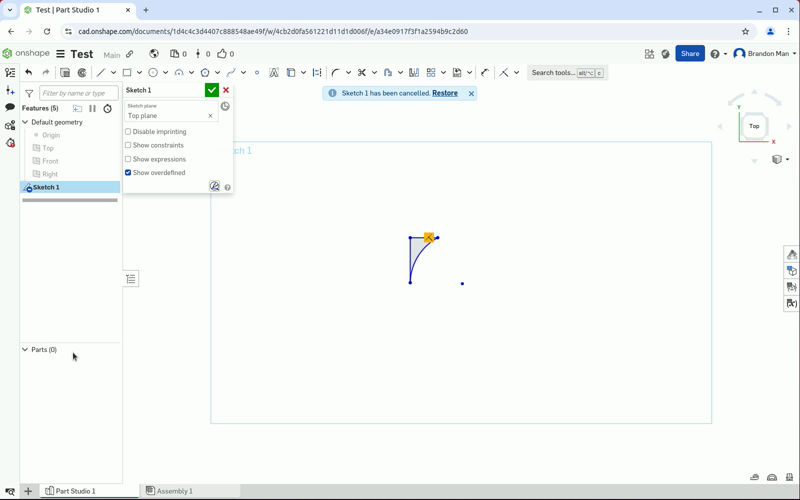
key(shift+e)
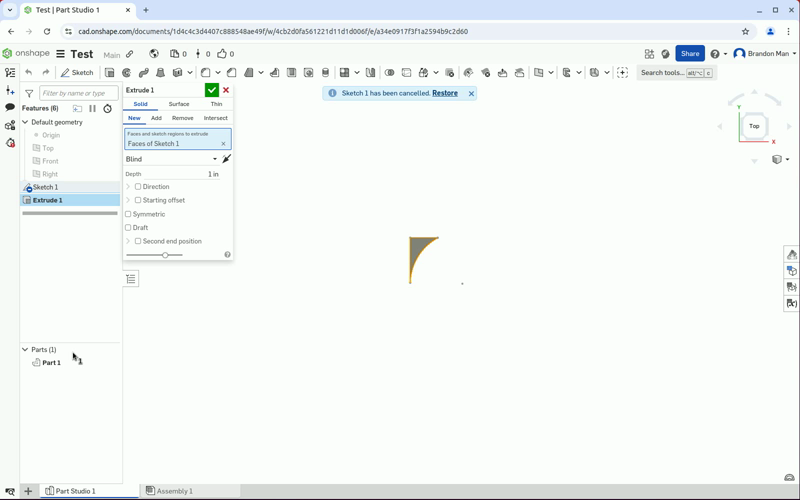
mouse_move(143, 106)
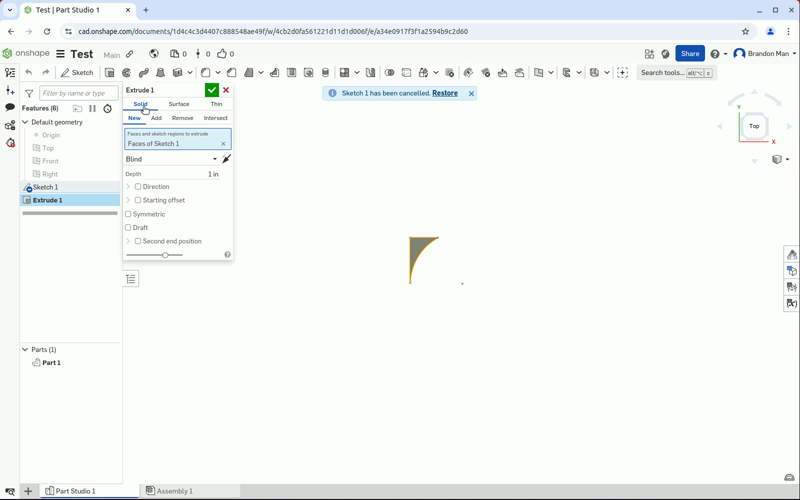
click(143, 106)
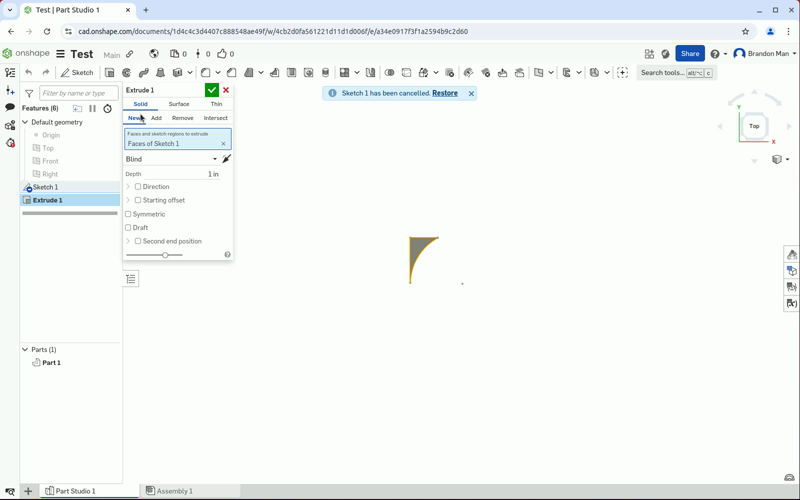
mouse_move(137, 120)
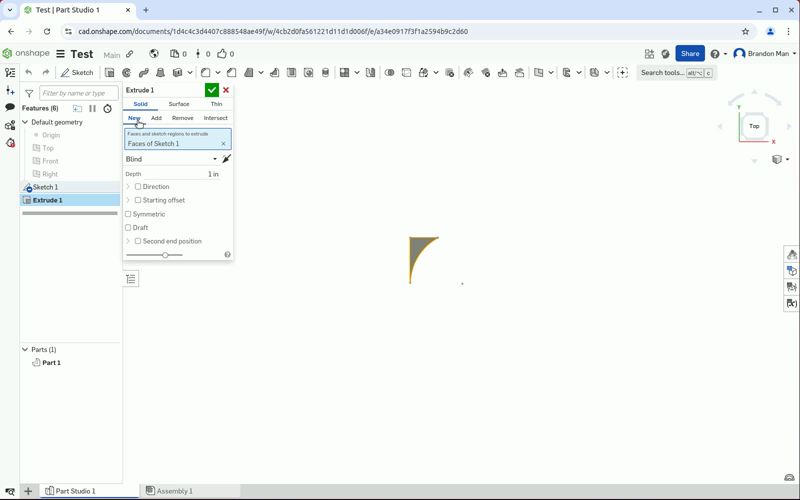
click(137, 120)
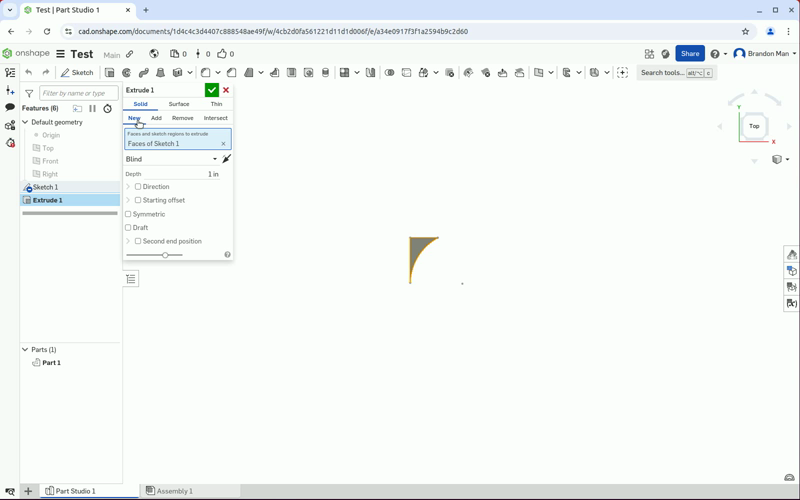
key(tab, 4)
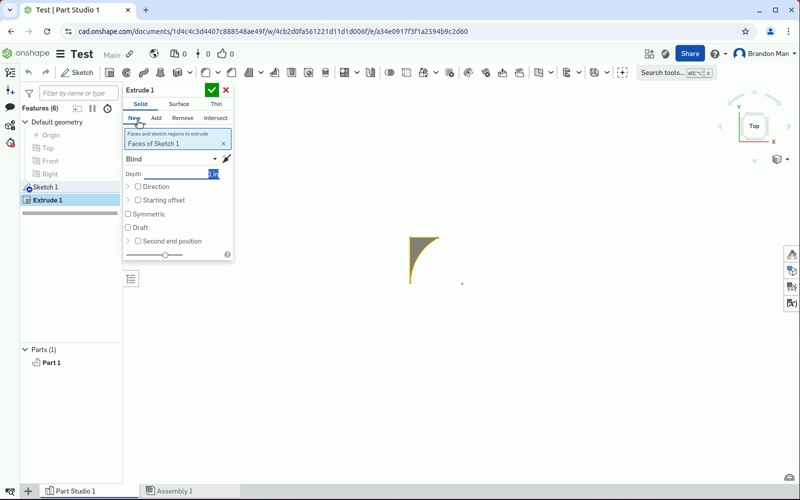
text(23.108)
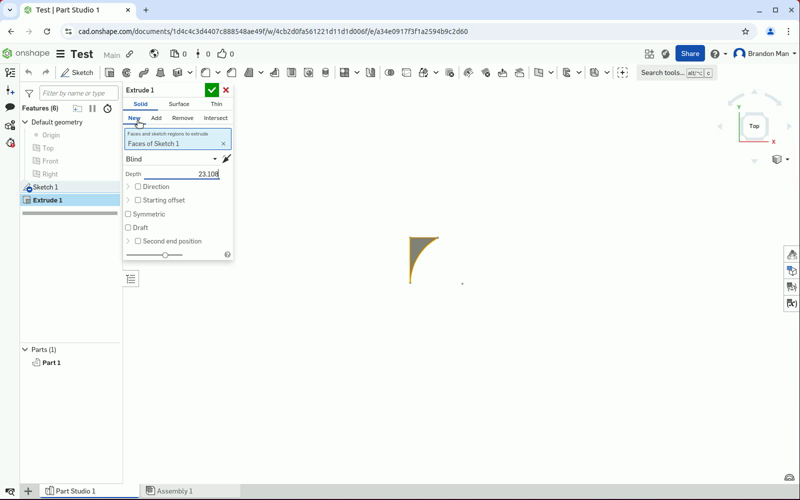
key(enter)
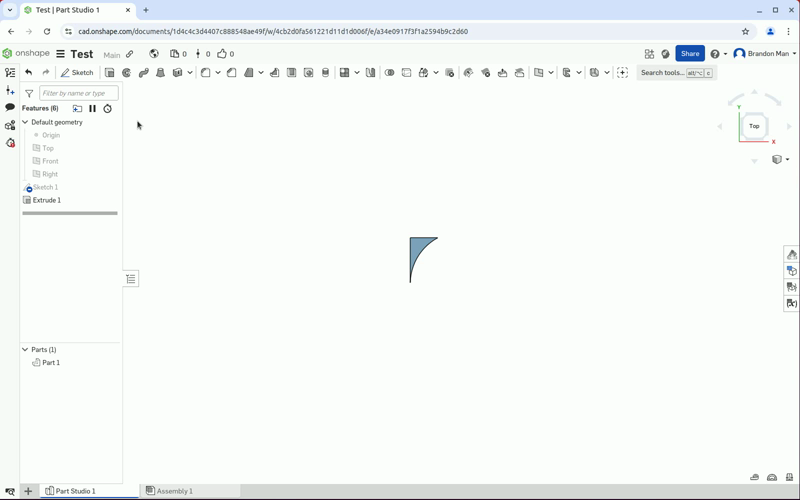
key(shift+h)
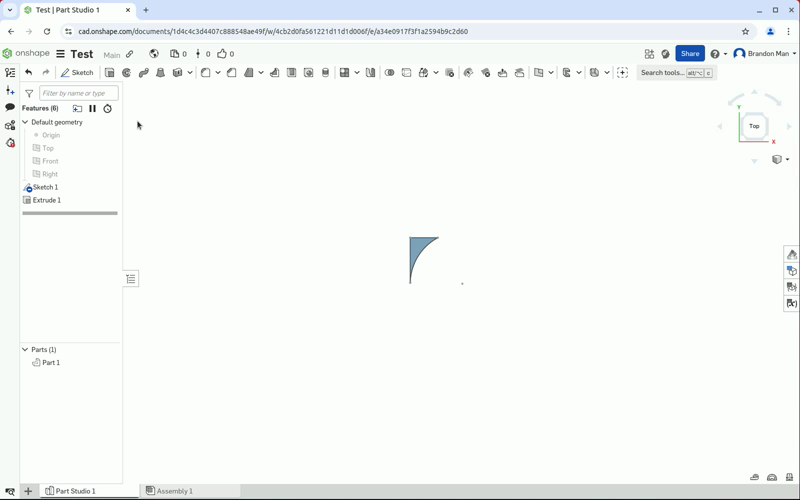
key(shift+h)
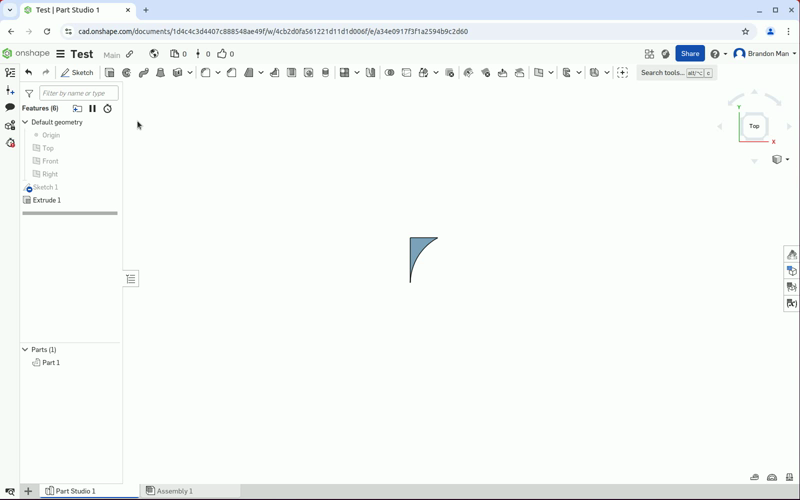
mouse_move(73, 189)
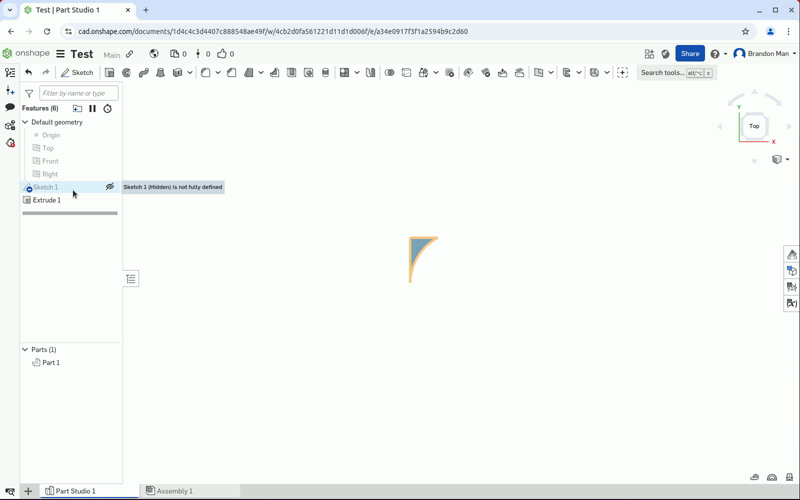
click(73, 189)
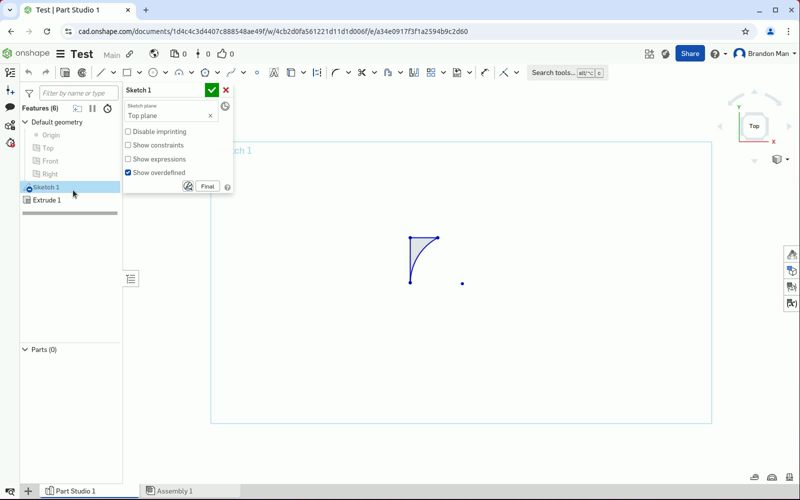
mouse_move(229, 92)
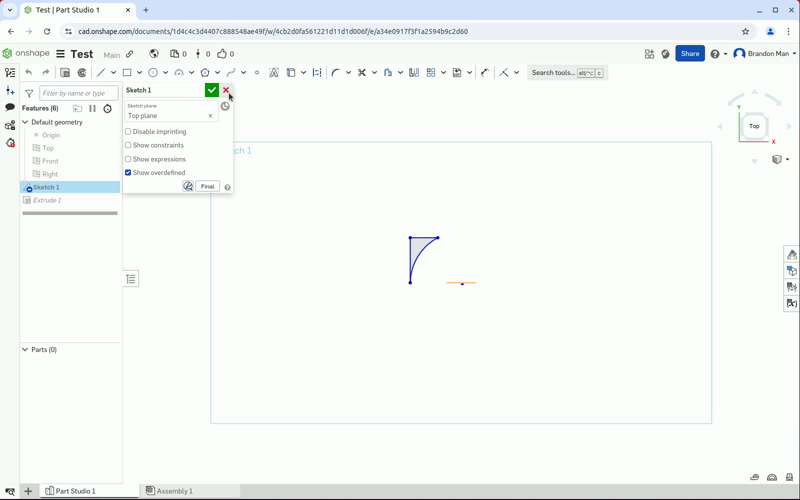
click(229, 92)
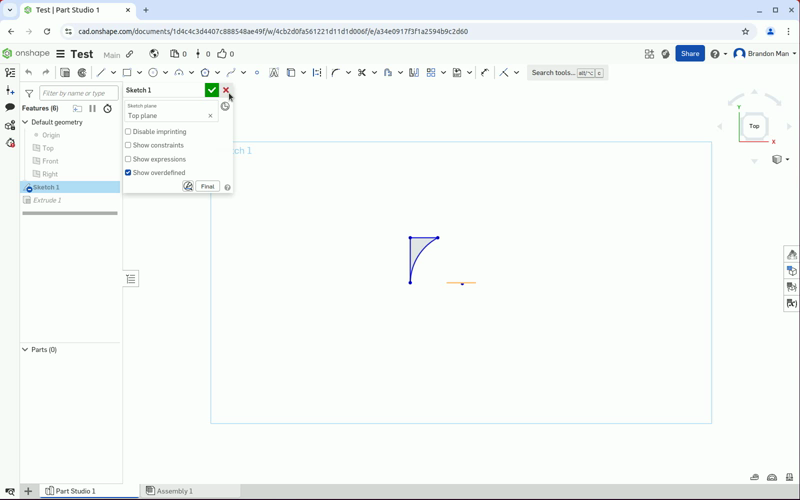
key(shift+s)
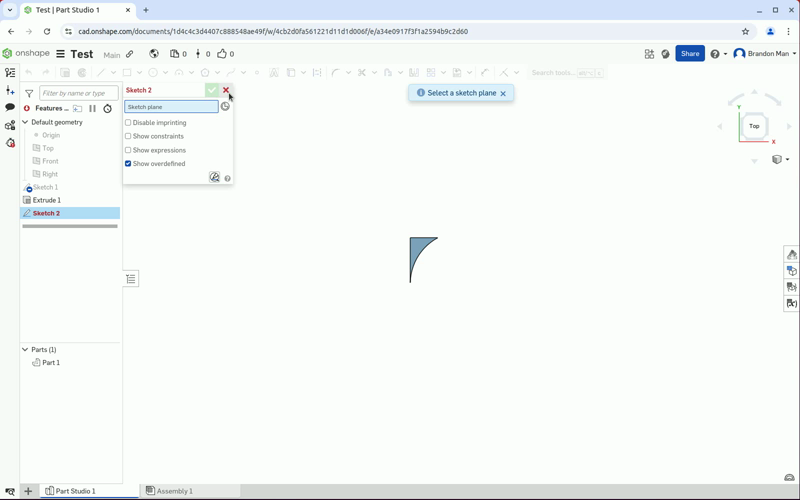
mouse_move(73, 150)
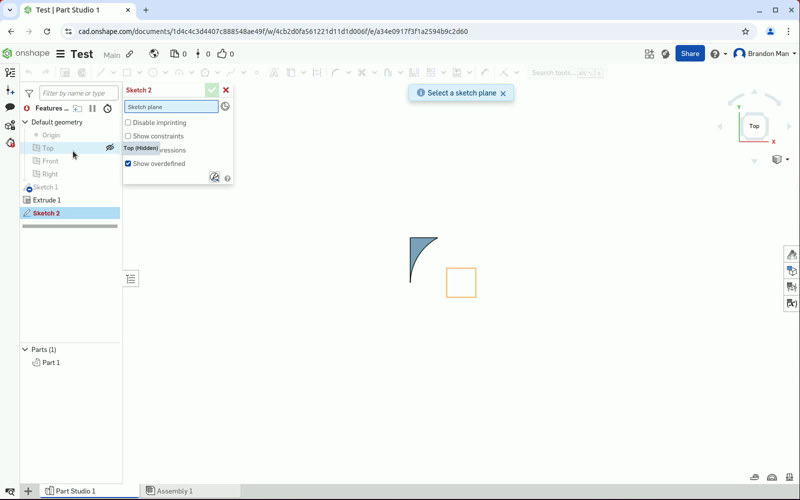
click(73, 150)
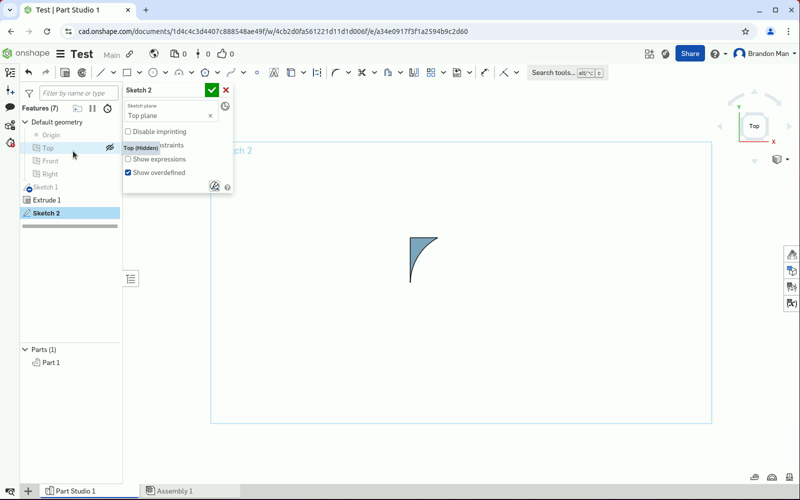
mouse_move(73, 352)
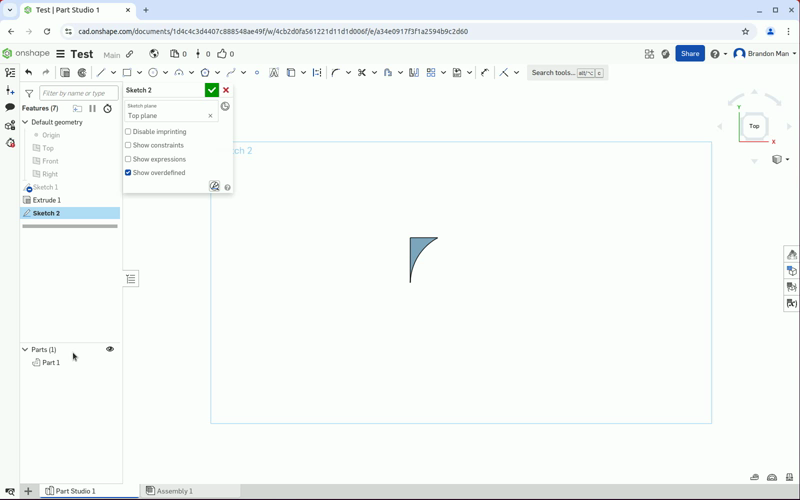
key(y)
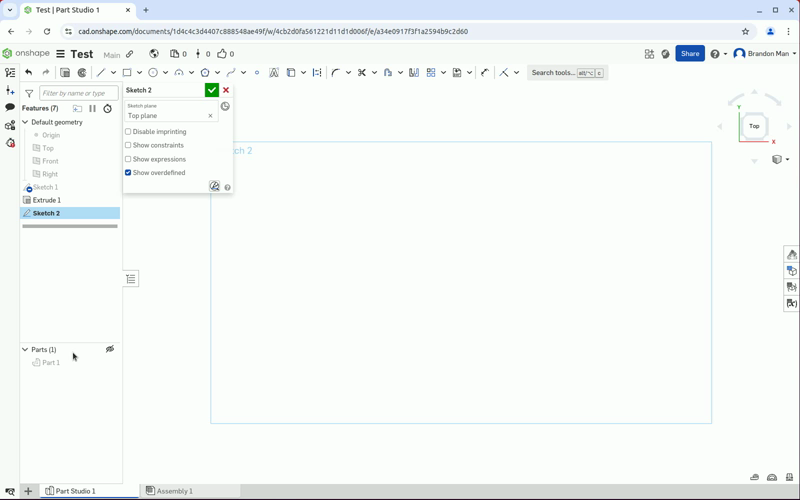
key(a)
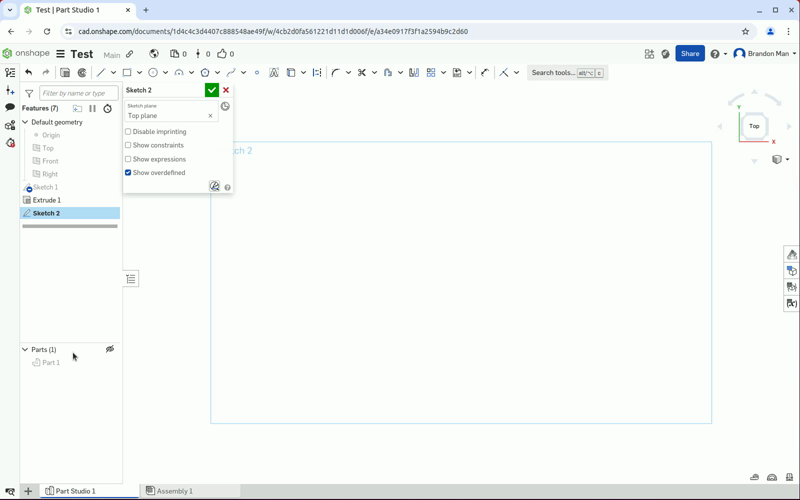
key_down(shift)
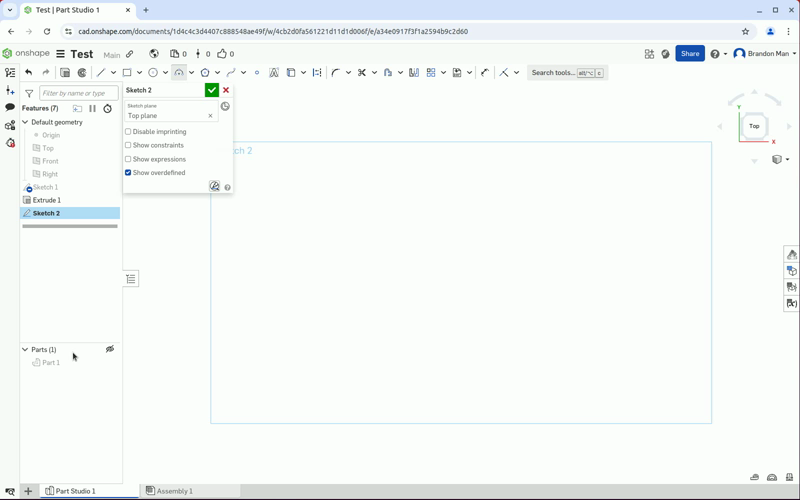
mouse_move(410, 282)
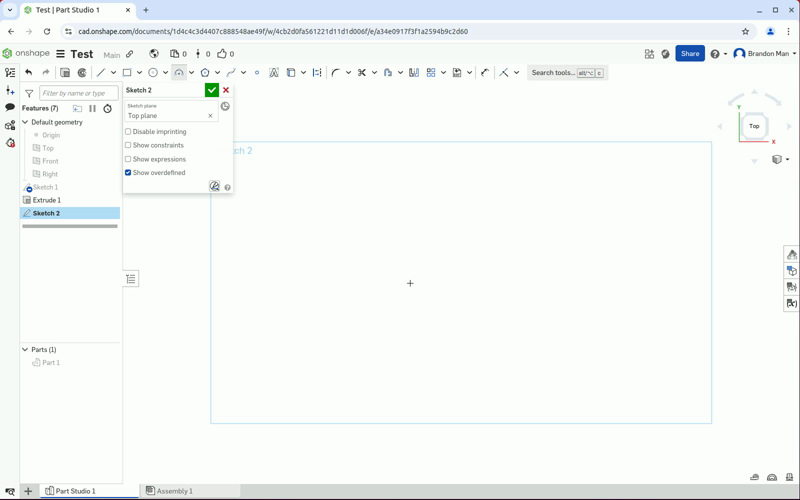
click(410, 282)
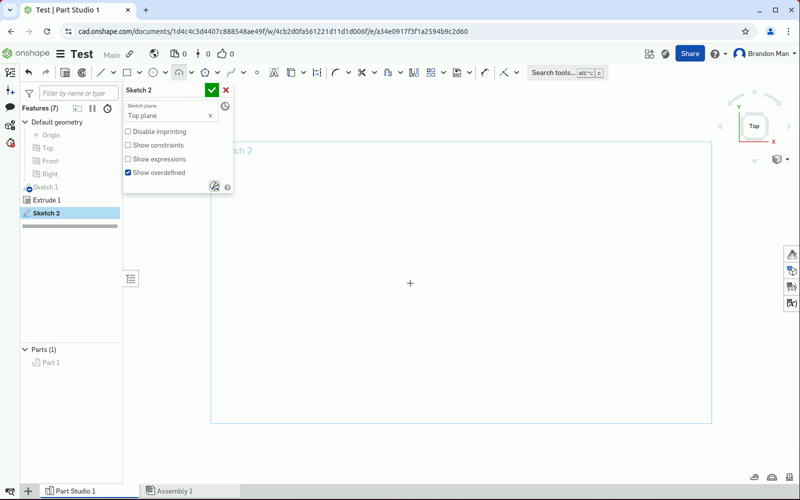
key_up(shift)
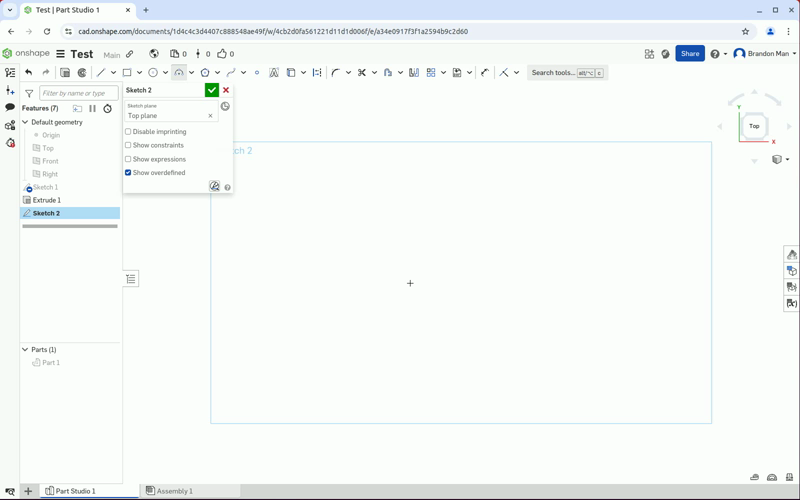
key_down(shift)
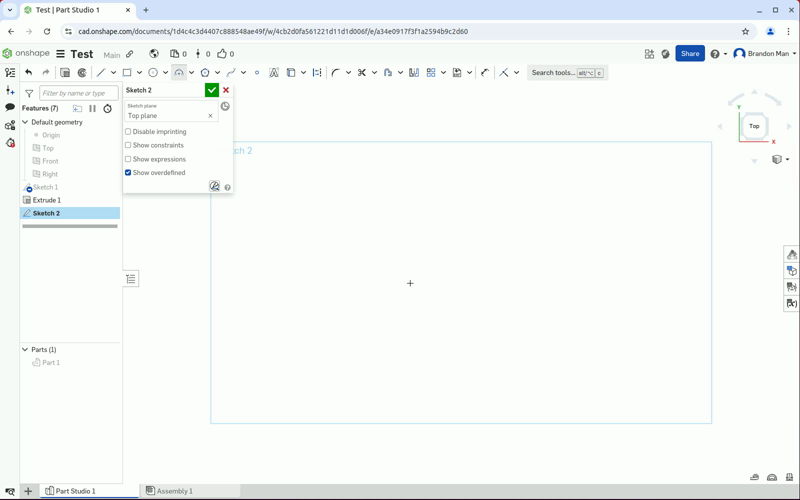
mouse_move(437, 238)
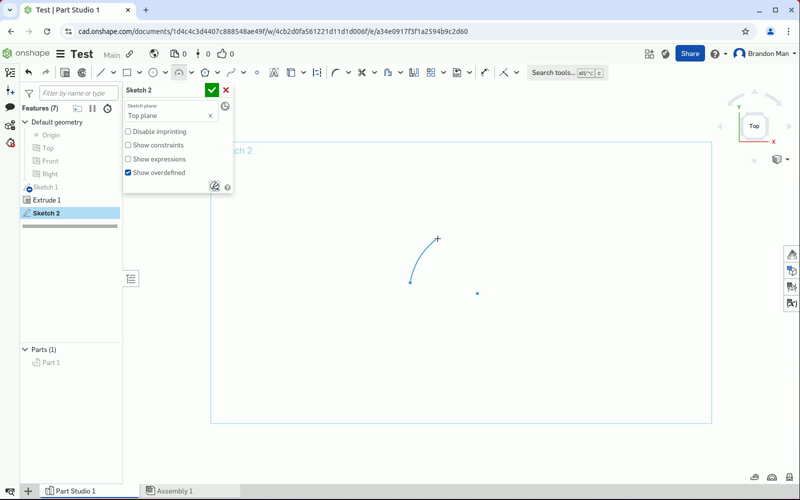
click(437, 238)
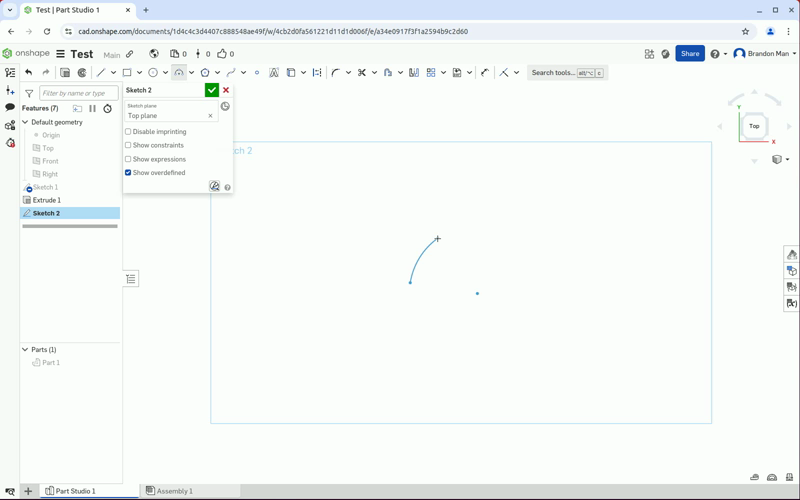
mouse_move(502, 309)
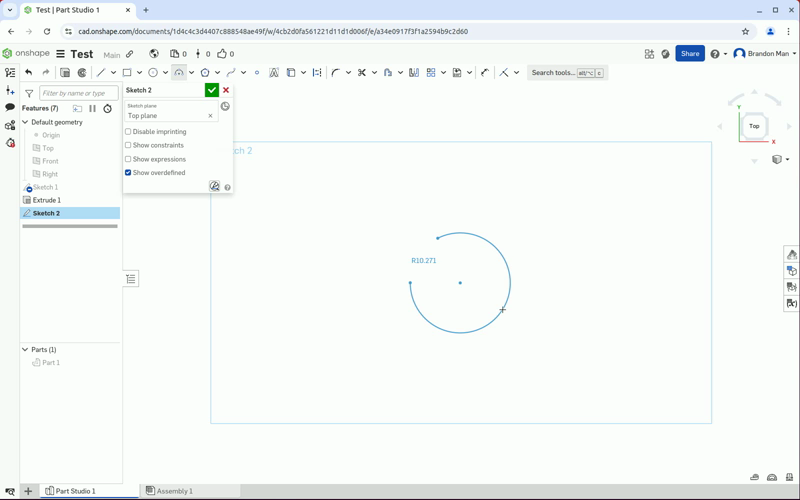
click(502, 309)
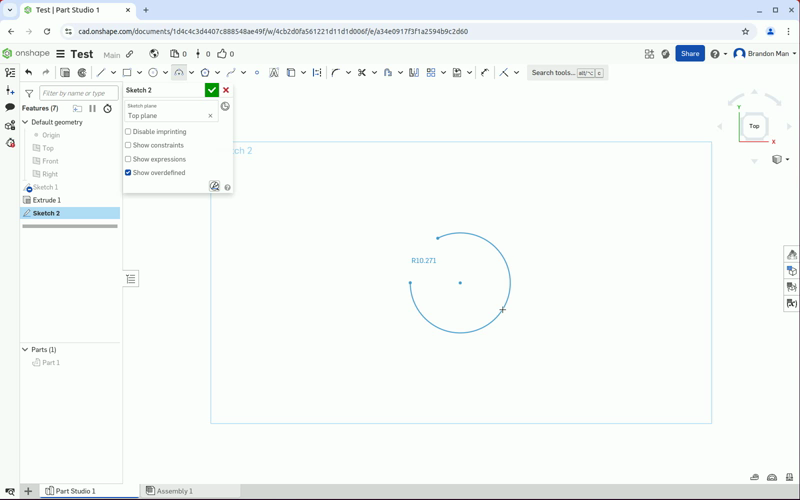
key_up(shift)
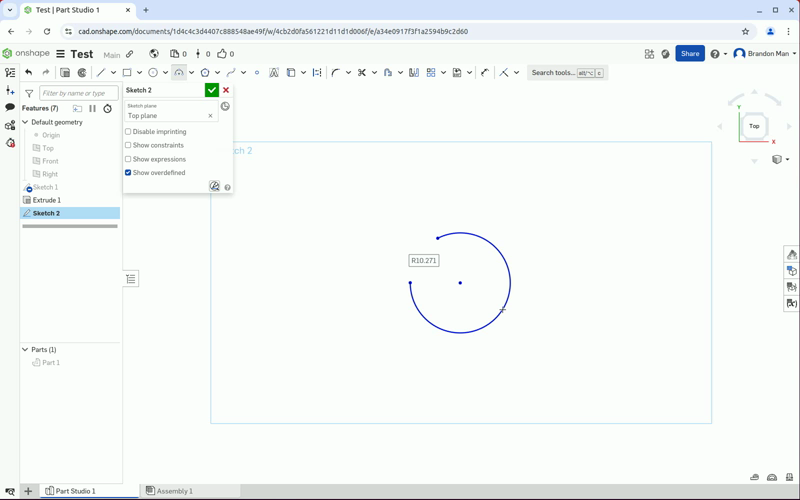
key(esc)
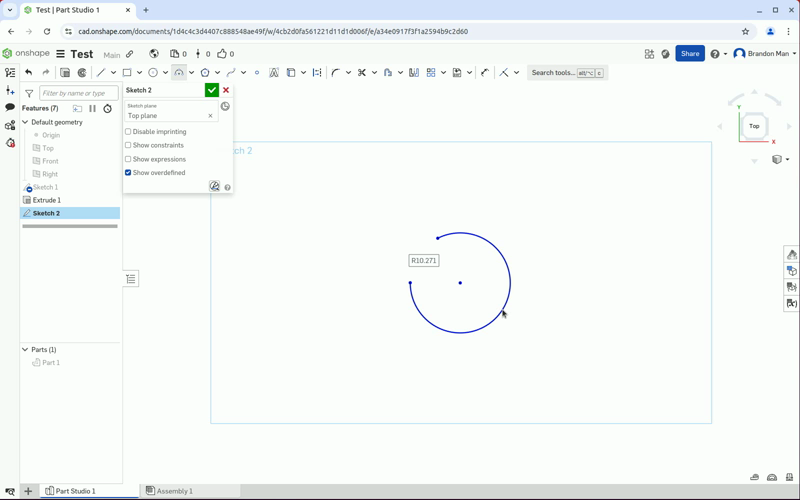
key(l)
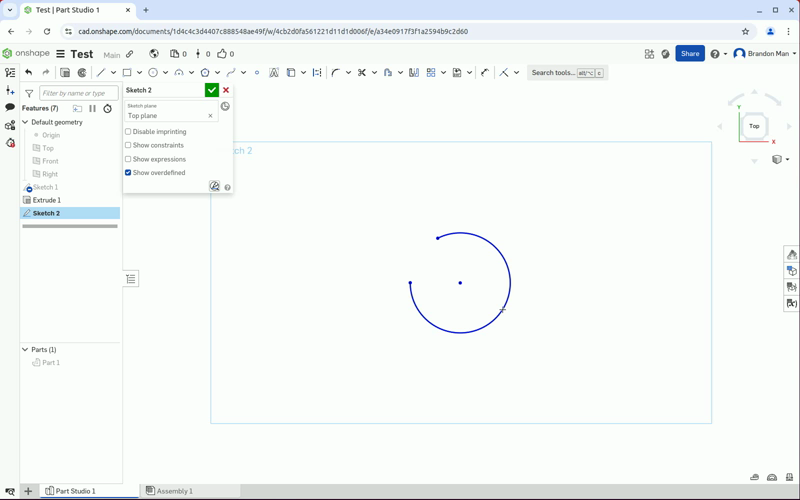
mouse_move(437, 238)
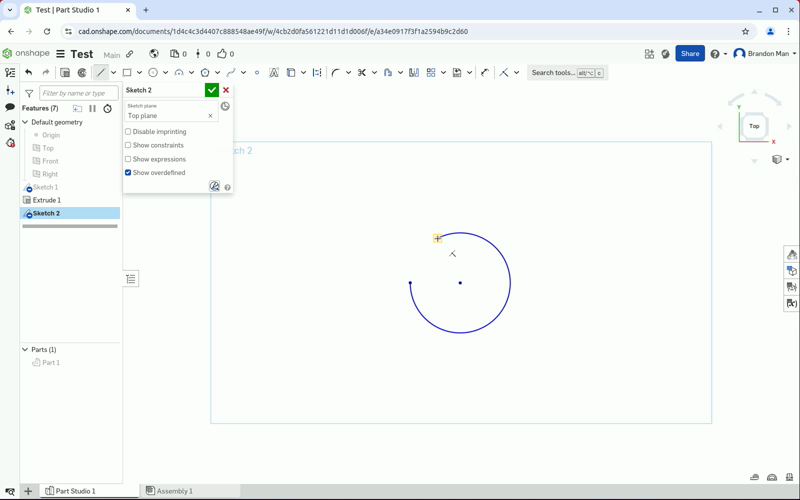
click(437, 238)
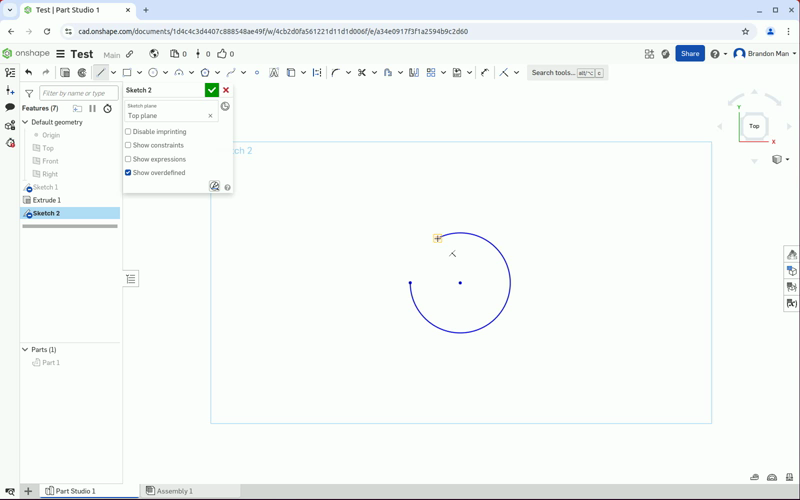
key_down(shift)
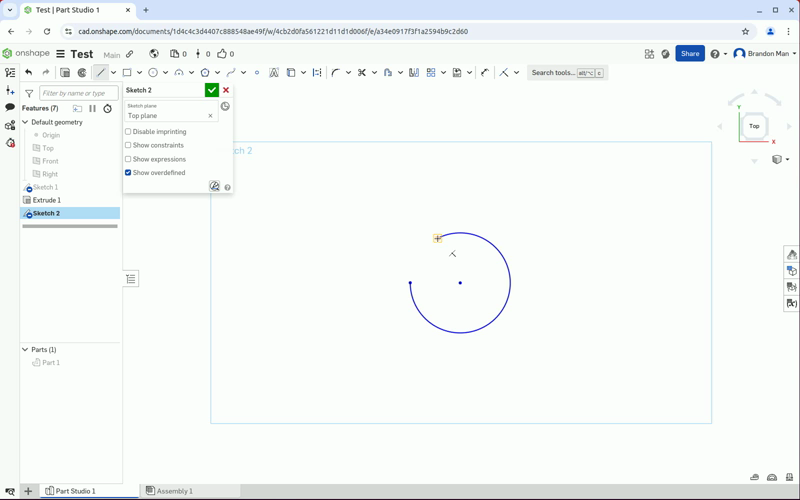
mouse_move(467, 238)
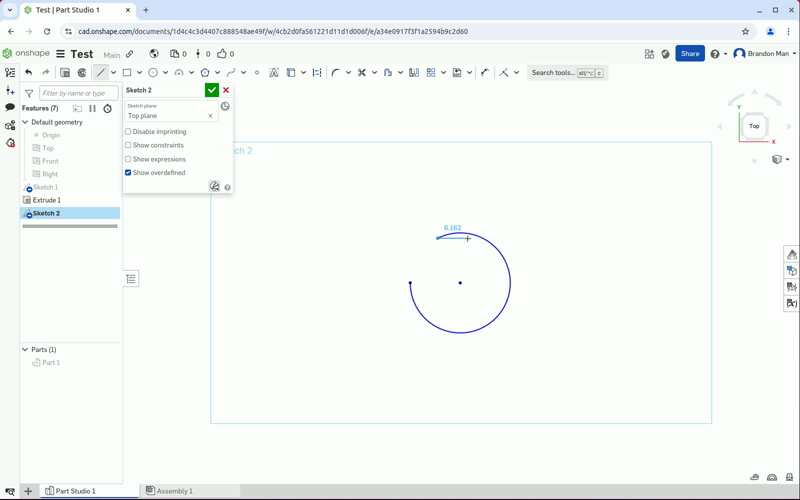
mouse_move(461, 238)
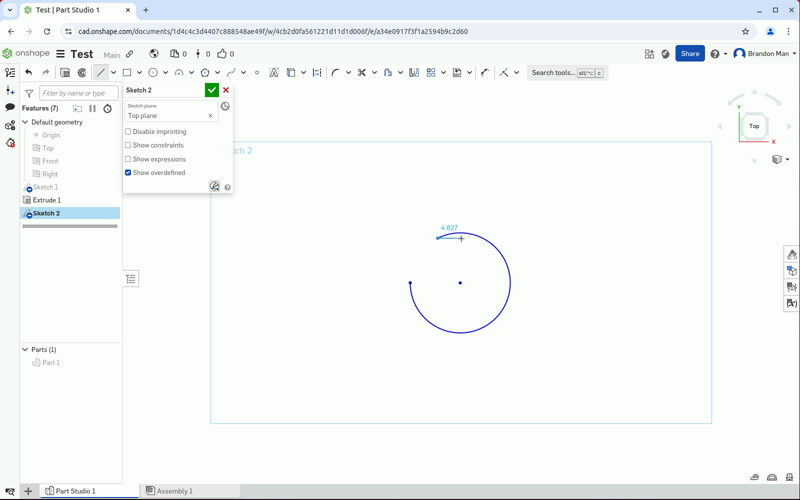
click(461, 238)
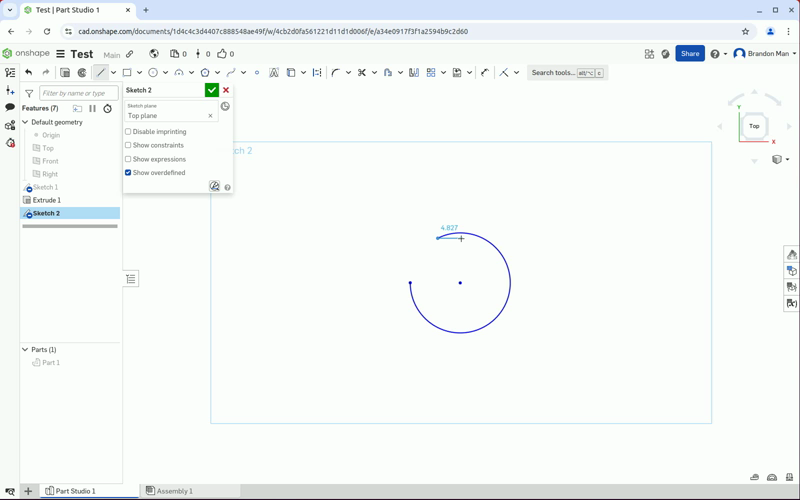
key_up(shift)
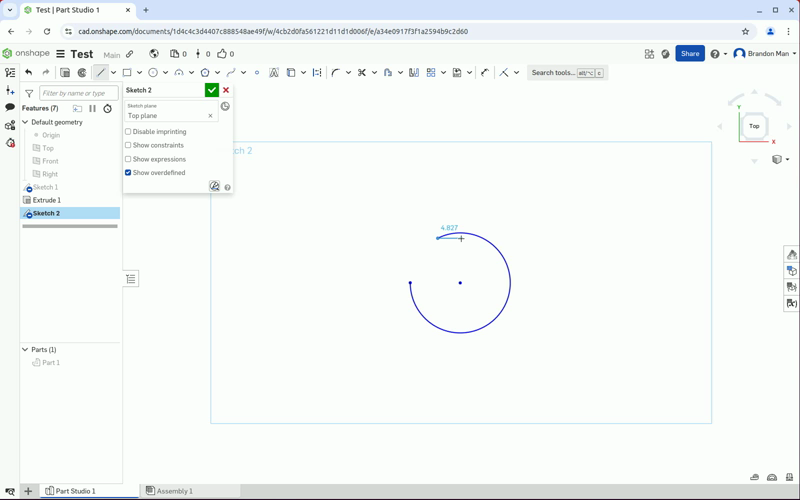
key_down(shift)
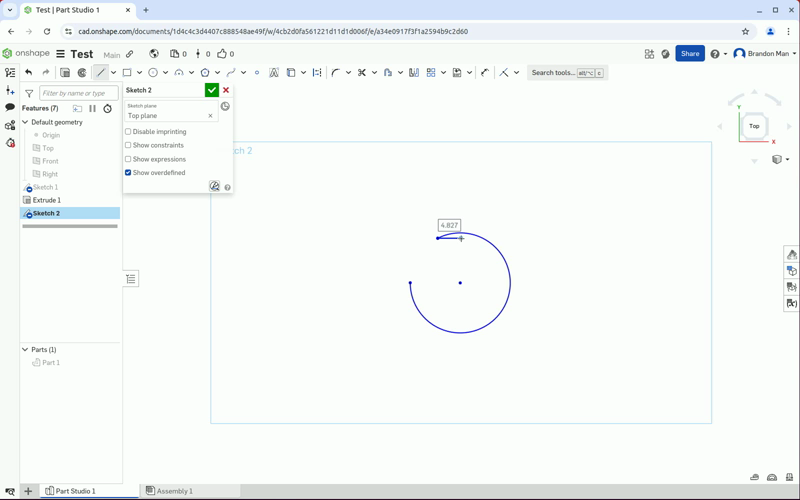
mouse_move(491, 238)
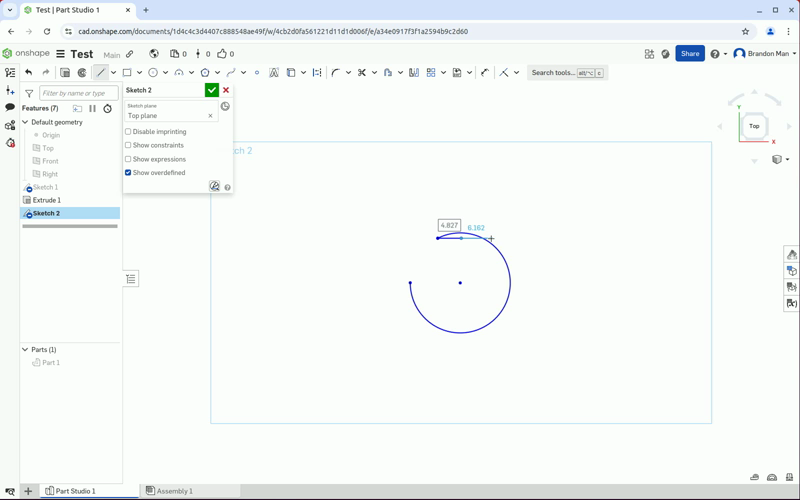
mouse_move(461, 282)
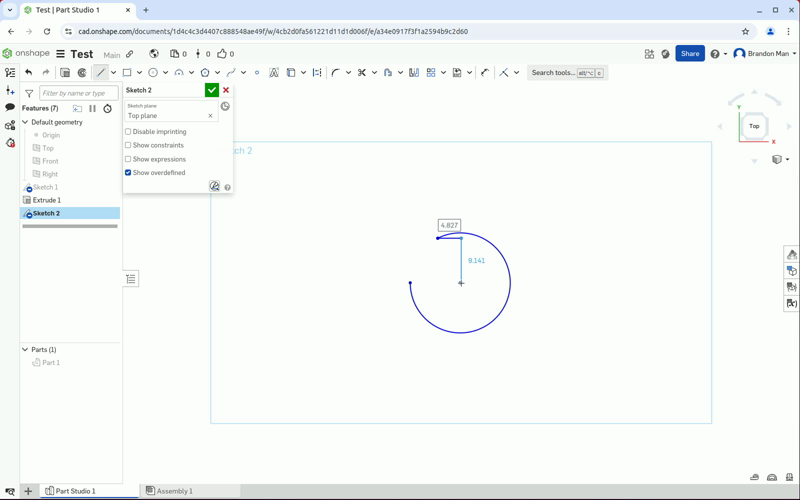
scroll(6)
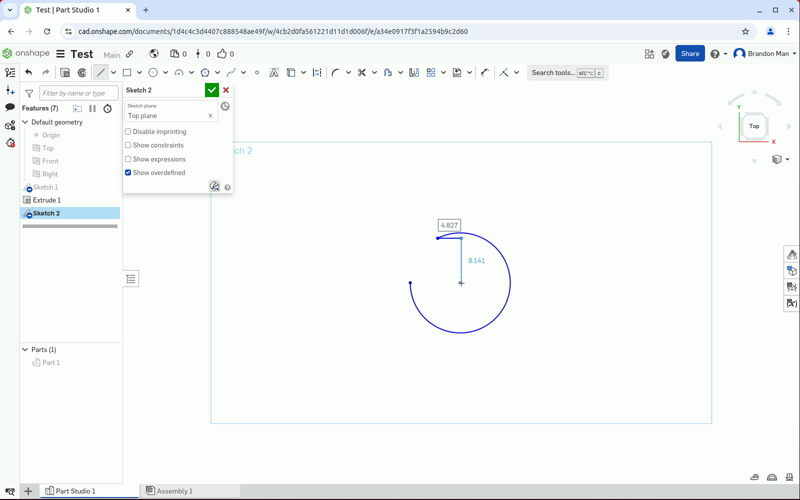
scroll(6)
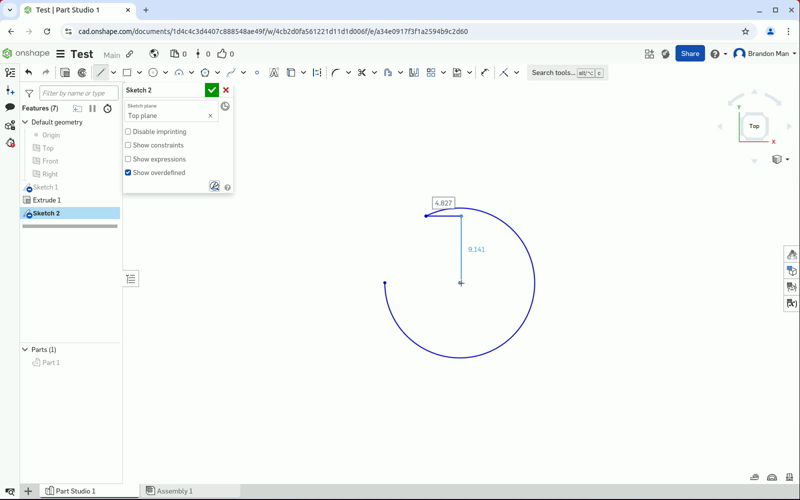
scroll(6)
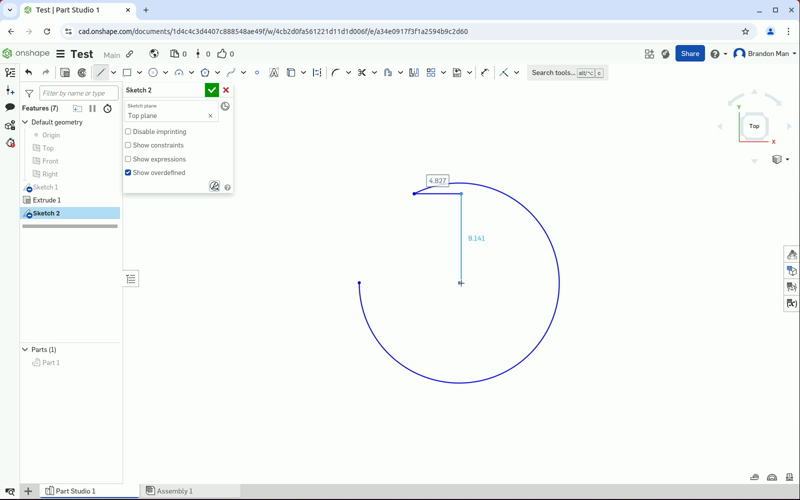
scroll(6)
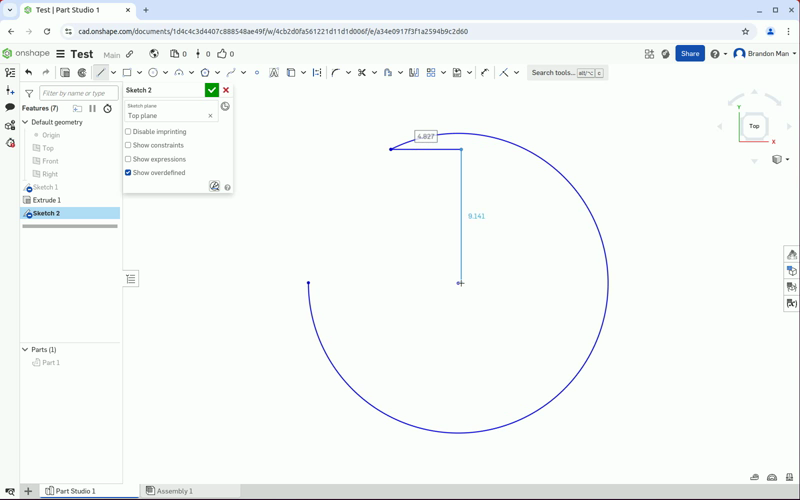
scroll(6)
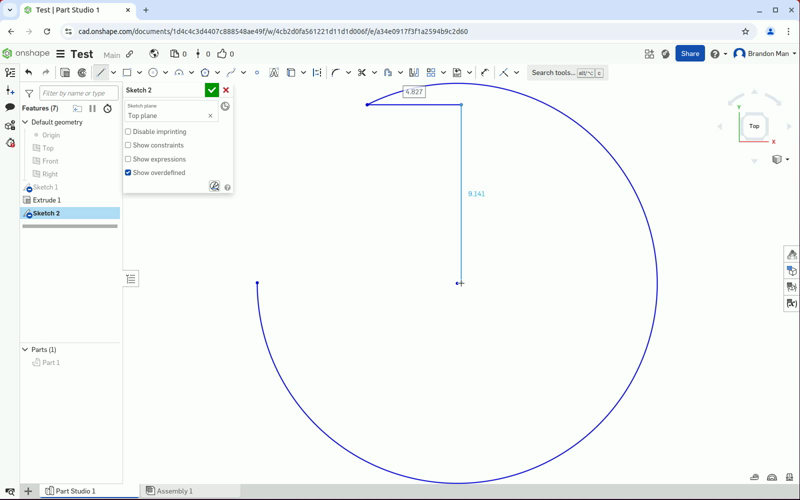
scroll(6)
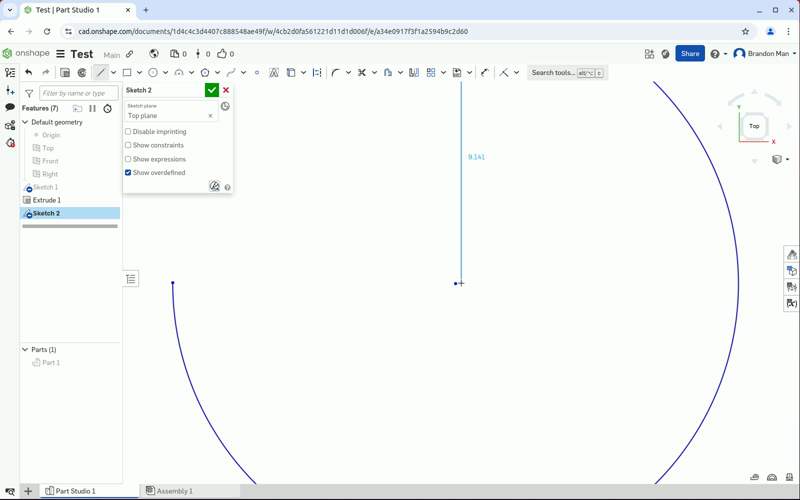
scroll(6)
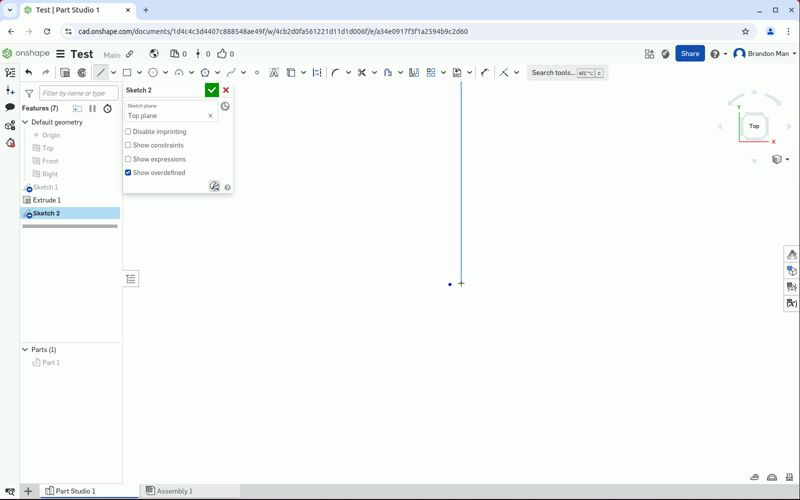
click(461, 282)
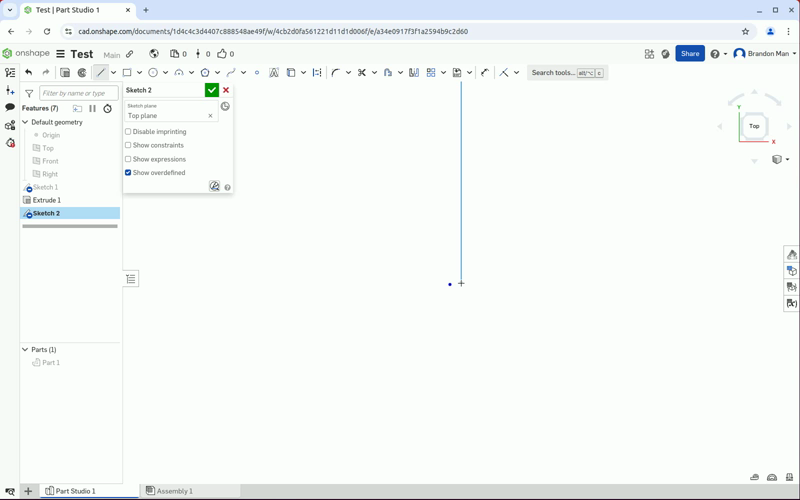
scroll(-6)
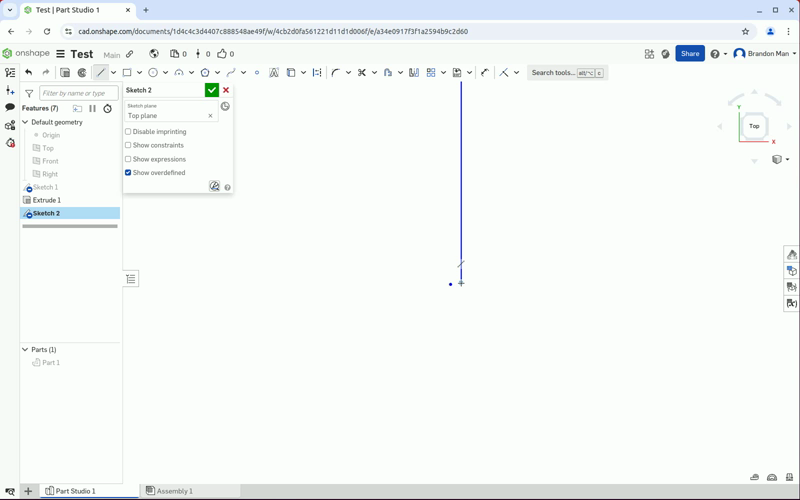
scroll(-6)
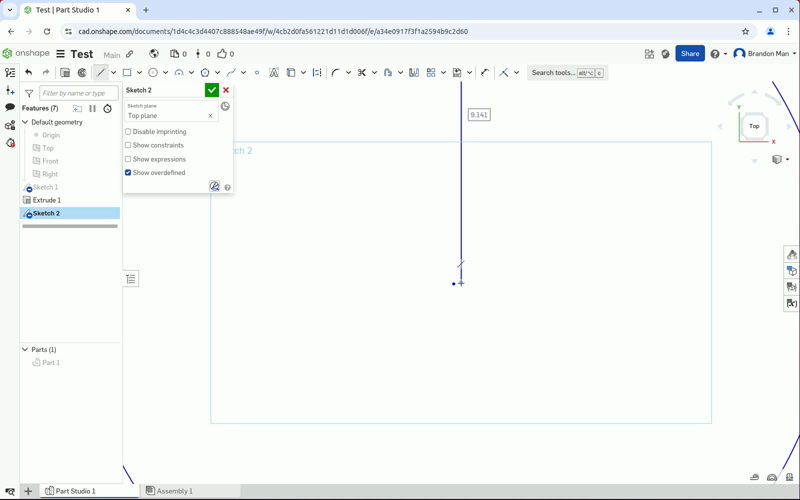
scroll(-6)
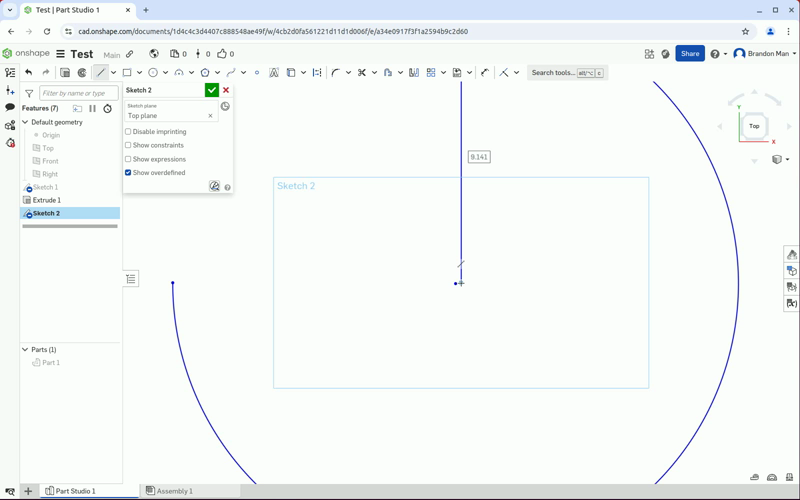
scroll(-6)
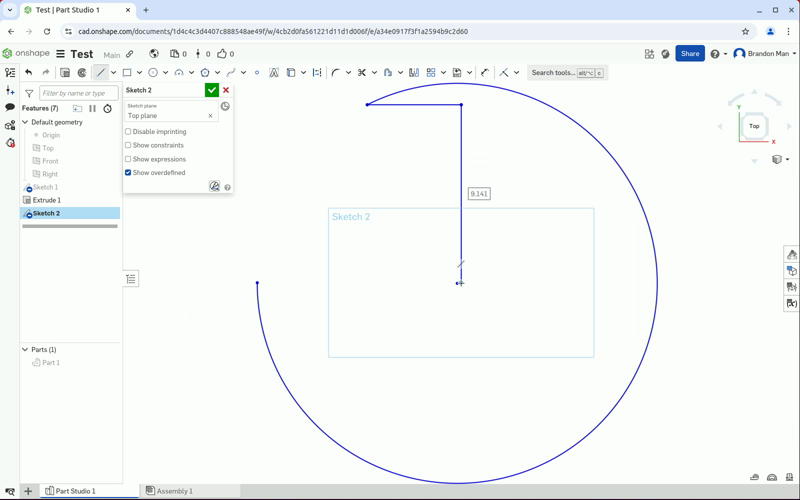
scroll(-6)
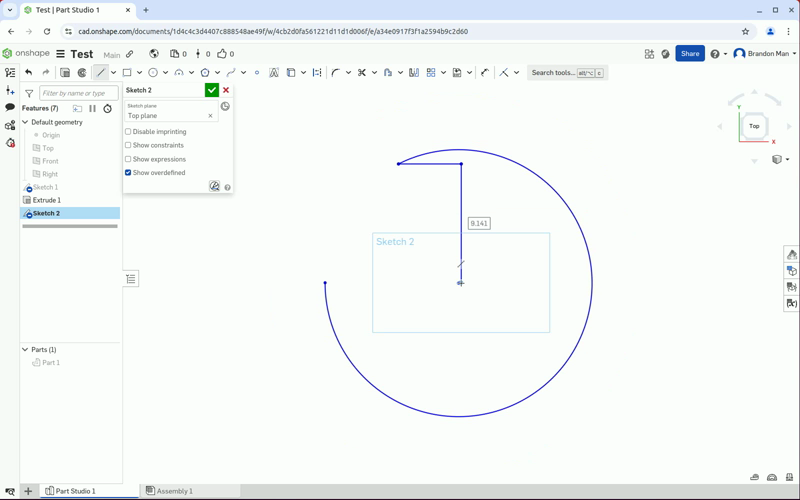
scroll(-6)
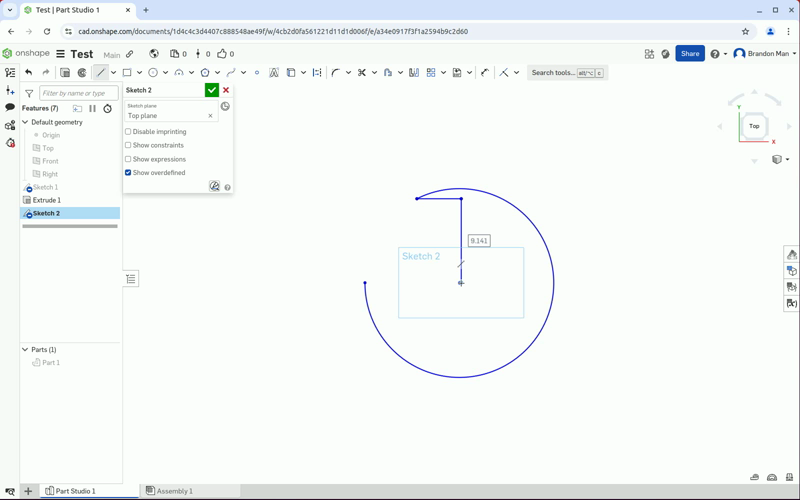
scroll(-6)
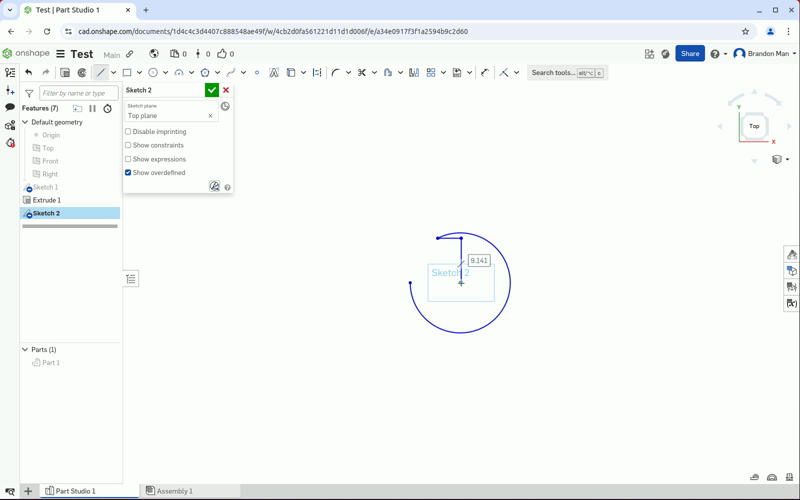
key_up(shift)
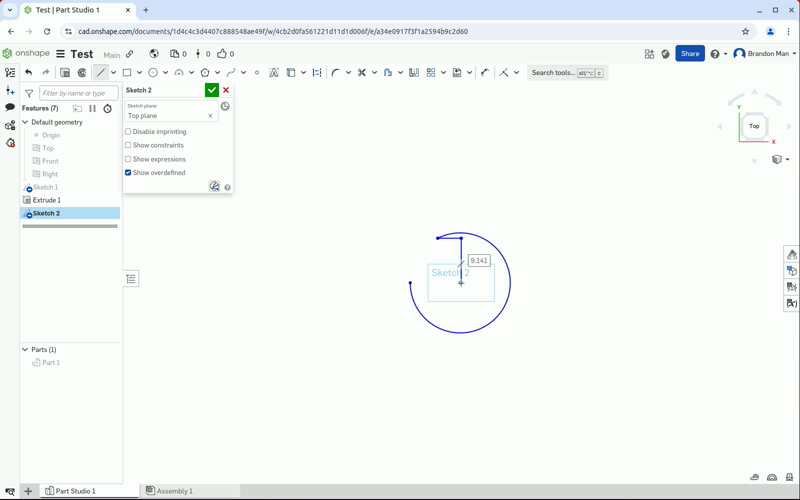
mouse_move(491, 282)
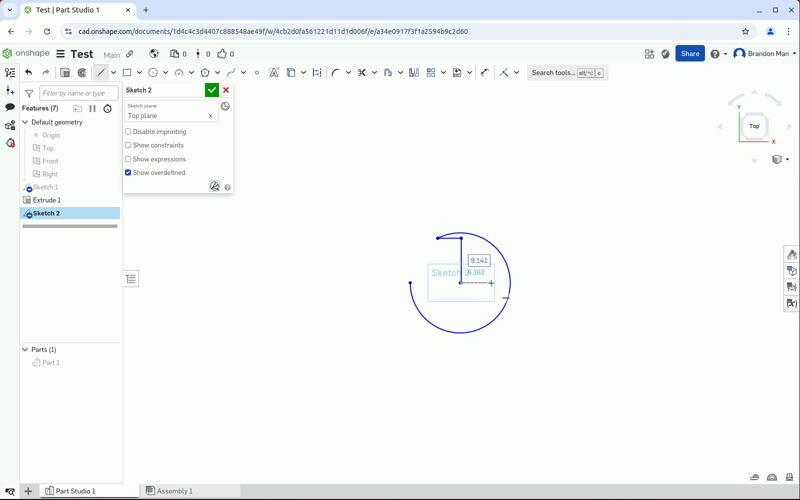
key_down(shift)
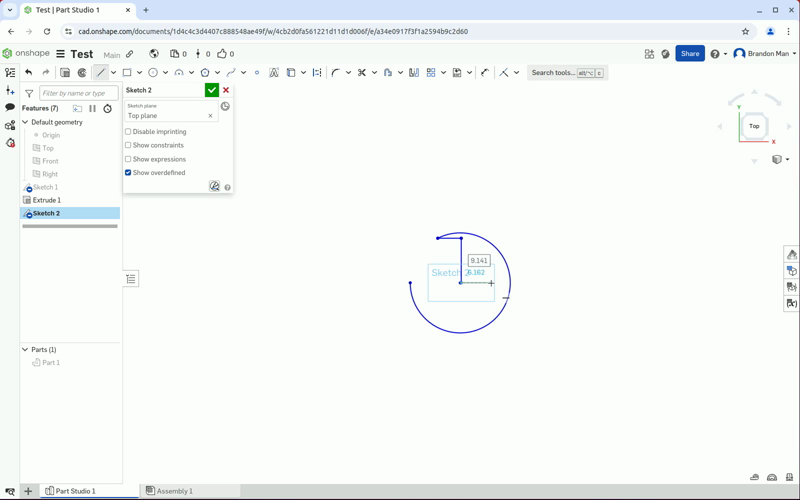
mouse_move(410, 282)
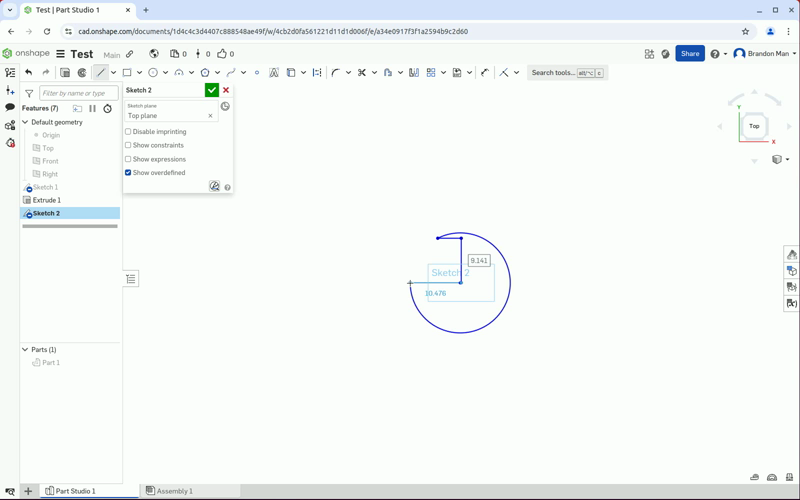
key_up(shift)
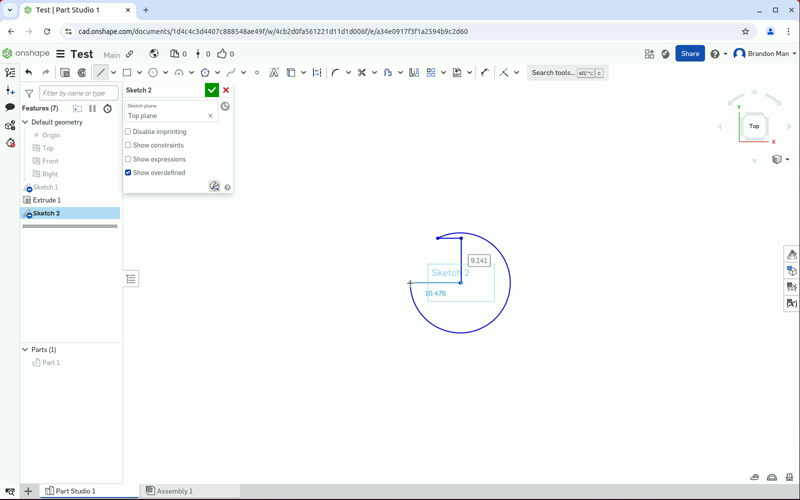
click(410, 282)
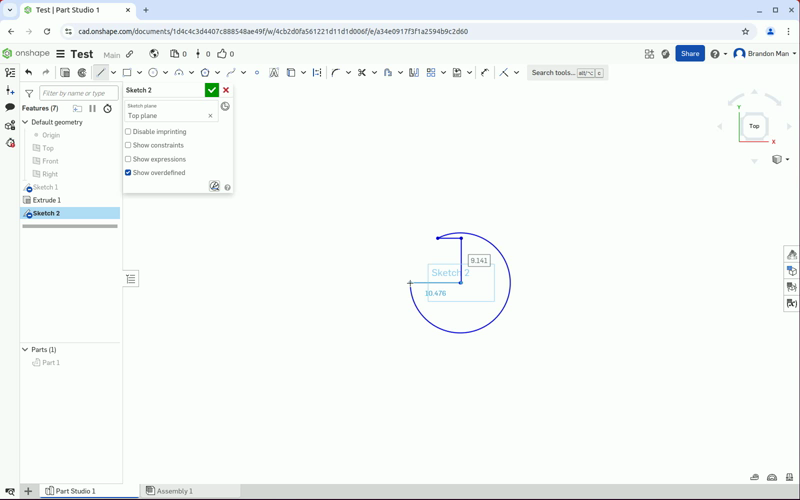
key(esc)
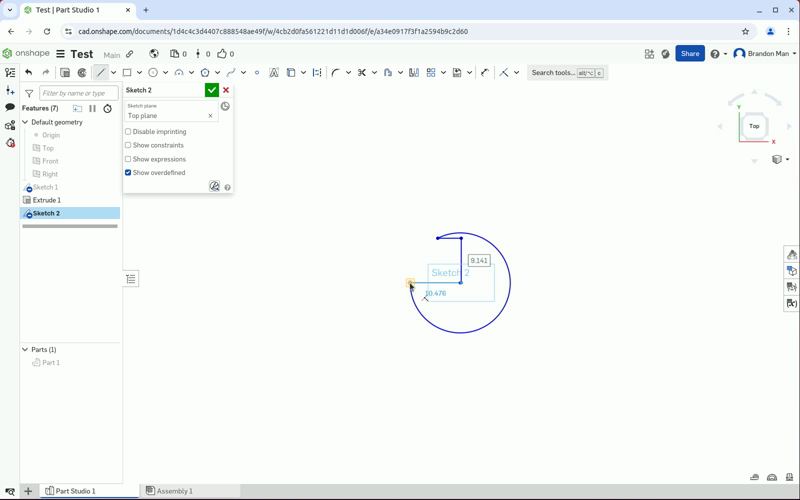
mouse_move(458, 310)
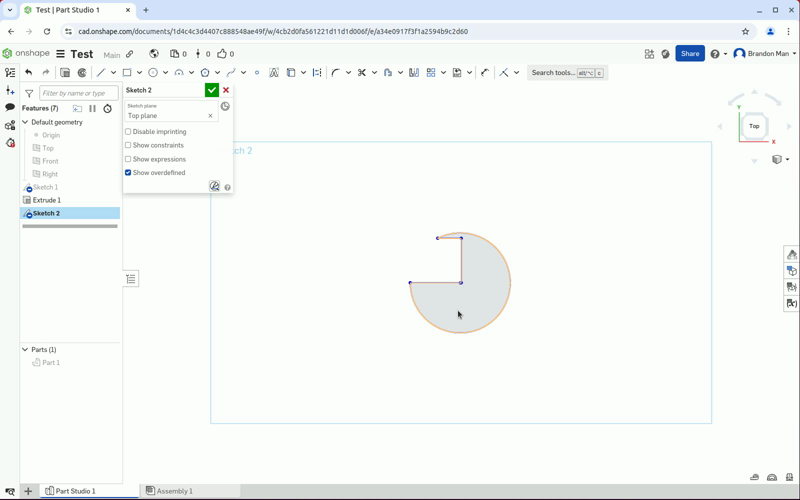
scroll(6)
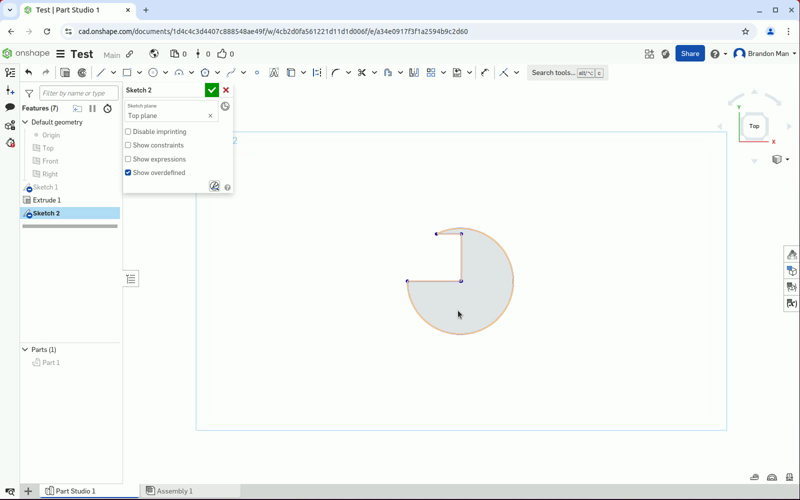
scroll(6)
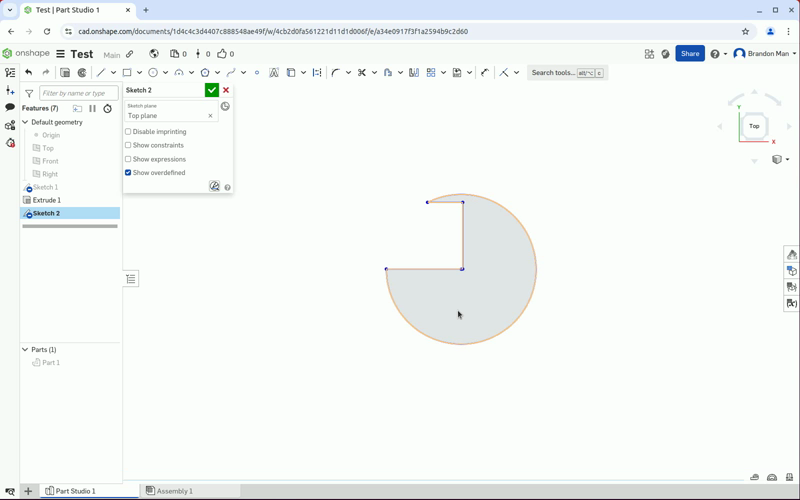
scroll(6)
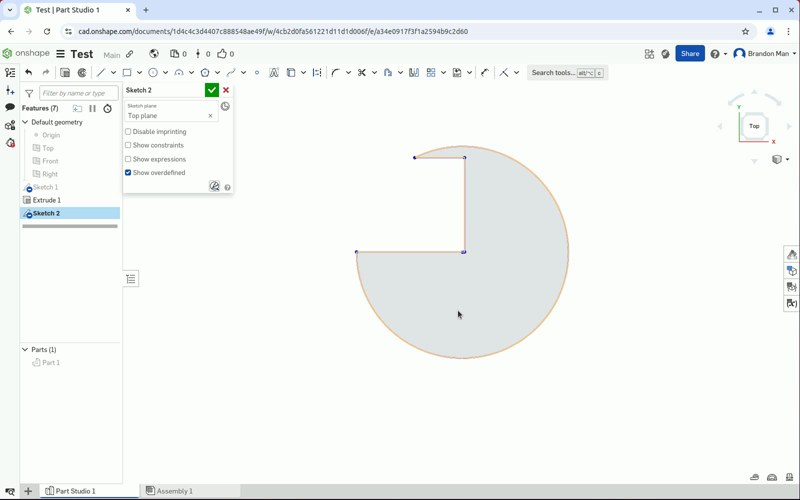
scroll(6)
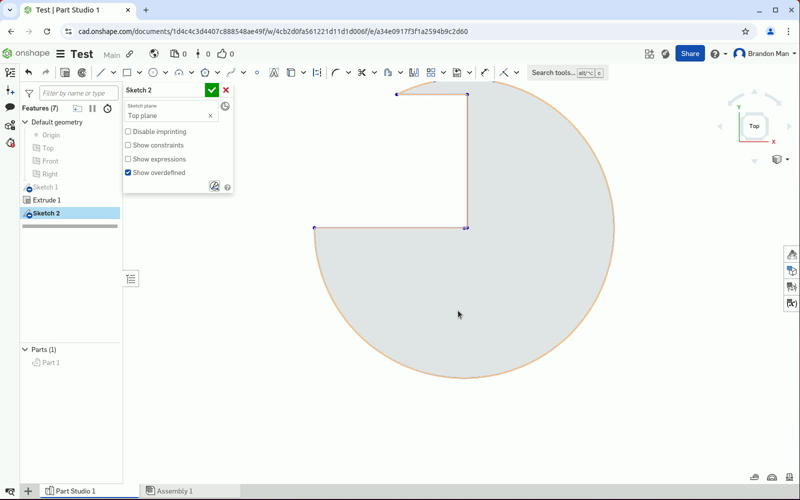
scroll(6)
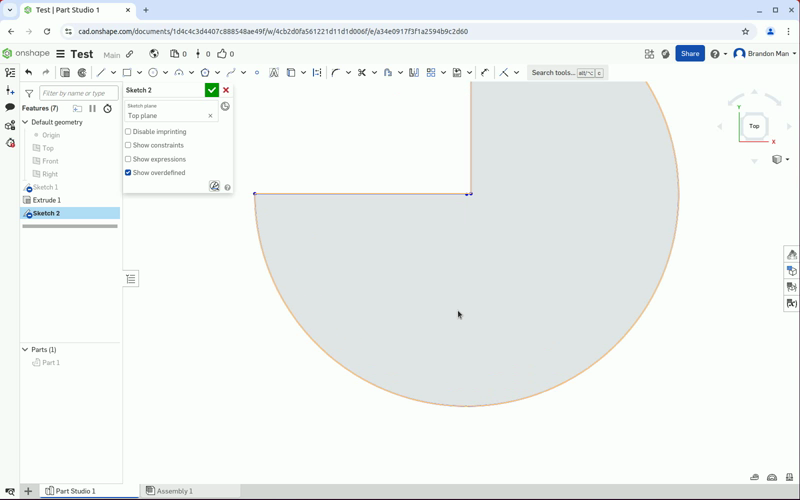
scroll(6)
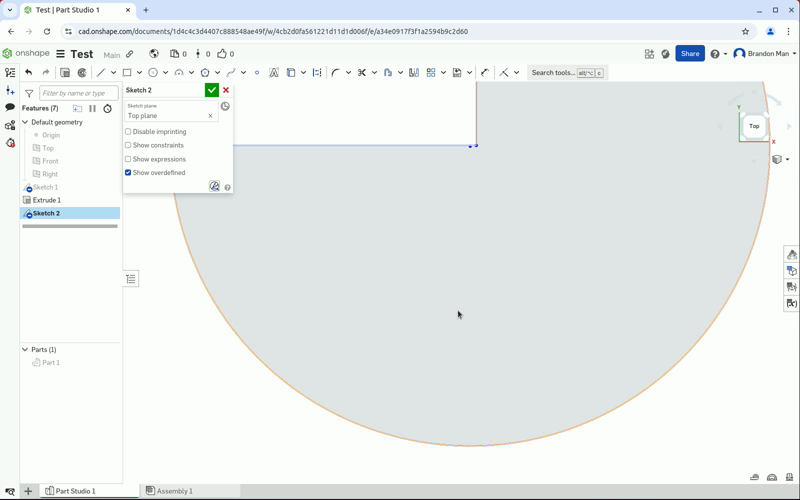
scroll(6)
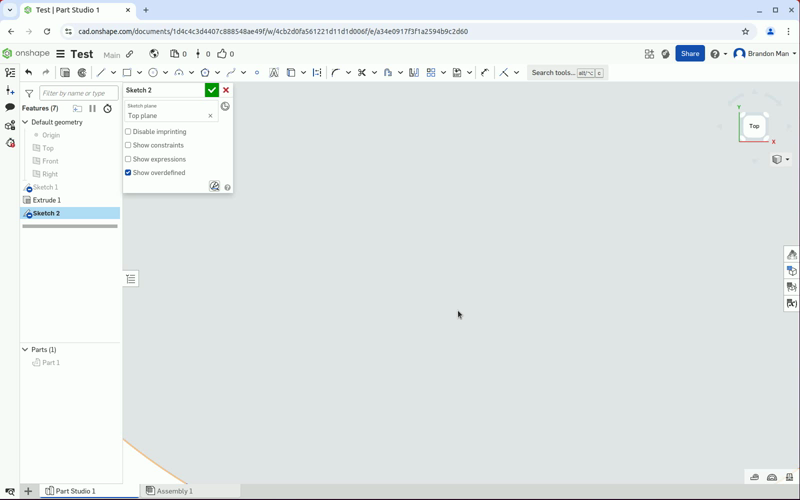
click(458, 310)
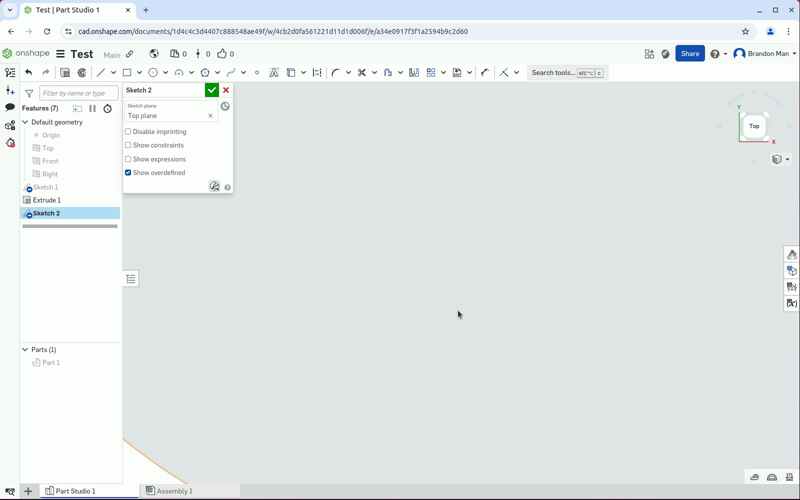
scroll(-6)
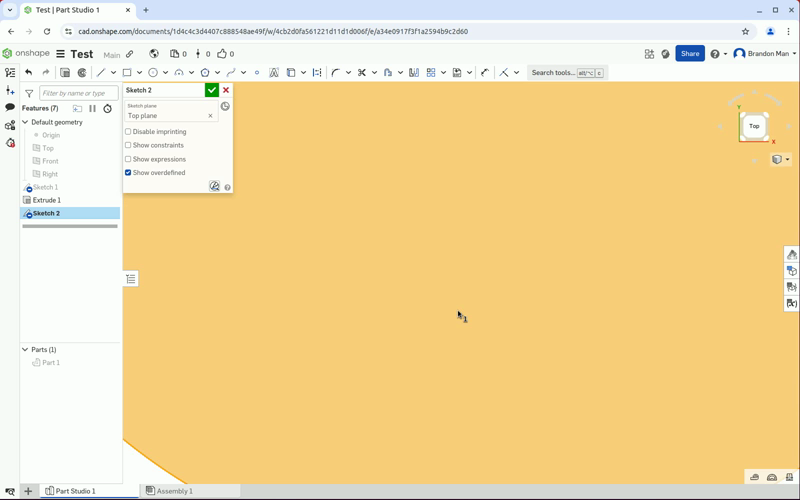
scroll(-6)
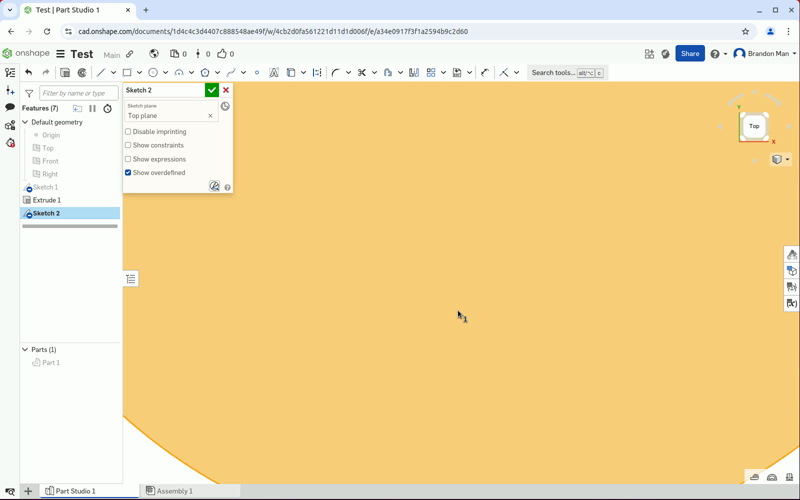
scroll(-6)
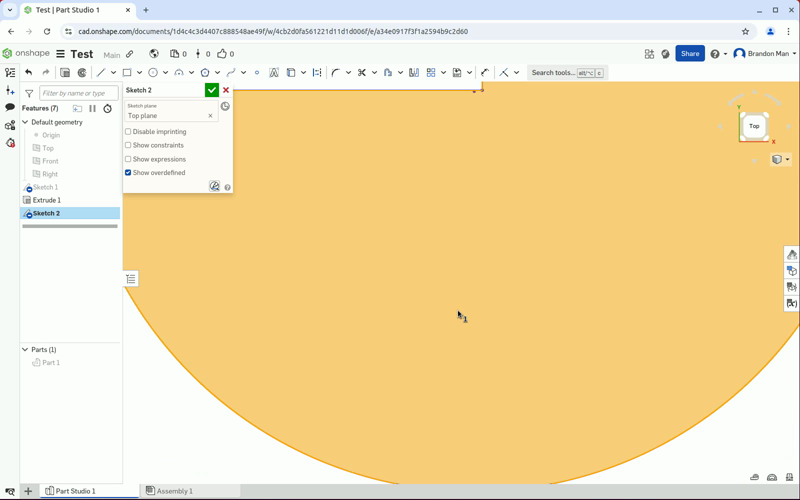
scroll(-6)
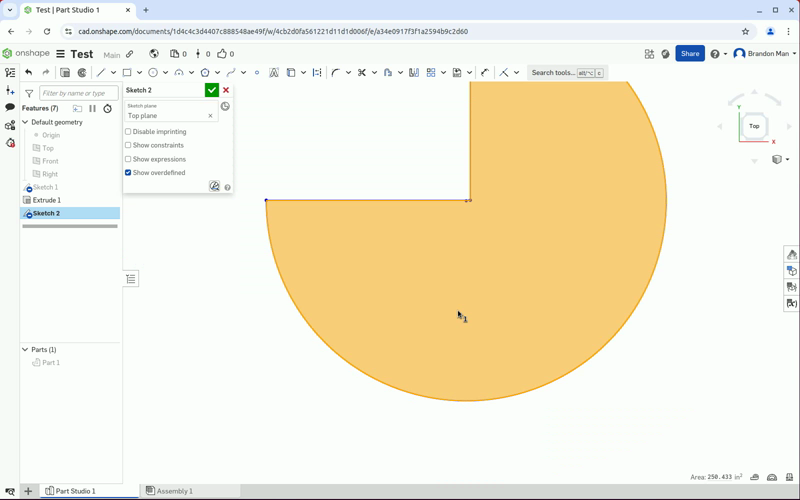
scroll(-6)
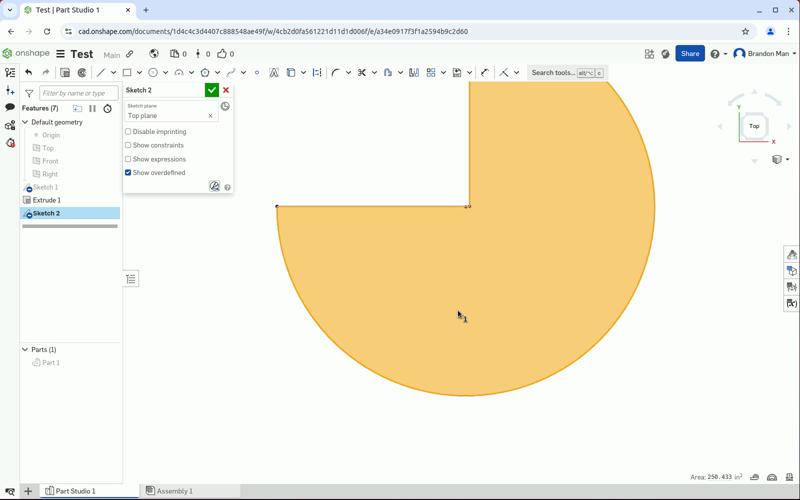
scroll(-6)
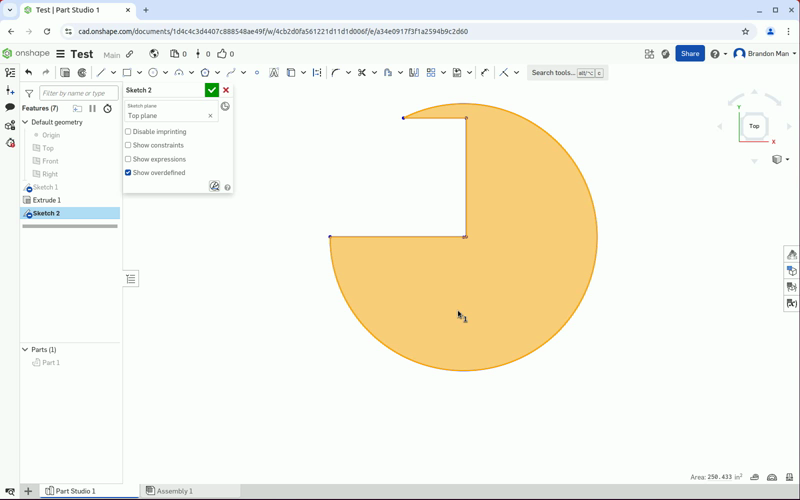
scroll(-6)
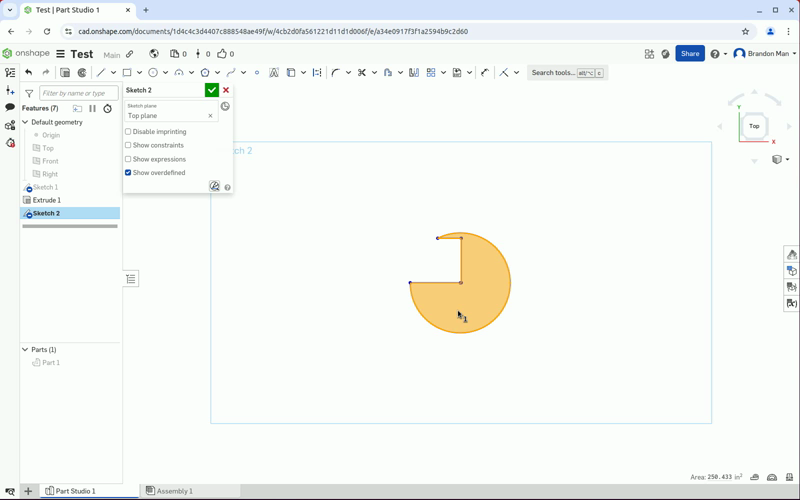
mouse_move(73, 352)
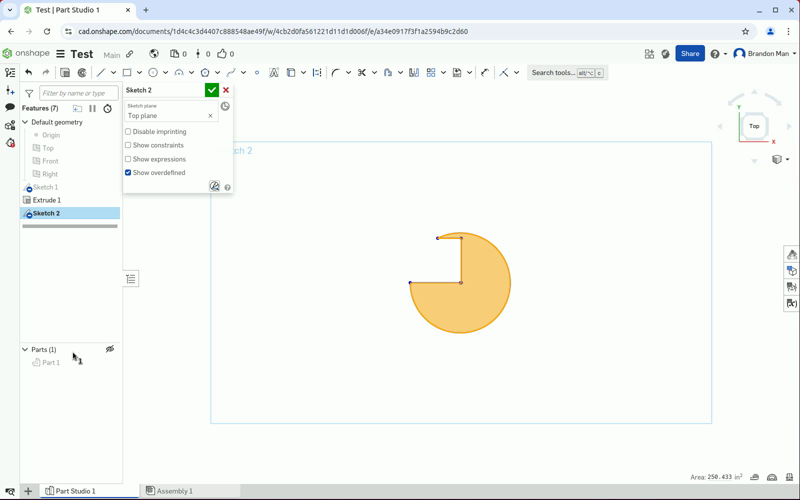
key(shift+y)
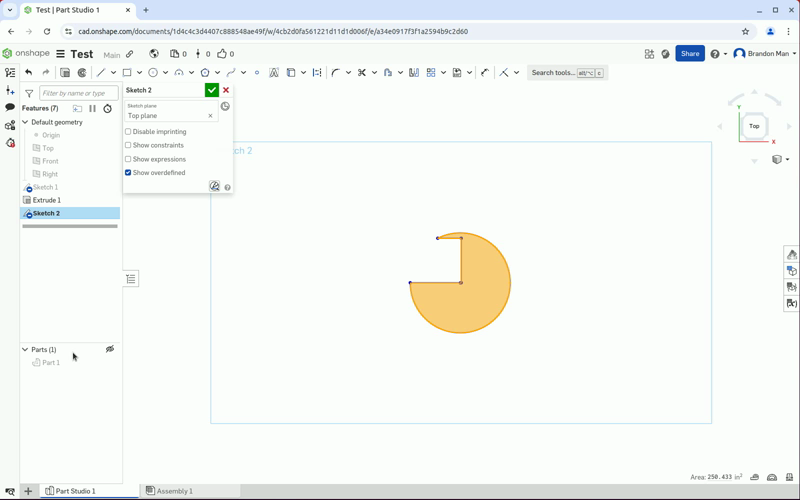
key(shift+e)
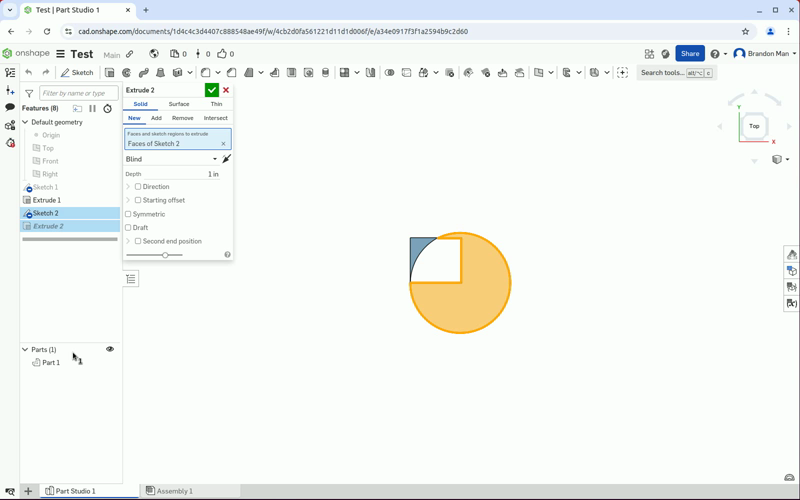
mouse_move(143, 106)
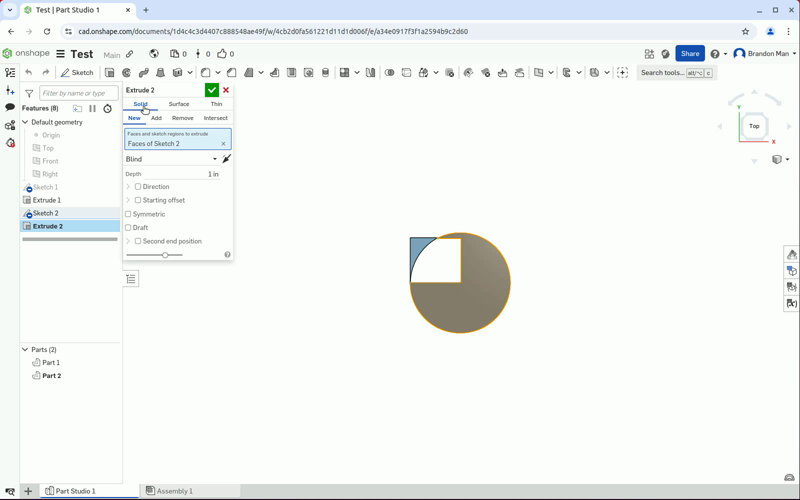
click(143, 106)
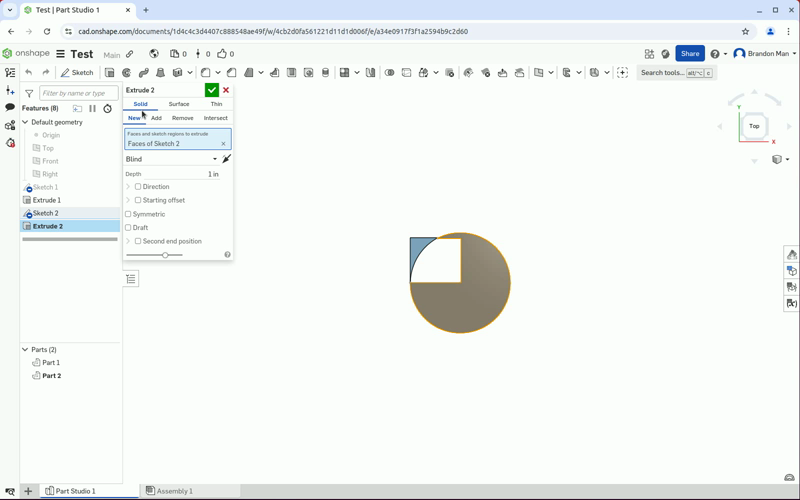
mouse_move(137, 120)
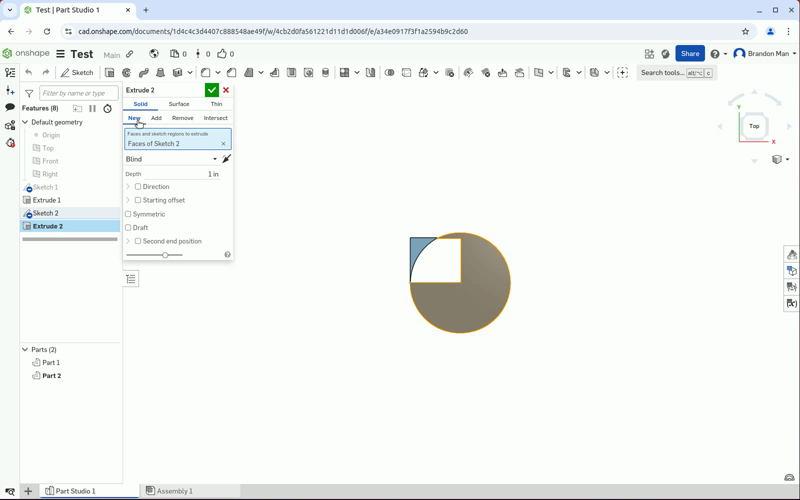
click(137, 120)
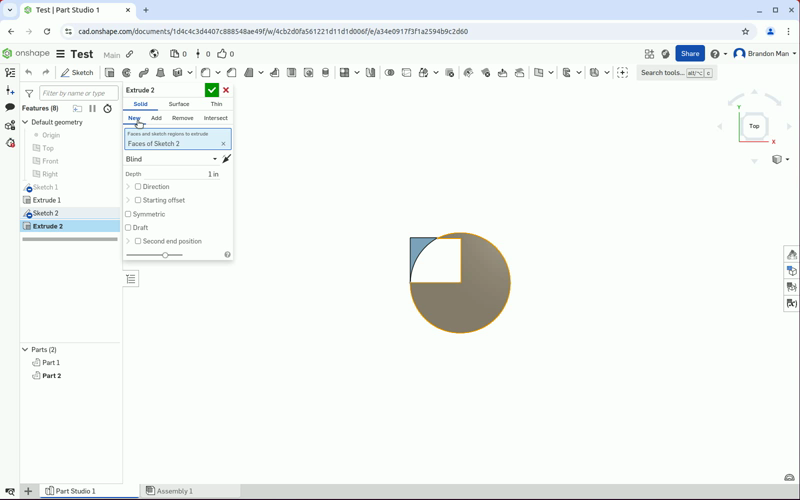
key(tab, 4)
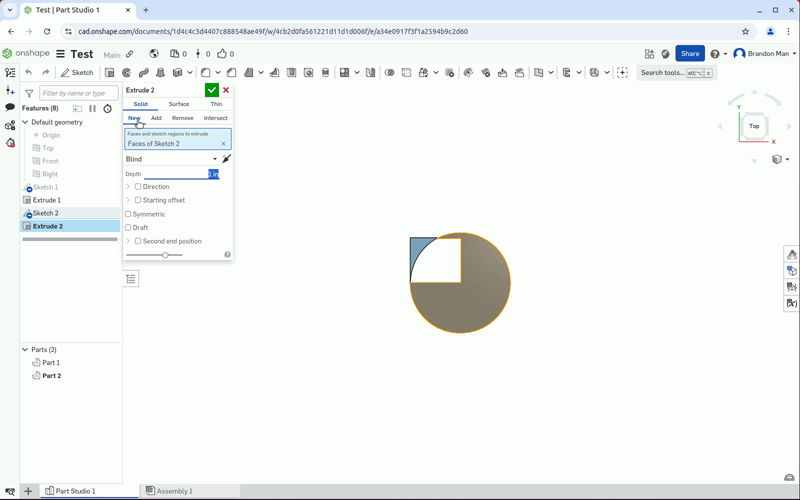
text(23.108)
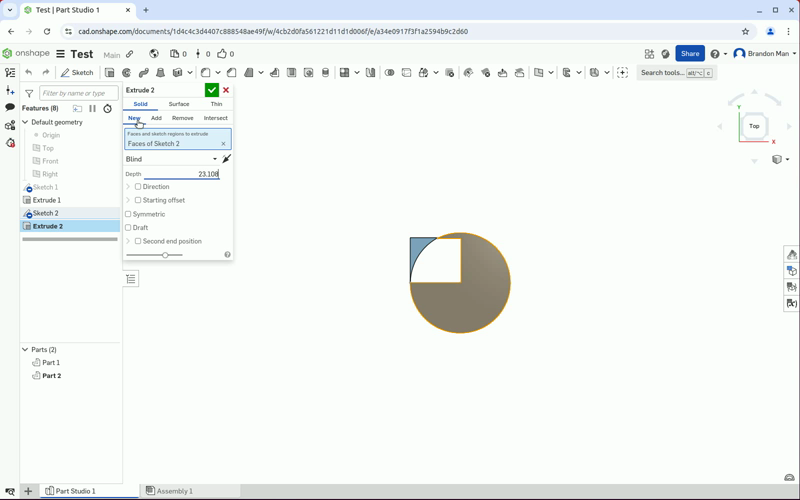
key(enter)
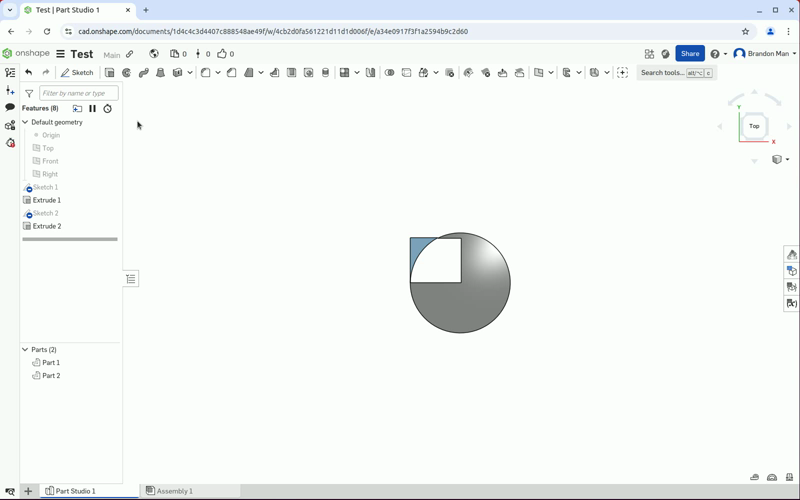
key(shift+h)
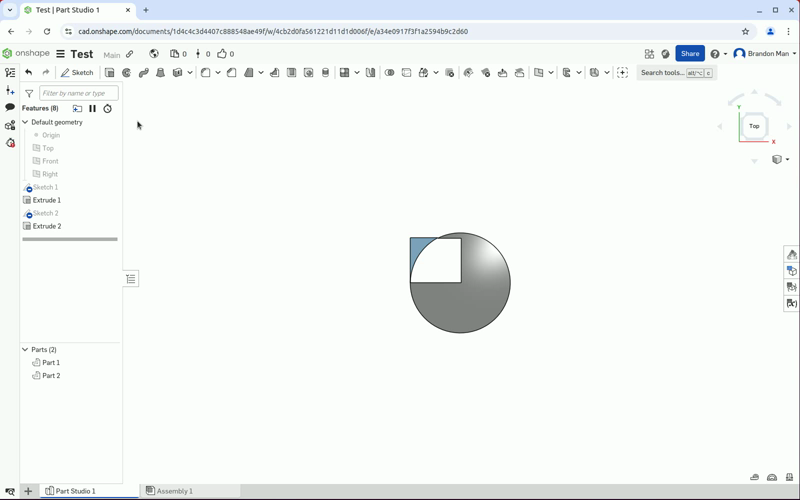
key(shift+h)
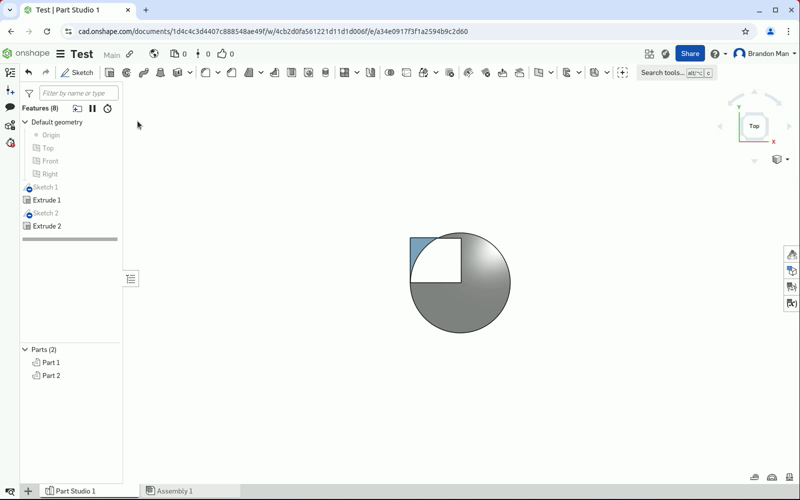
mouse_move(73, 189)
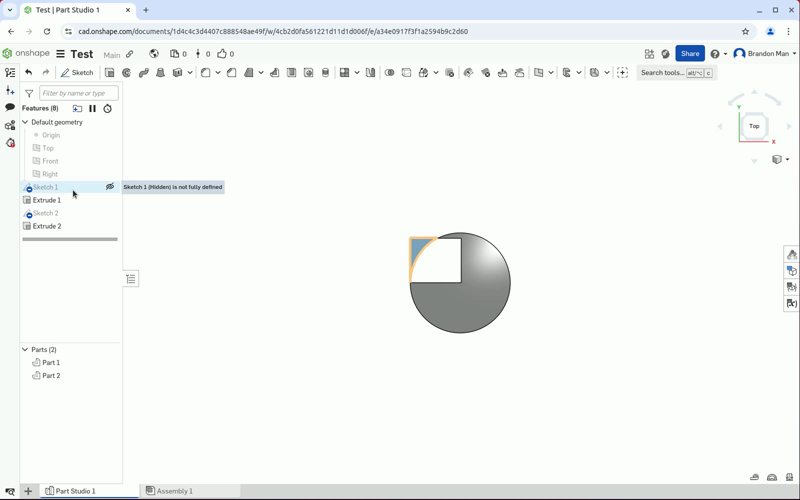
click(73, 189)
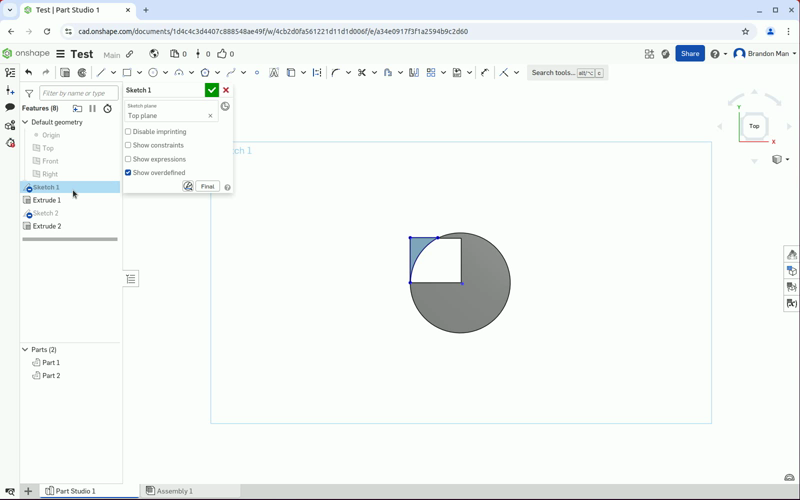
mouse_move(229, 92)
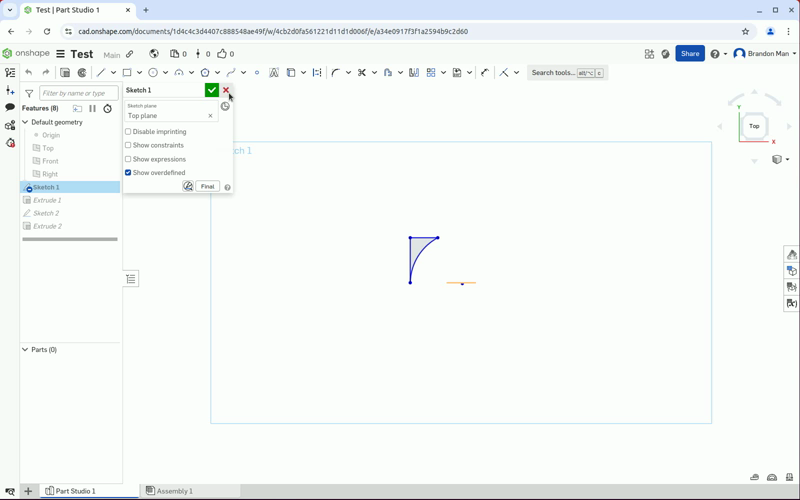
click(229, 92)
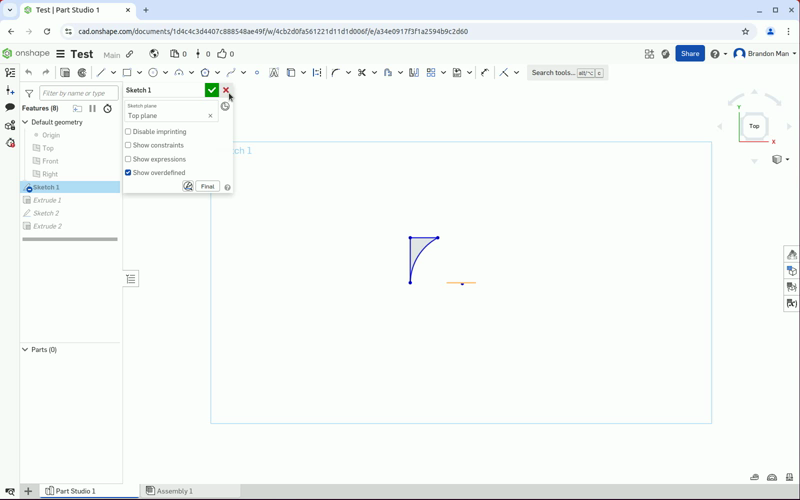
key(shift+s)
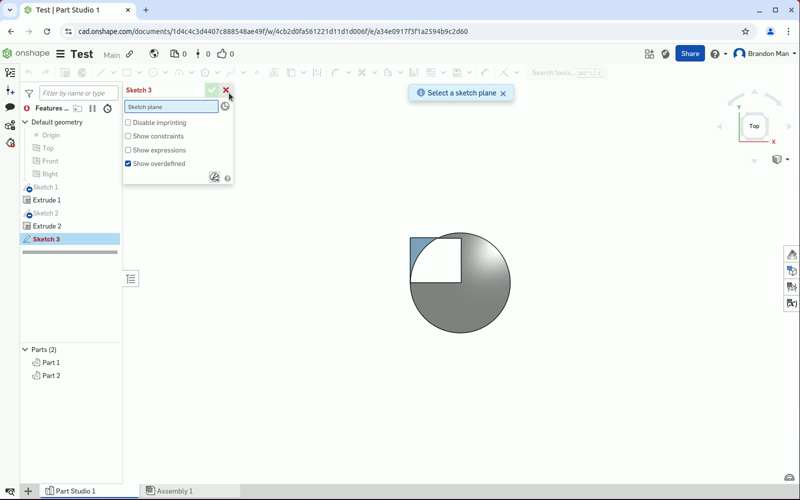
mouse_move(73, 150)
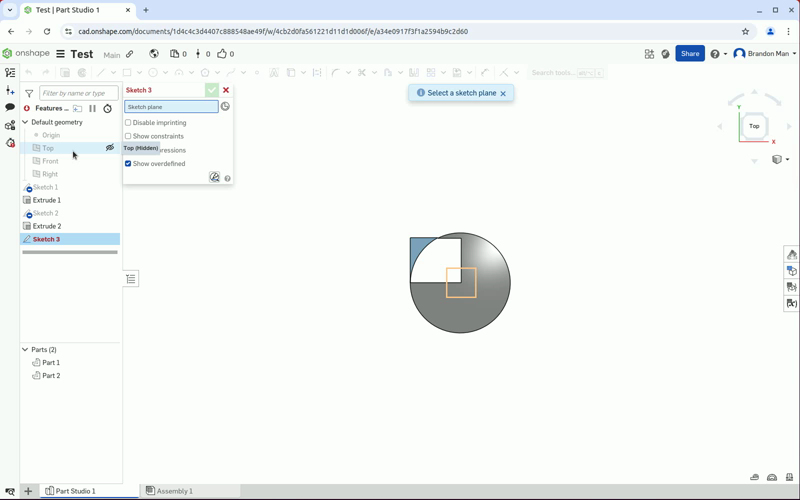
click(73, 150)
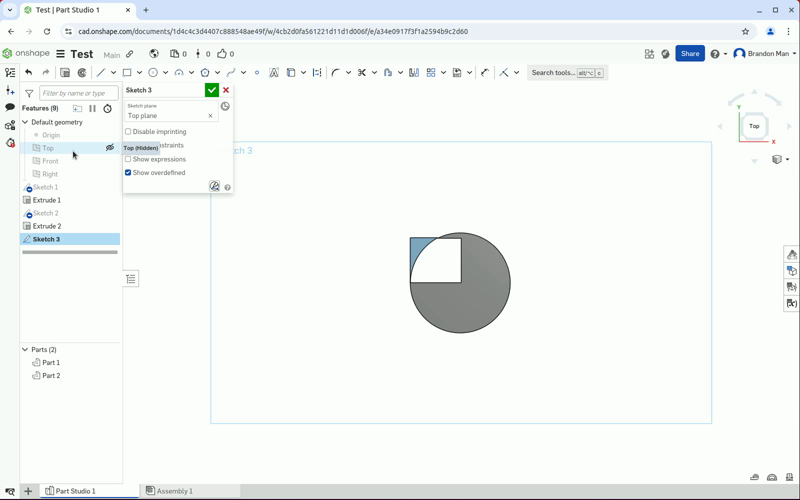
mouse_move(73, 352)
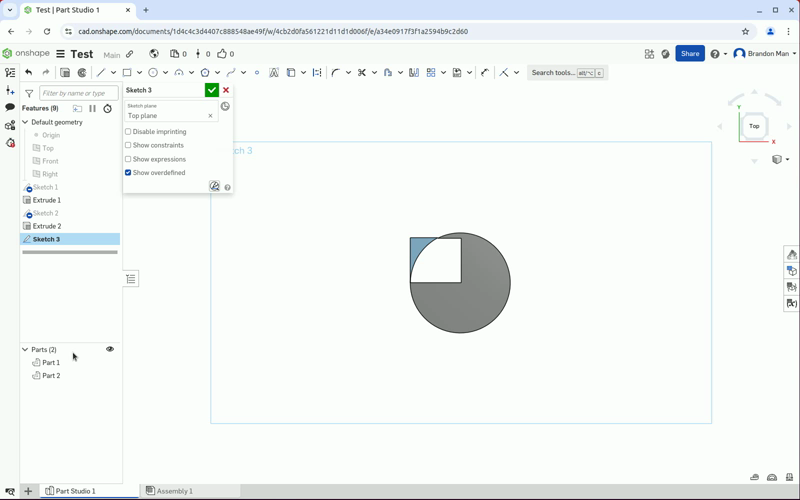
key(y)
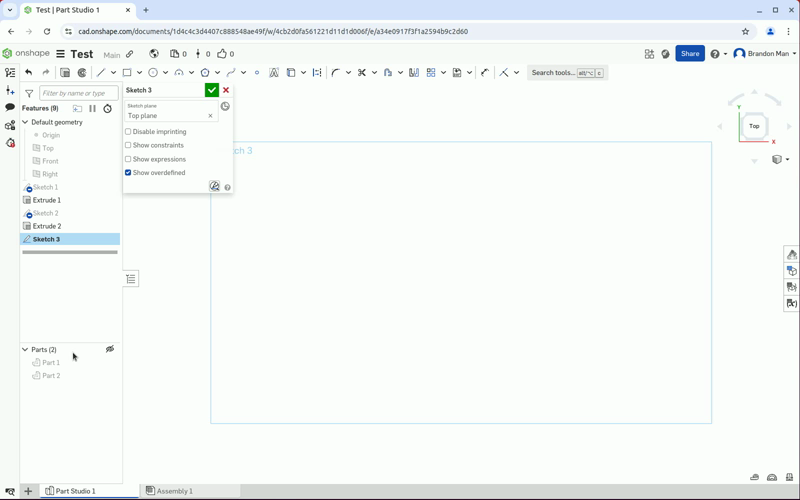
key(l)
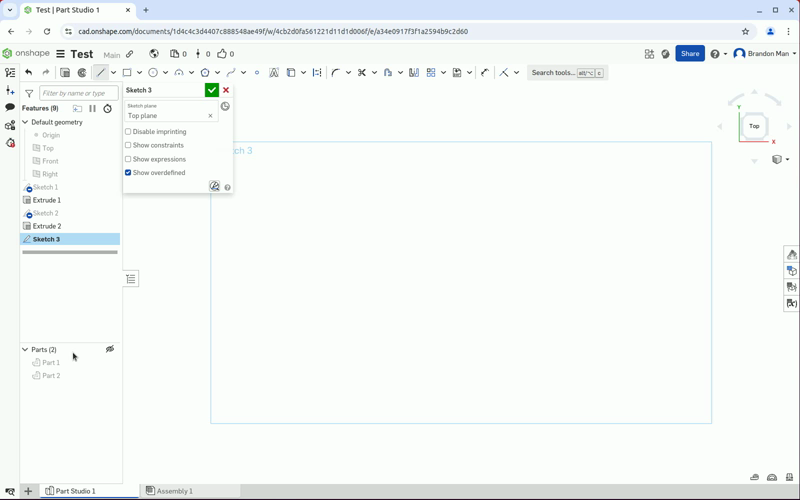
key_down(shift)
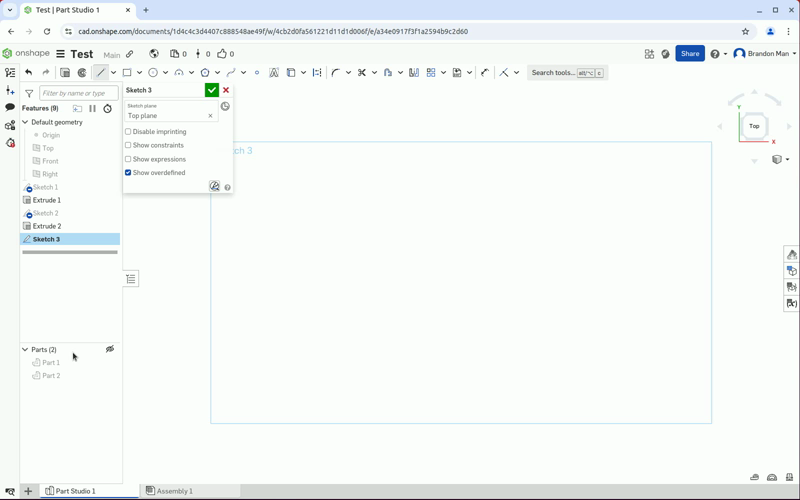
mouse_move(410, 282)
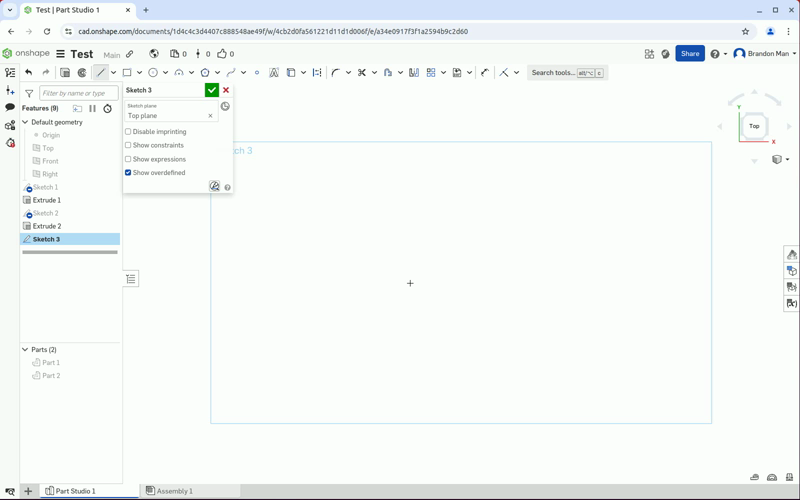
click(410, 282)
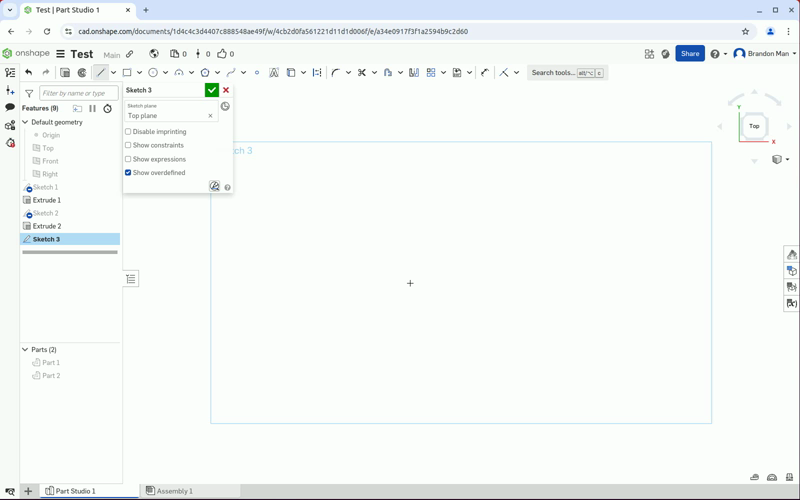
key_up(shift)
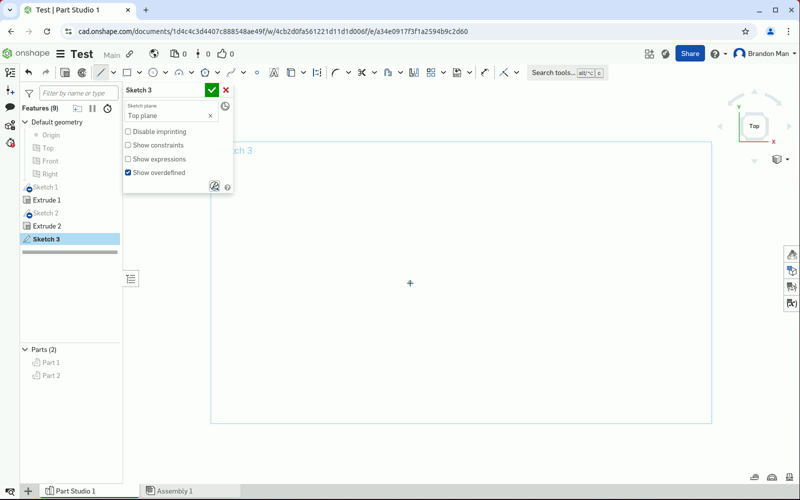
key_down(shift)
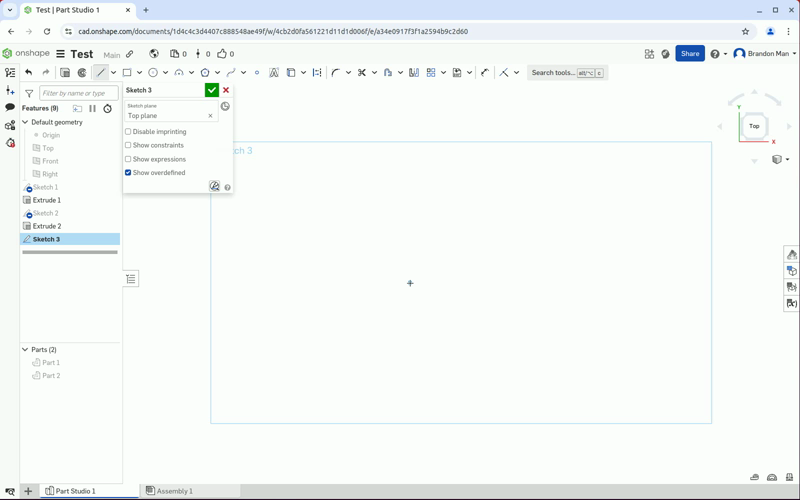
mouse_move(440, 282)
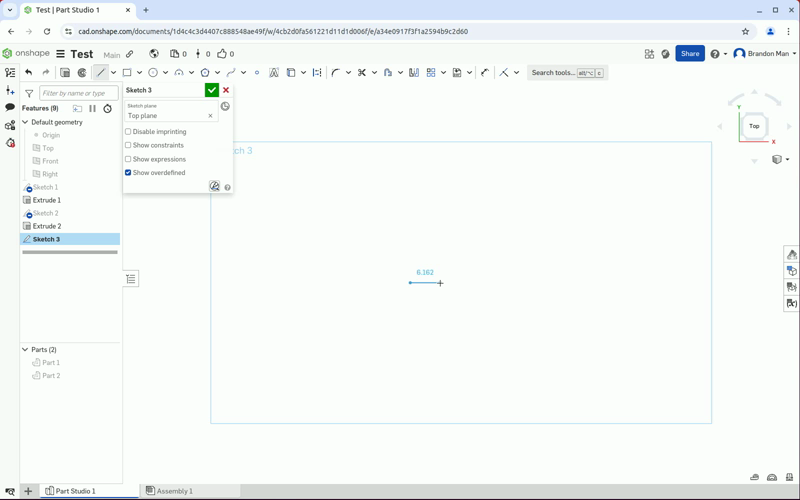
mouse_move(461, 282)
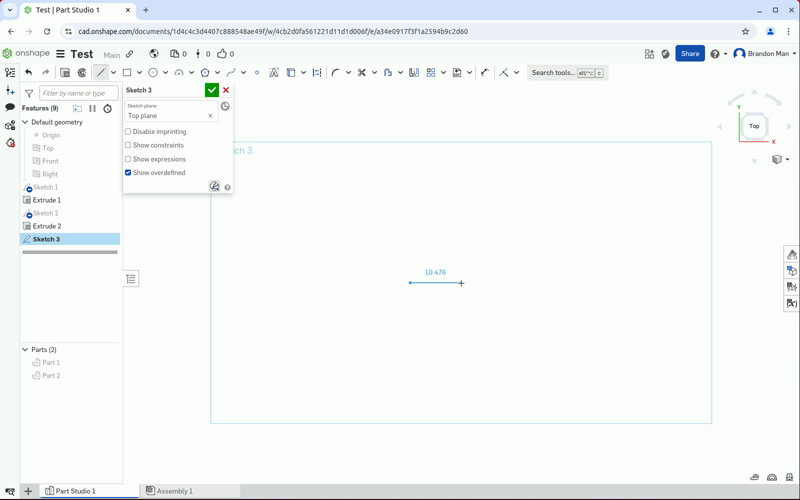
click(461, 282)
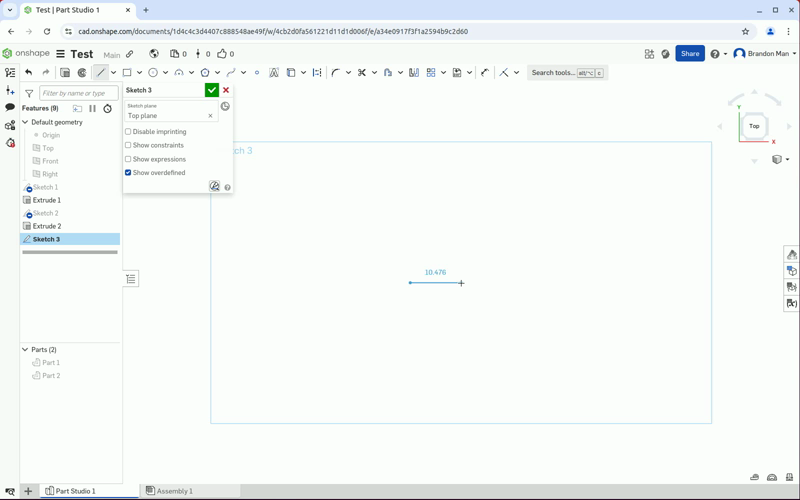
key_up(shift)
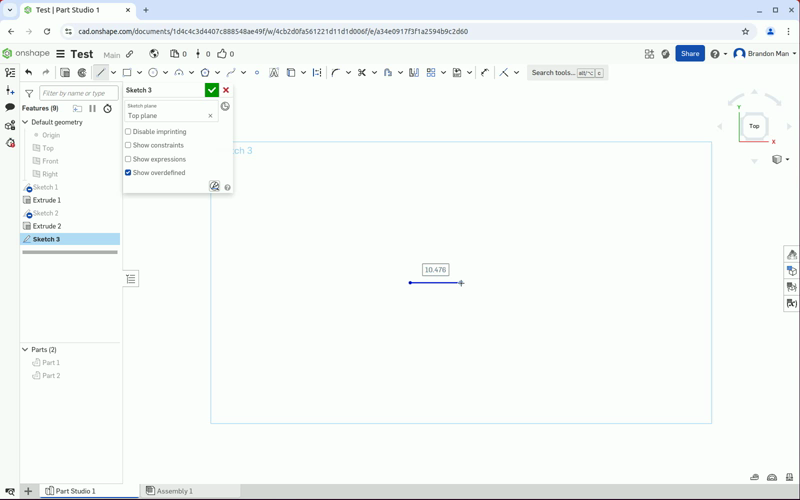
key_down(shift)
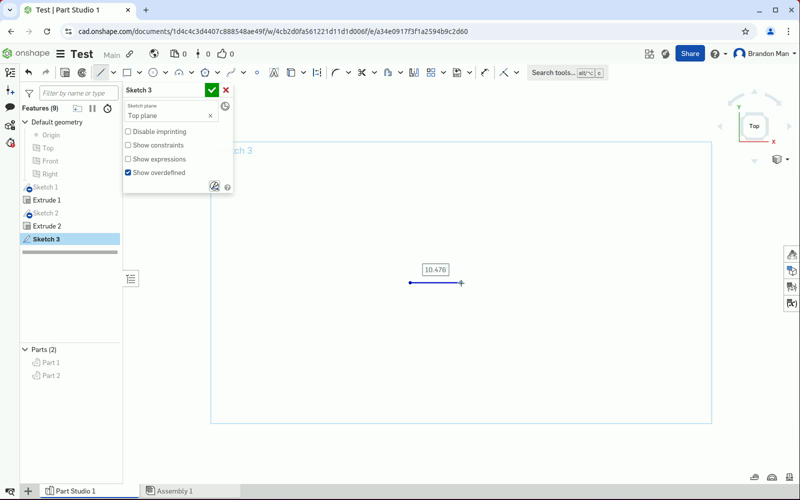
mouse_move(491, 282)
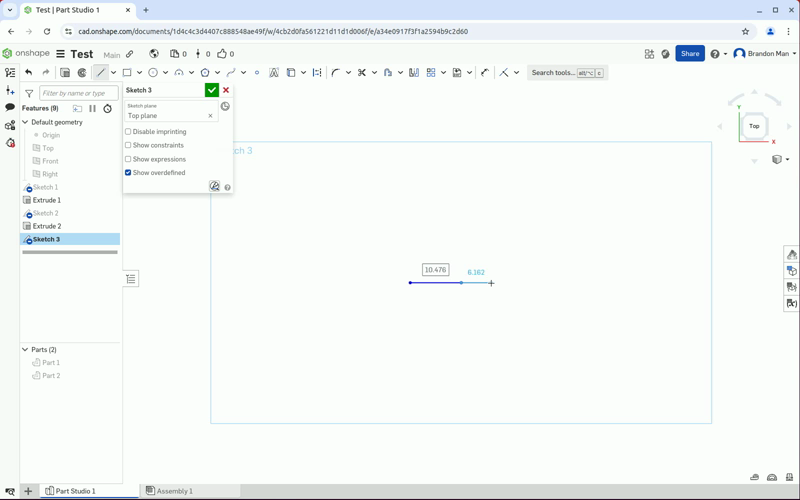
mouse_move(461, 237)
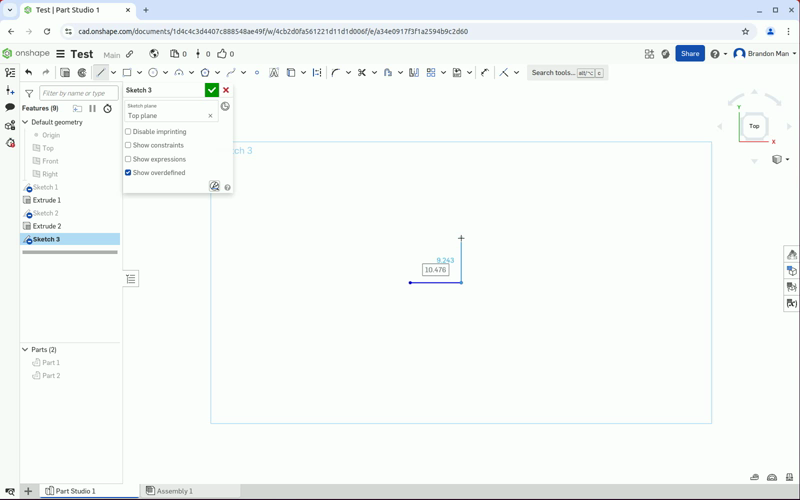
click(461, 237)
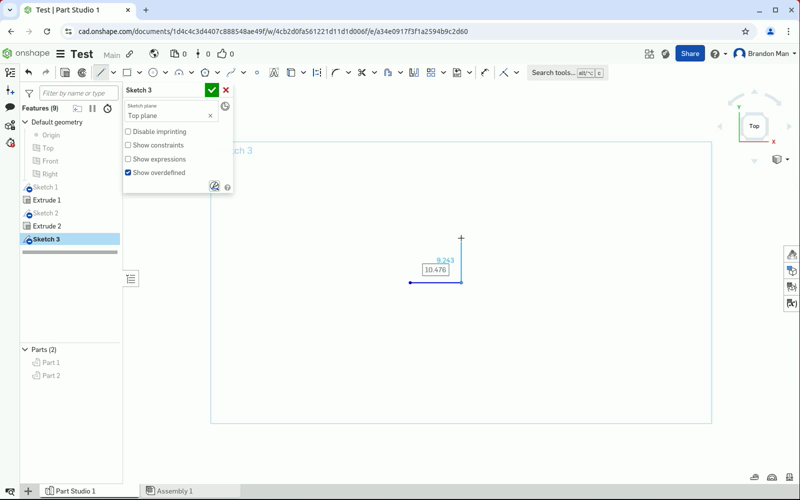
key_up(shift)
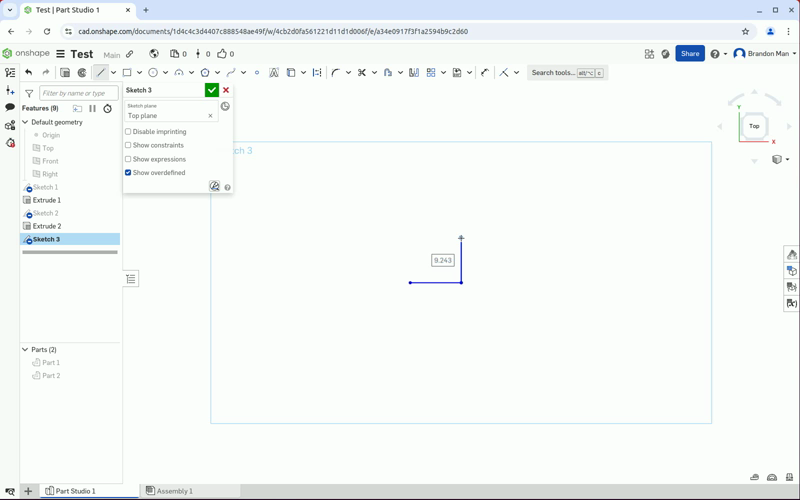
key_down(shift)
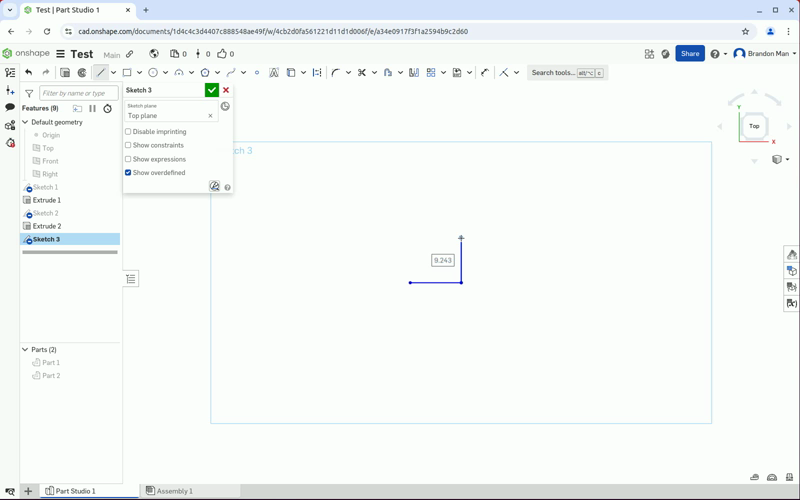
mouse_move(491, 237)
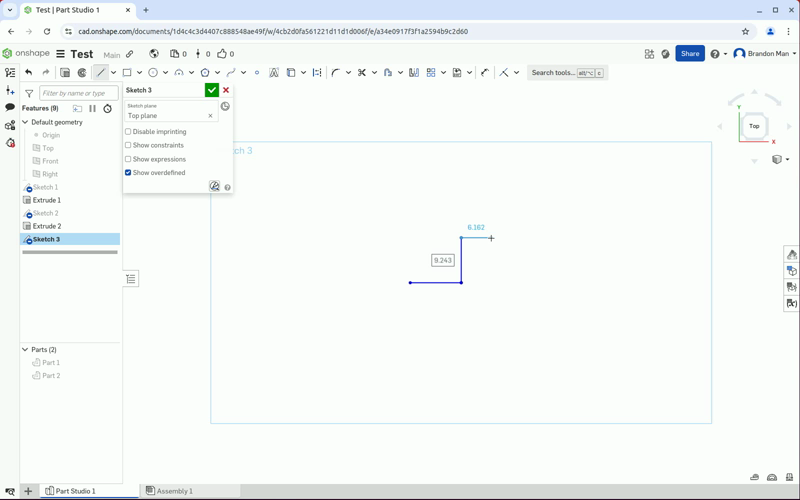
mouse_move(437, 237)
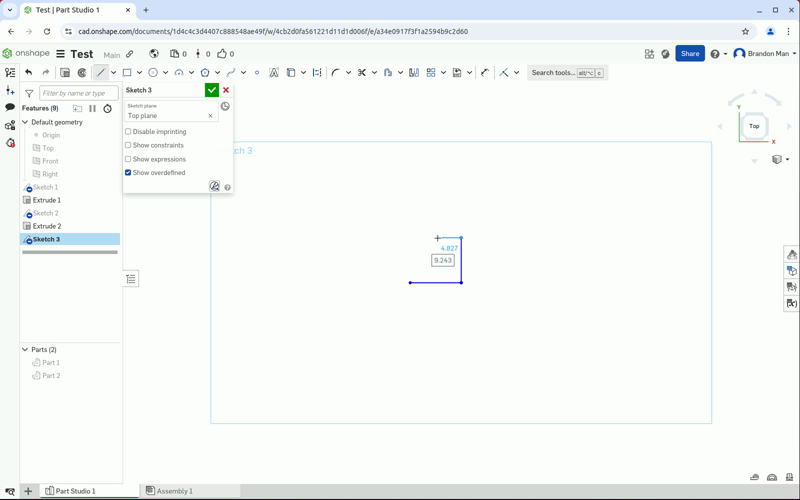
click(437, 237)
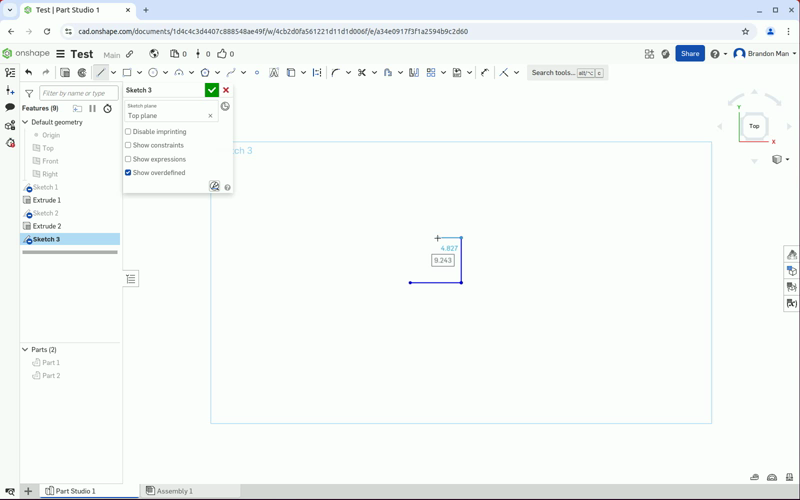
key_up(shift)
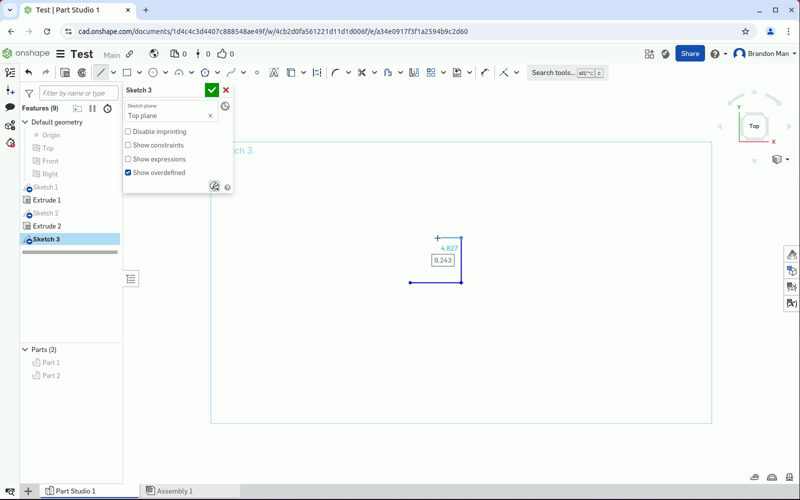
key(esc)
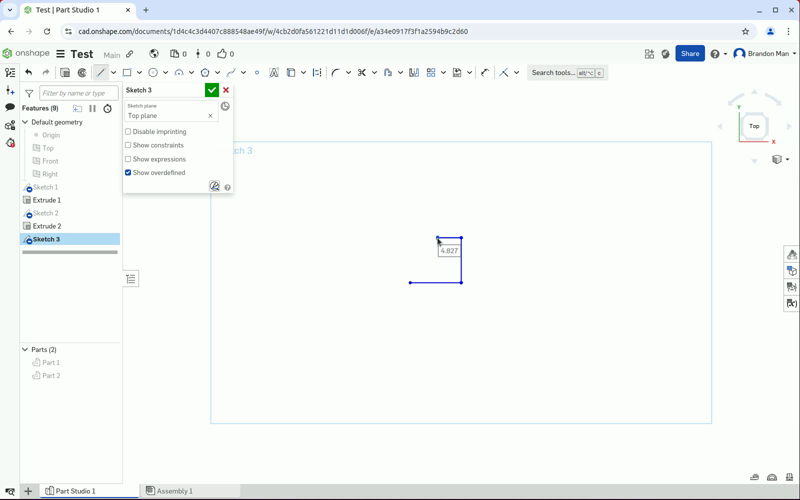
key(a)
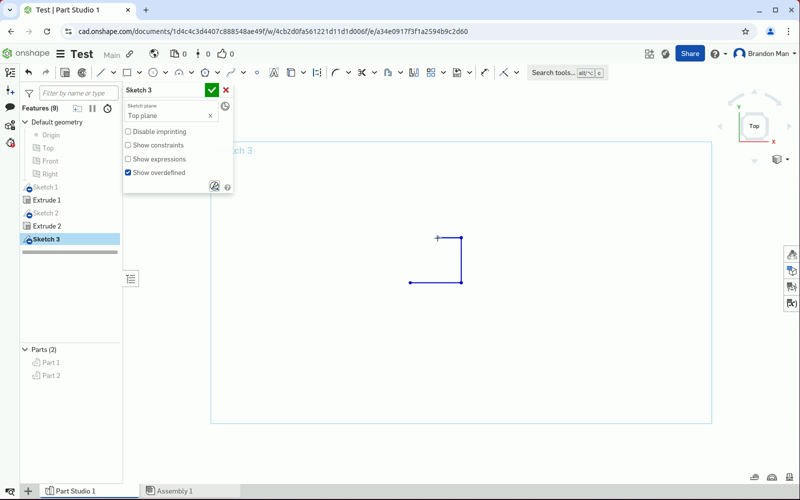
mouse_move(437, 237)
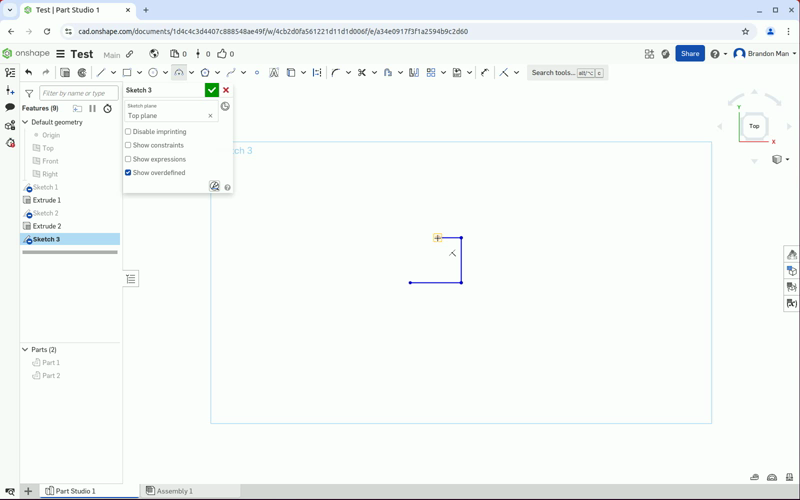
click(437, 237)
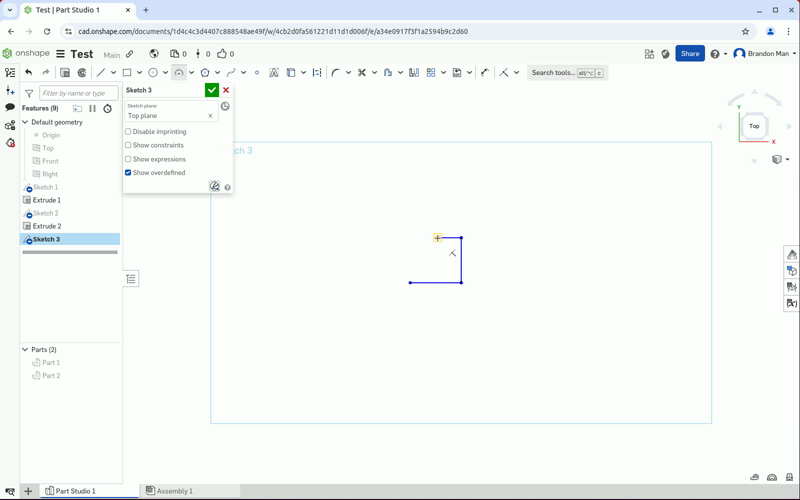
mouse_move(410, 282)
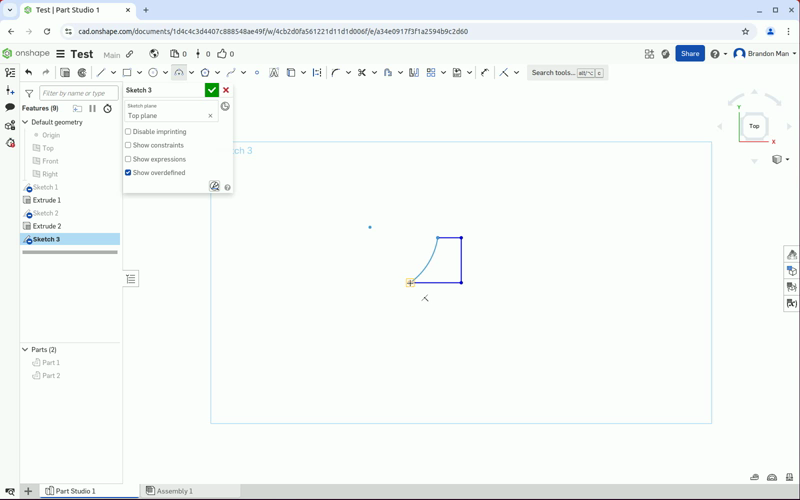
click(410, 282)
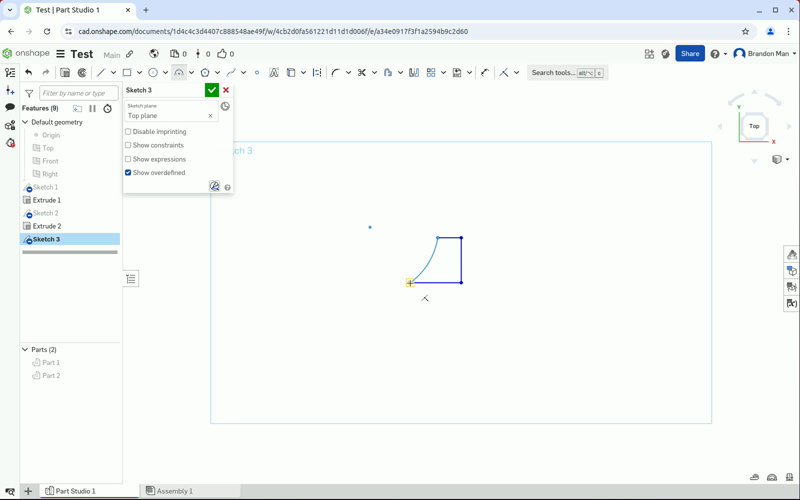
key_down(shift)
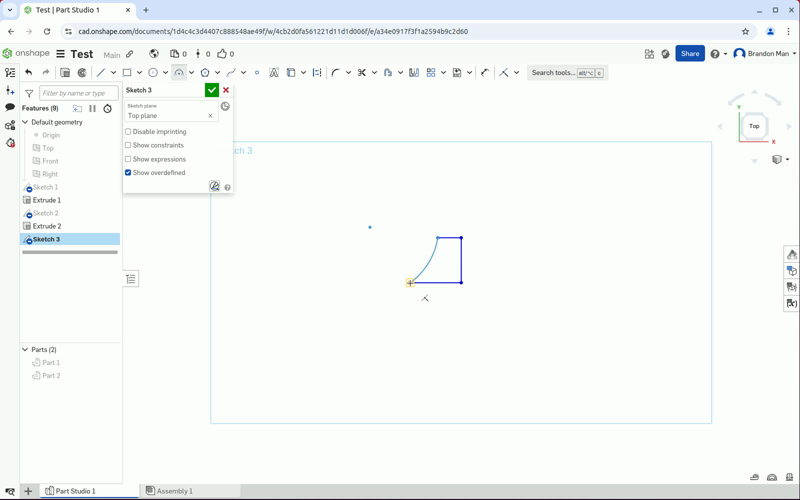
mouse_move(417, 256)
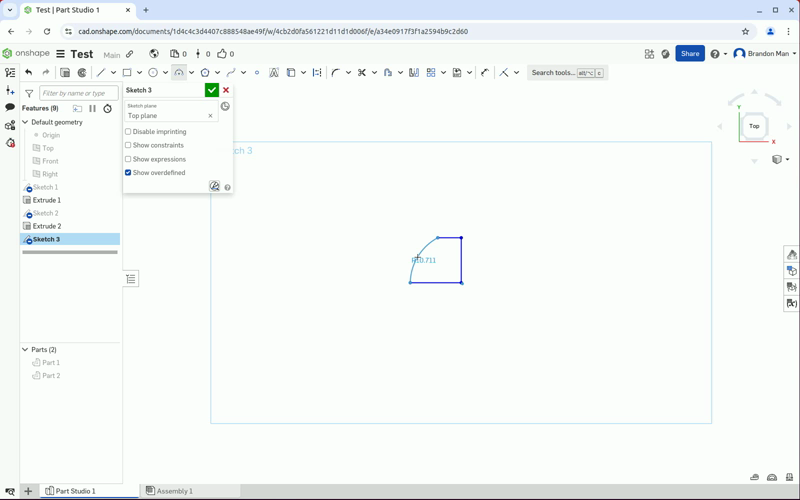
click(417, 256)
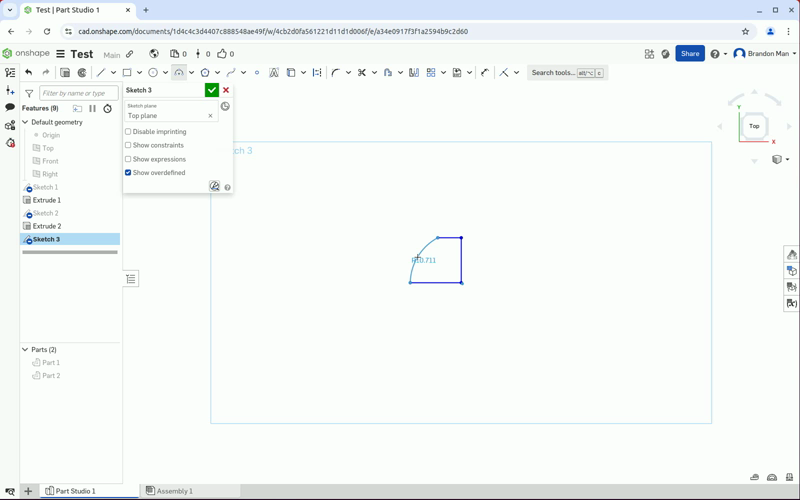
key_up(shift)
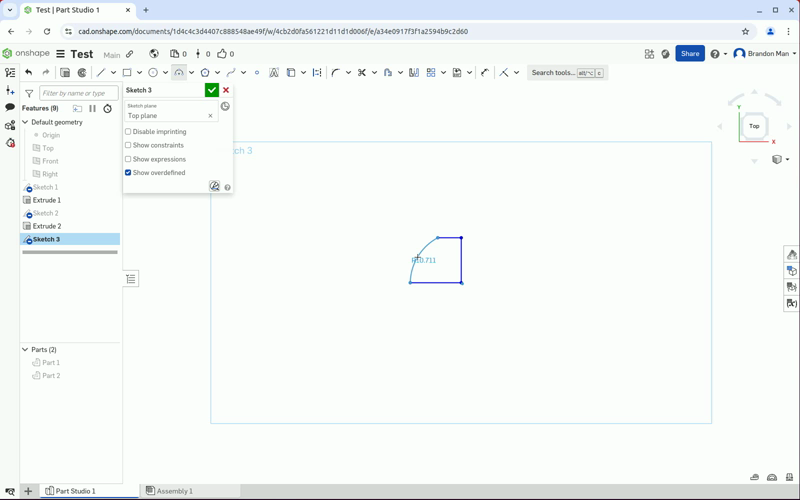
key(esc)
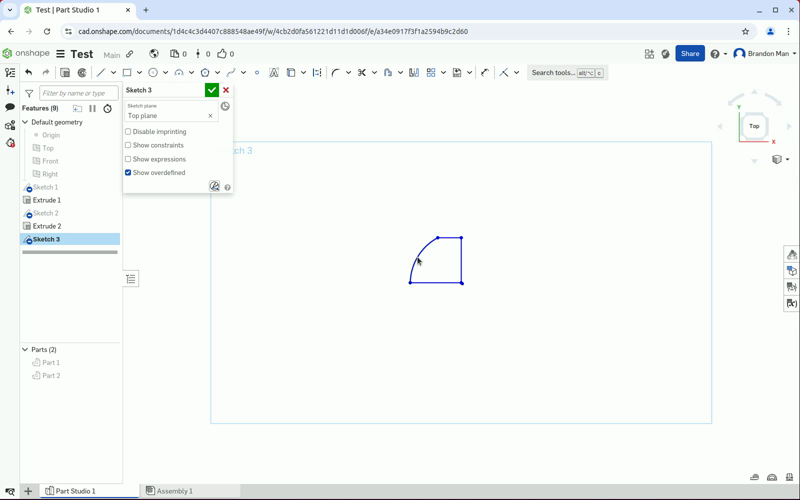
mouse_move(445, 263)
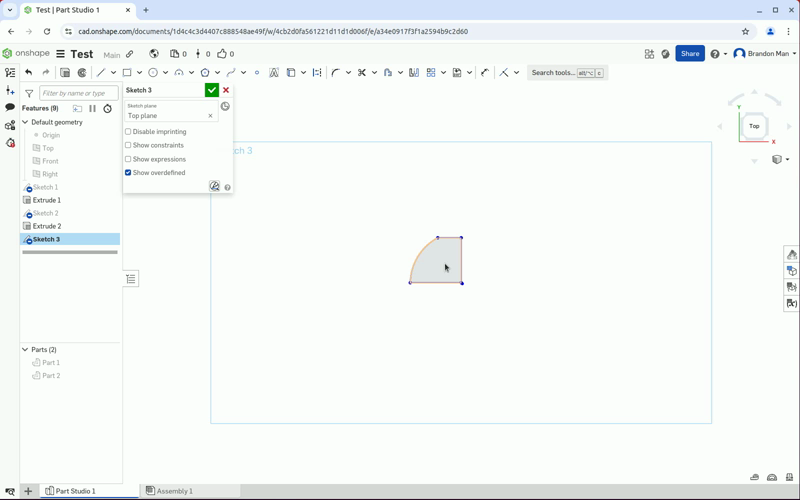
click(445, 263)
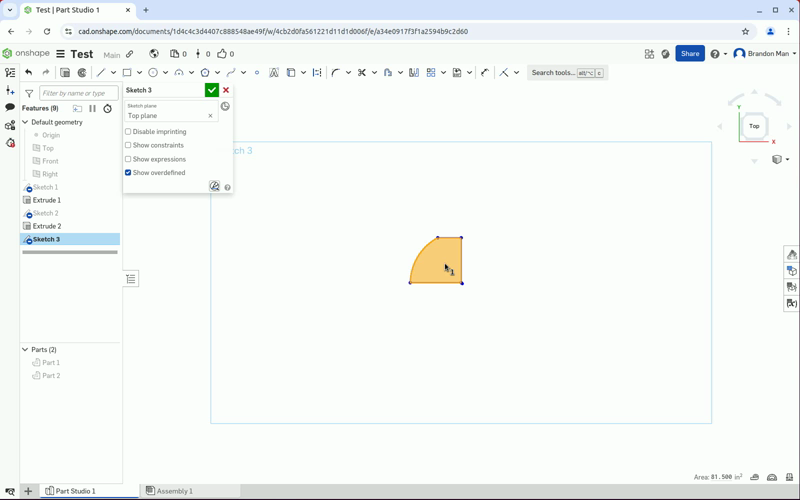
mouse_move(73, 352)
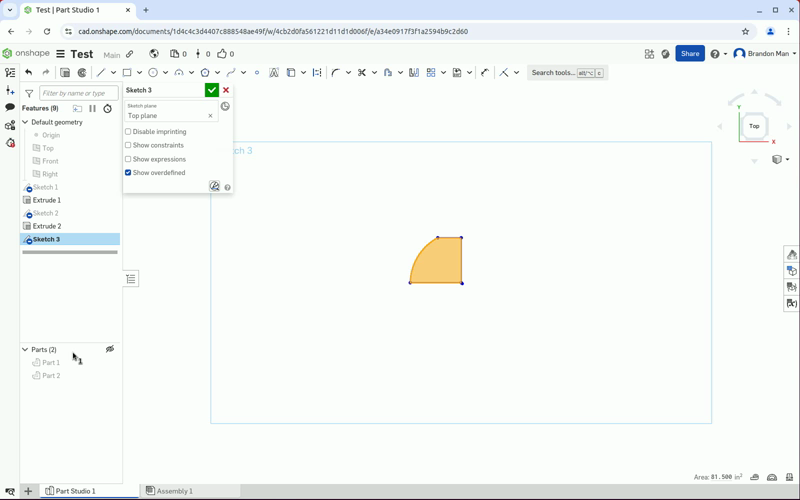
key(shift+y)
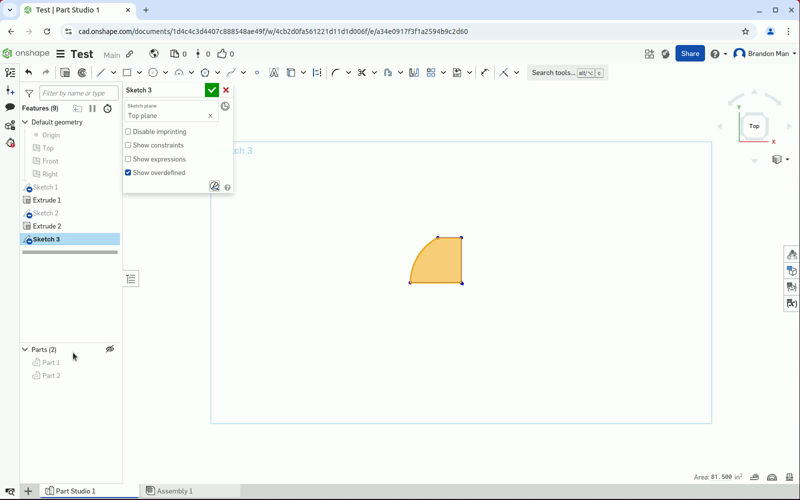
key(shift+e)
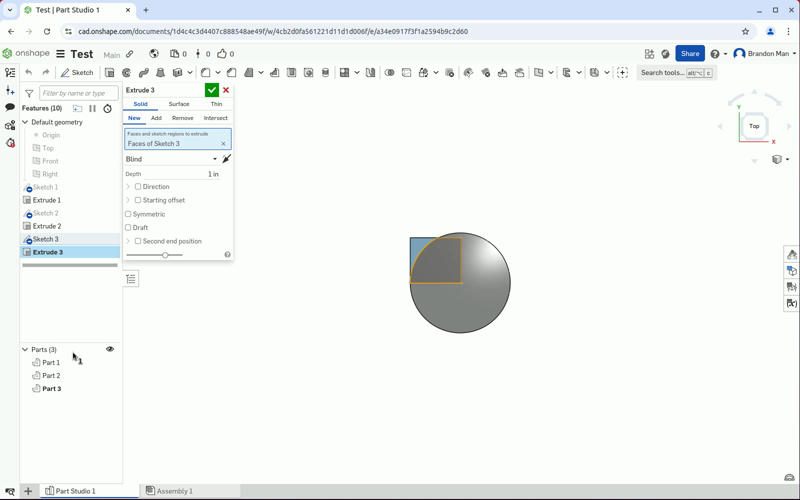
mouse_move(143, 106)
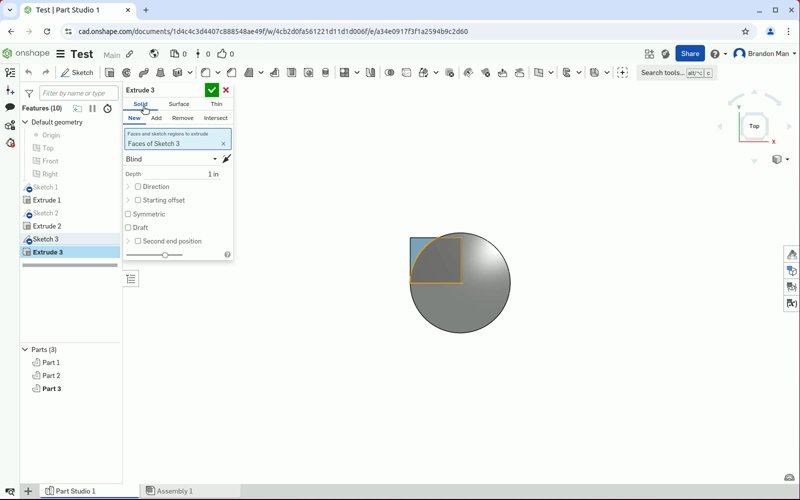
click(143, 106)
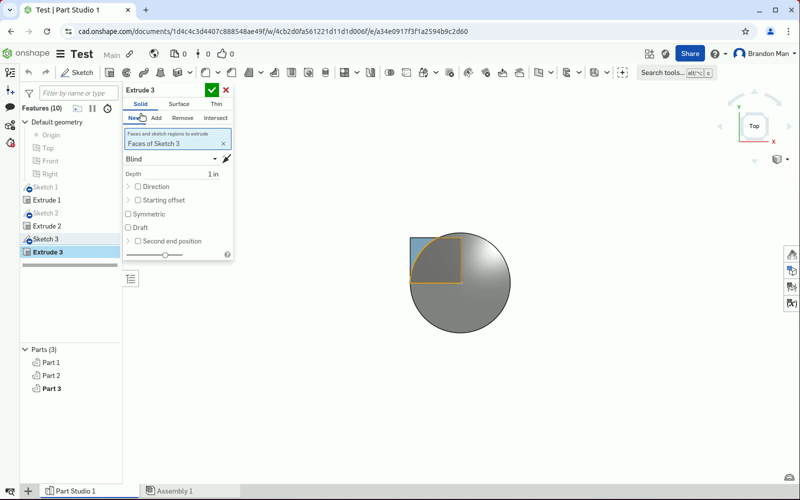
mouse_move(137, 120)
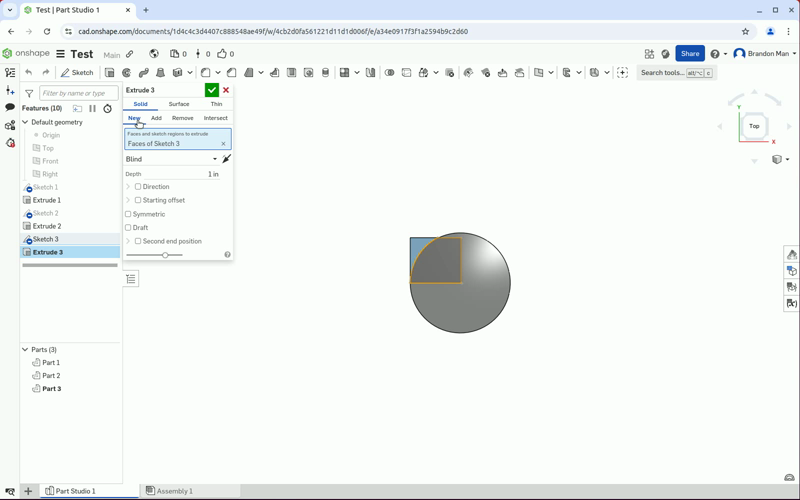
click(137, 120)
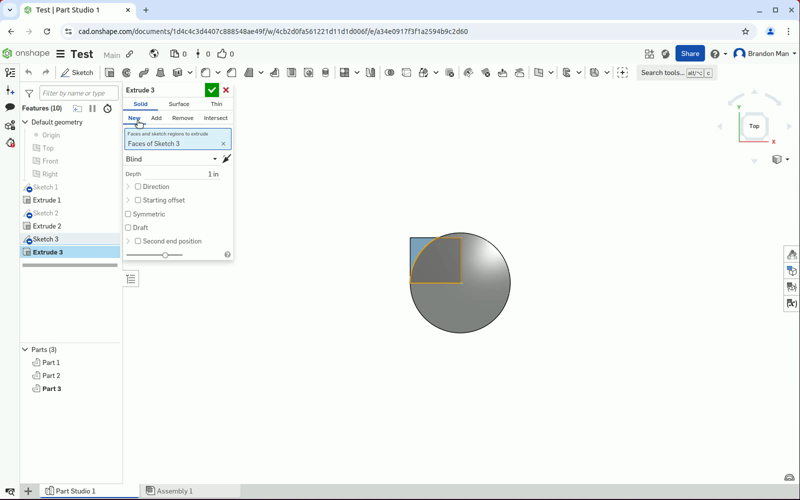
key(tab, 4)
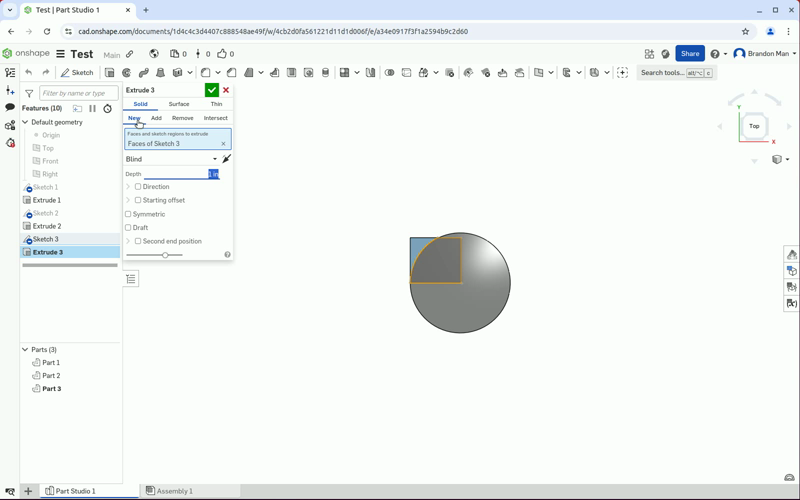
text(23.108)
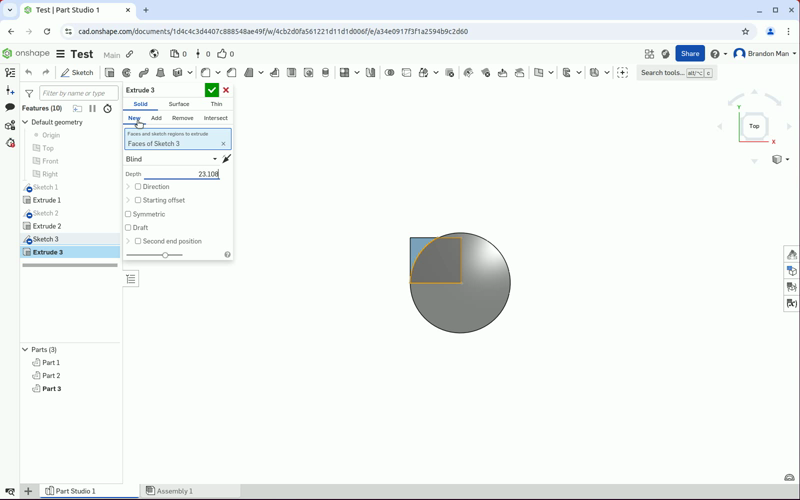
key(enter)
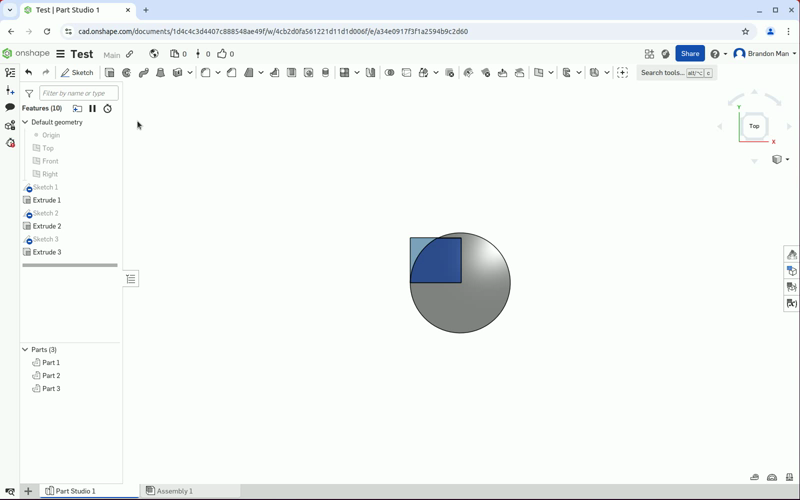
key(shift+h)
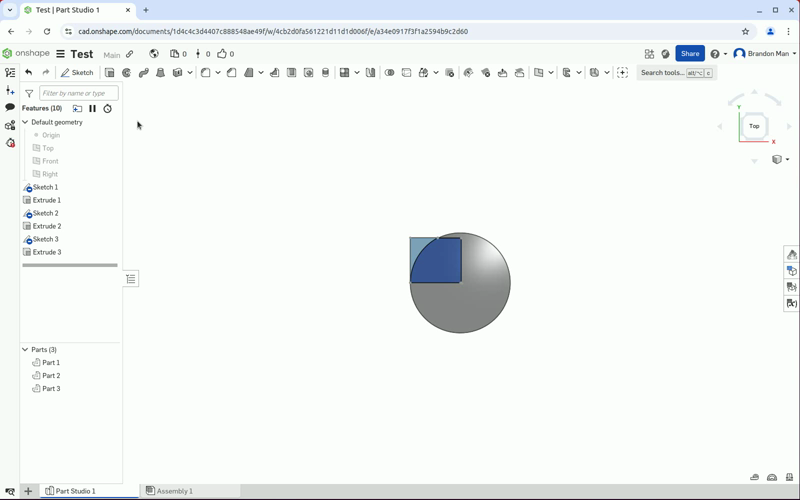
key(shift+h)
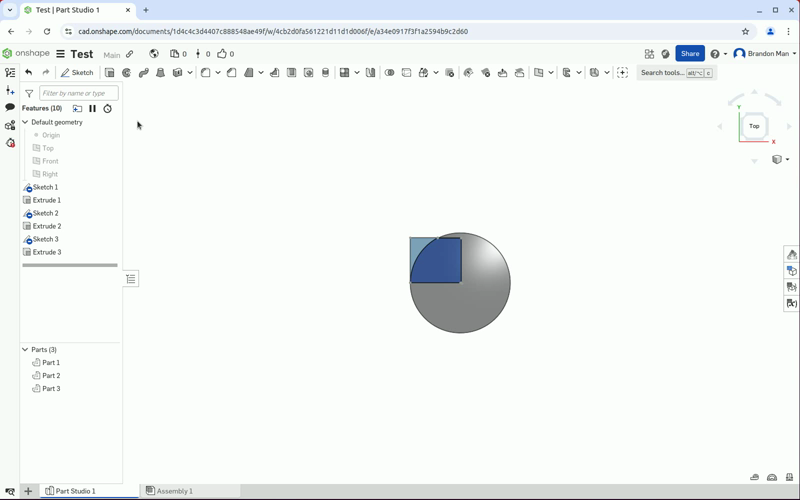
key(shift+7)
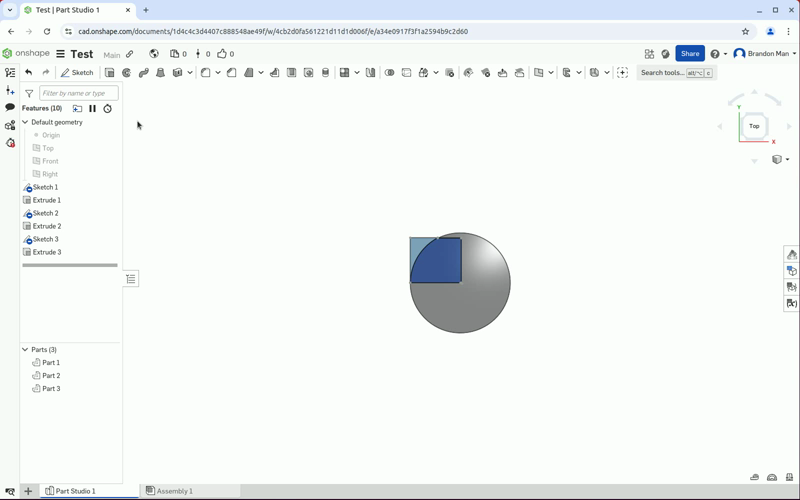
key(up, 3)
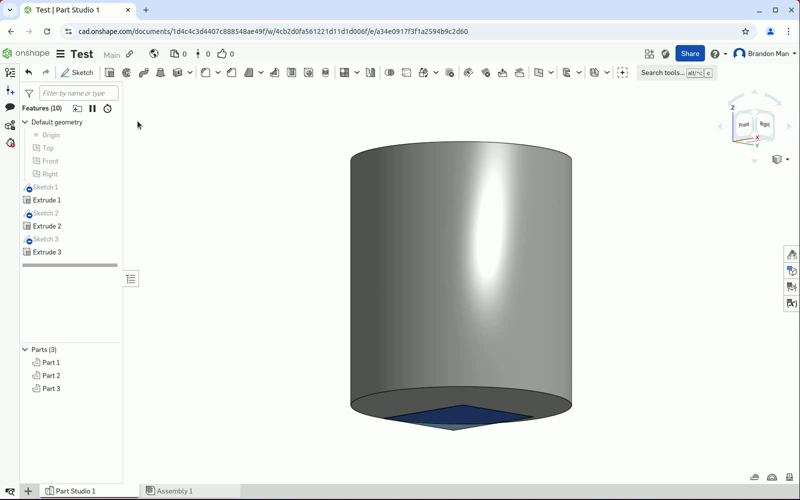
key(left, 3)
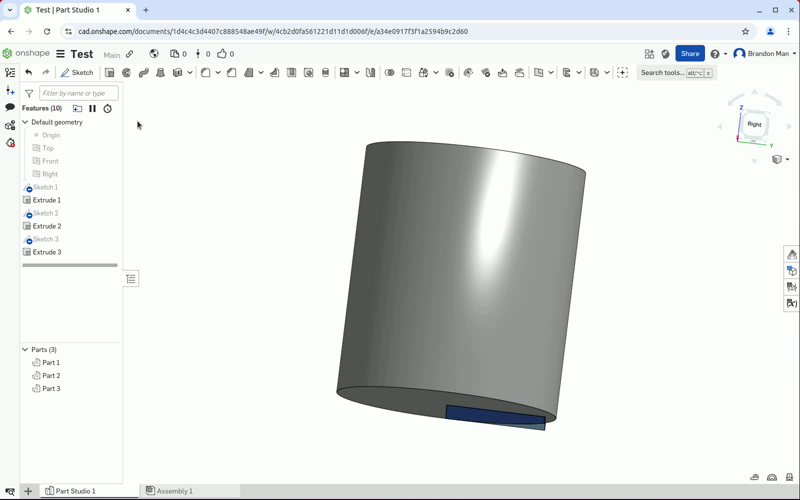
key(right, 3)
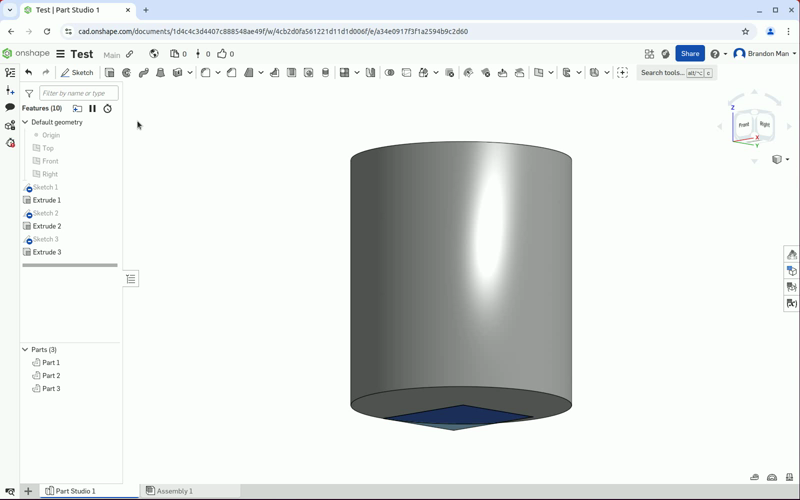
key(down, 3)
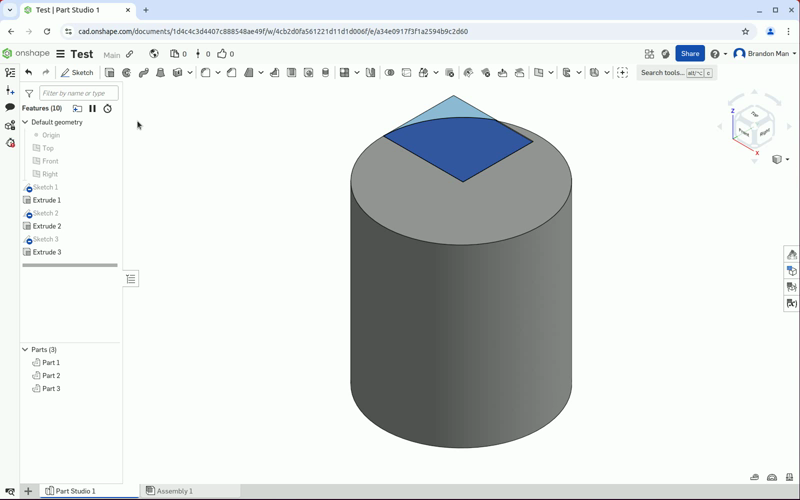
mouse_move(73, 189)
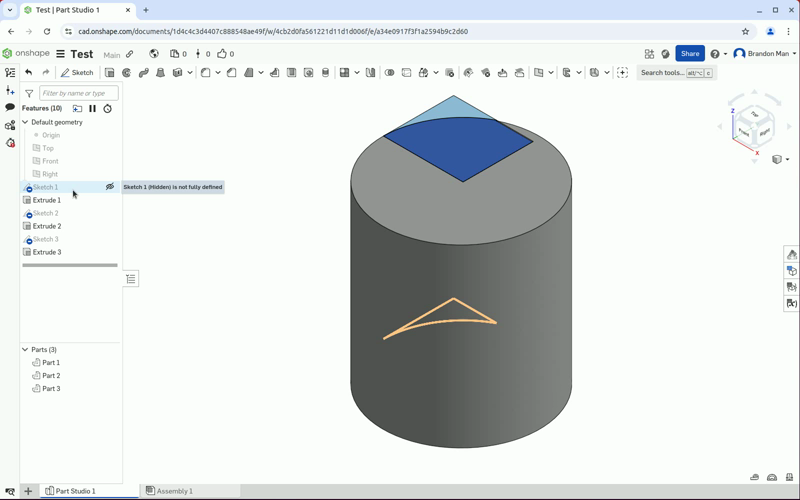
click(73, 189)